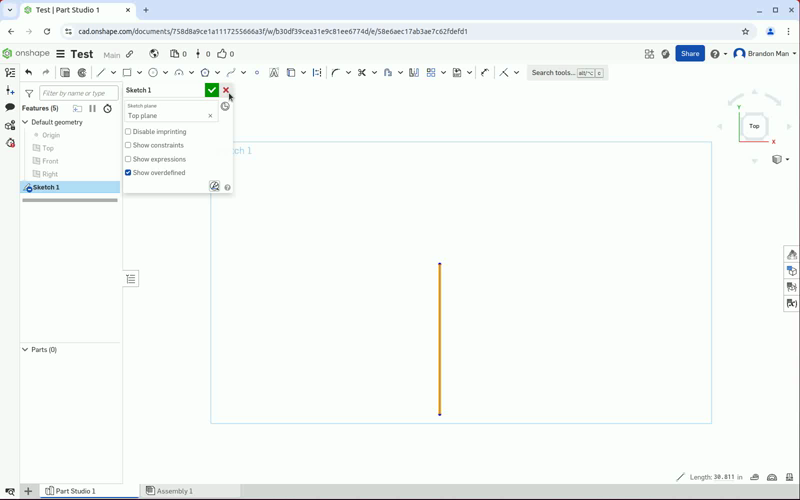
key(shift+h)
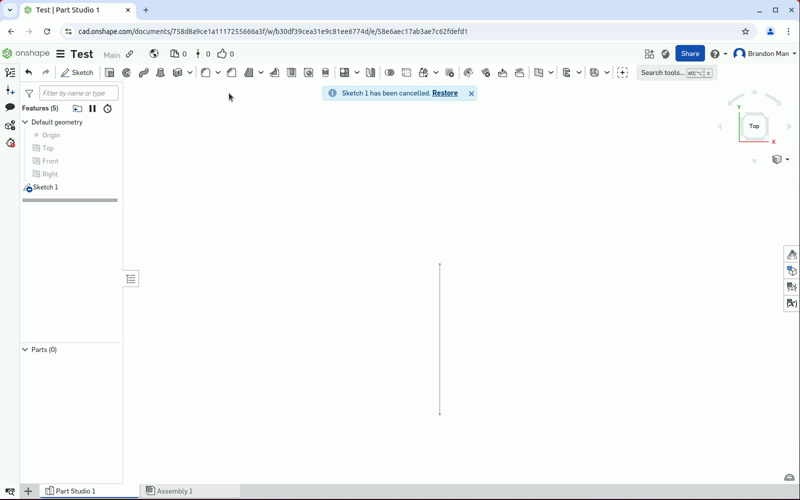
mouse_move(73, 352)
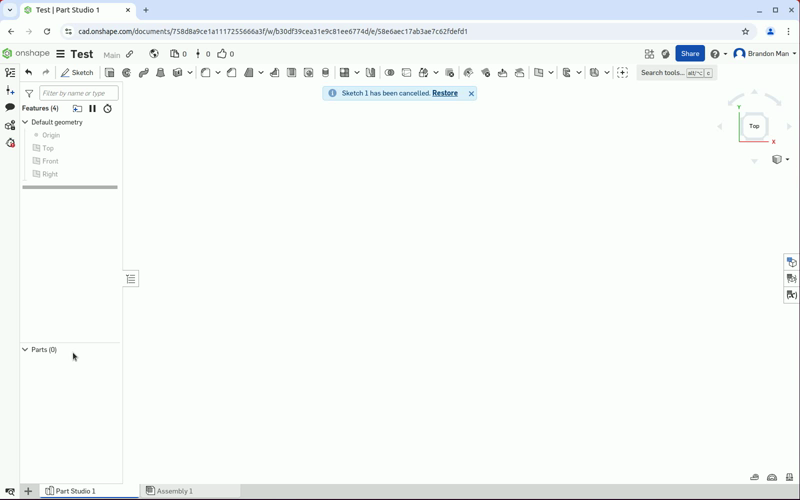
key(y)
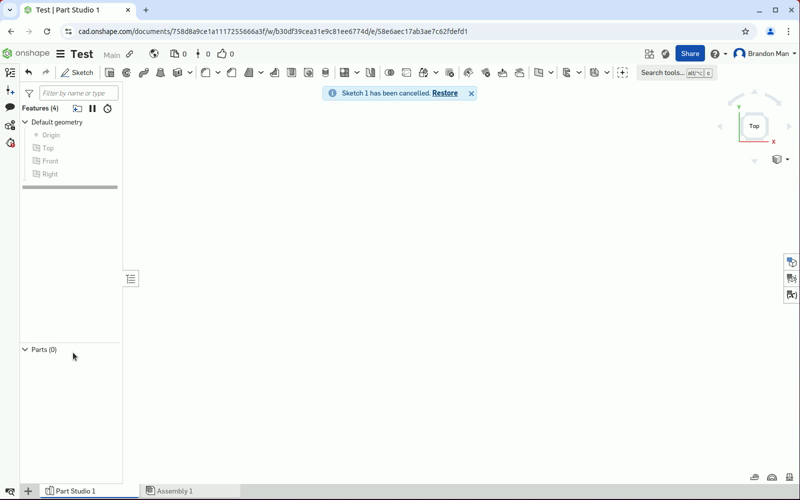
key(shift+p)
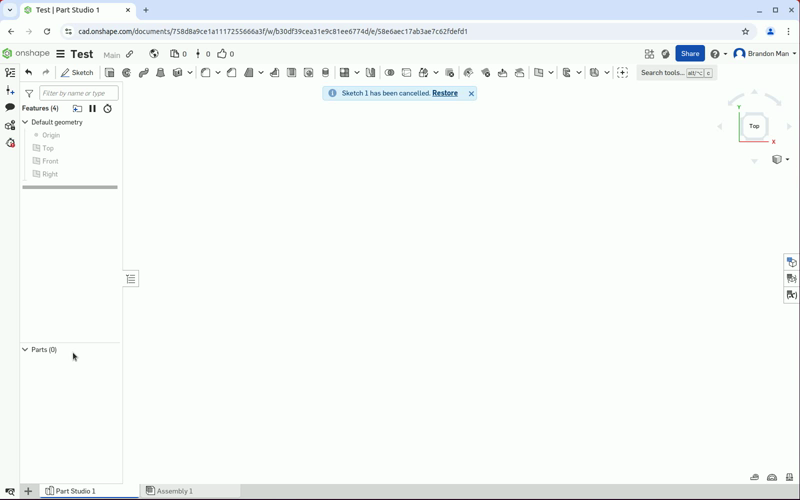
key(space)
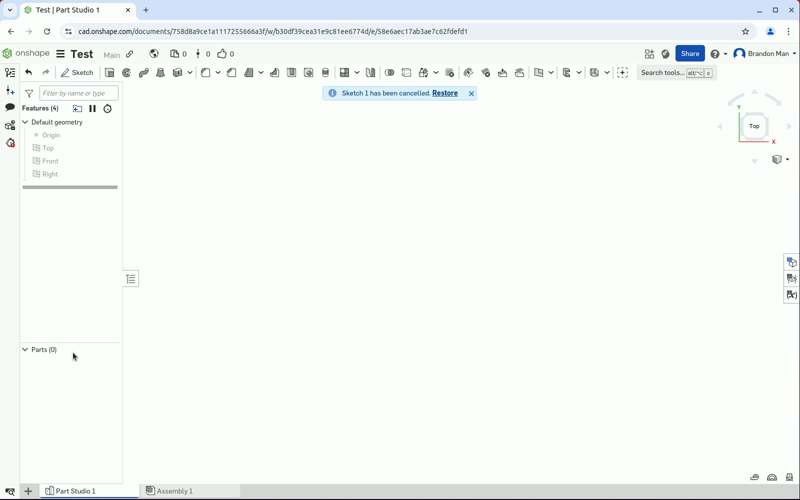
key_down(shift)
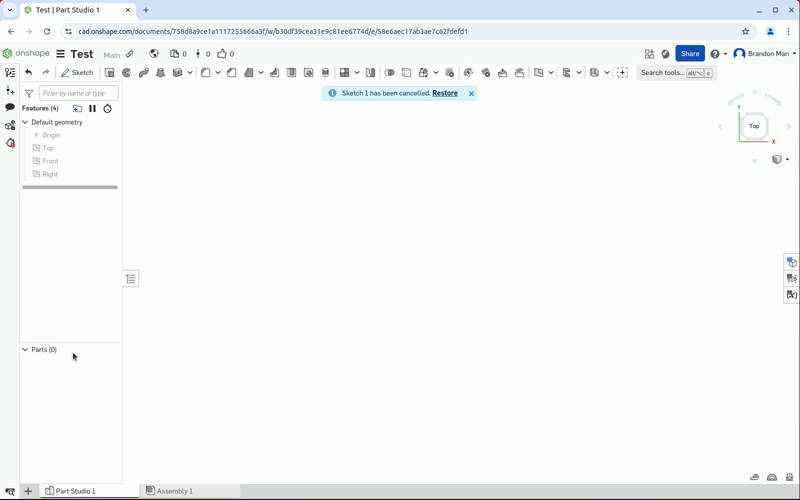
key(up)
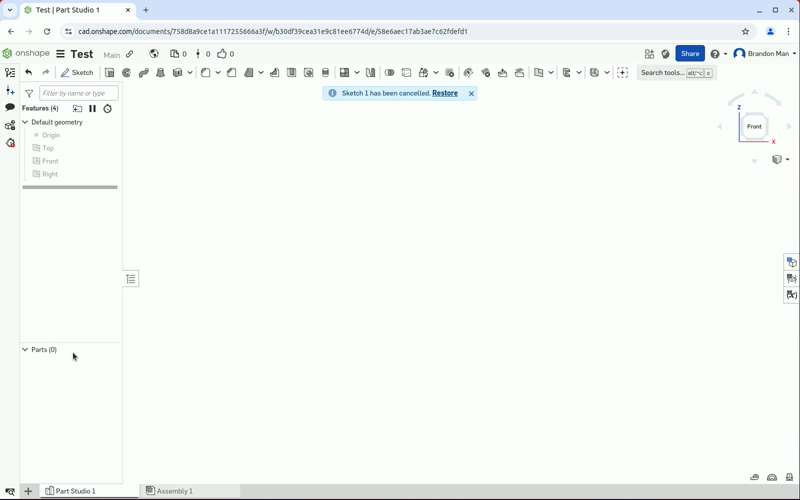
key_up(shift)
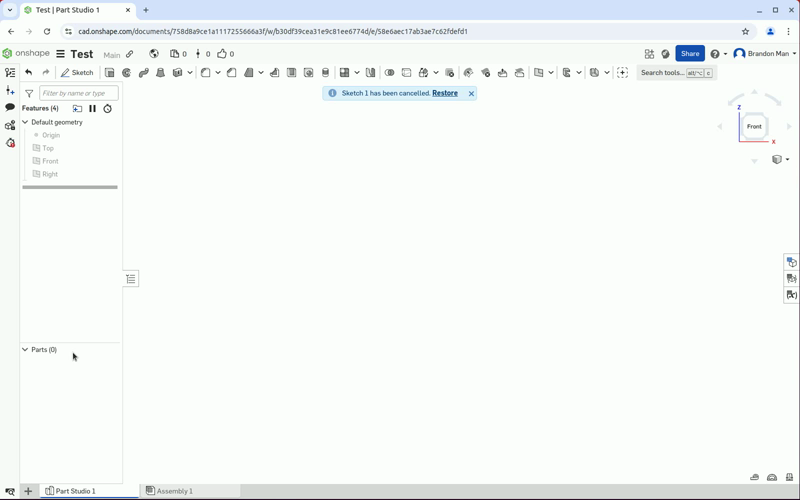
mouse_move(73, 352)
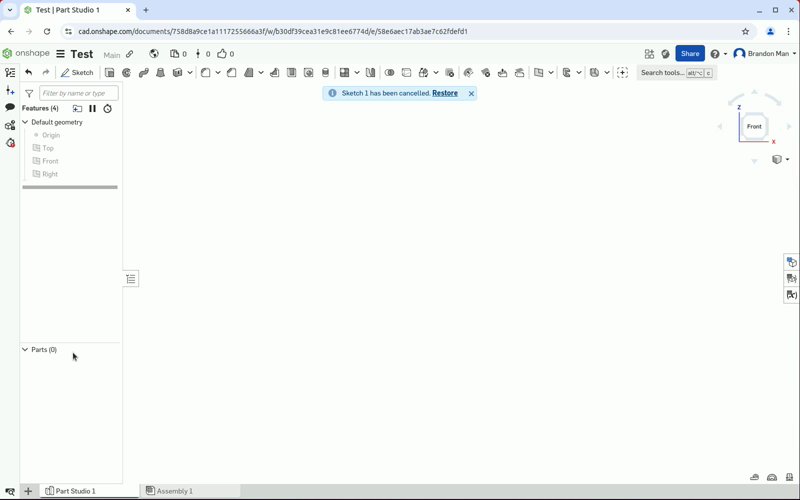
key(shift+y)
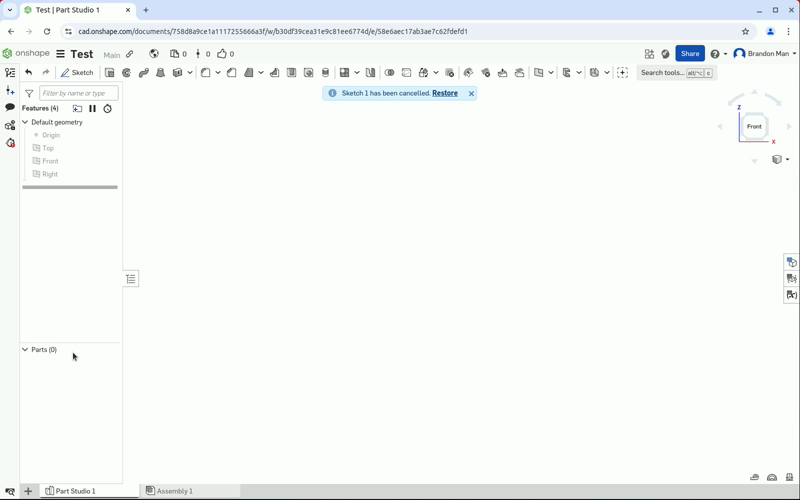
key(shift+s)
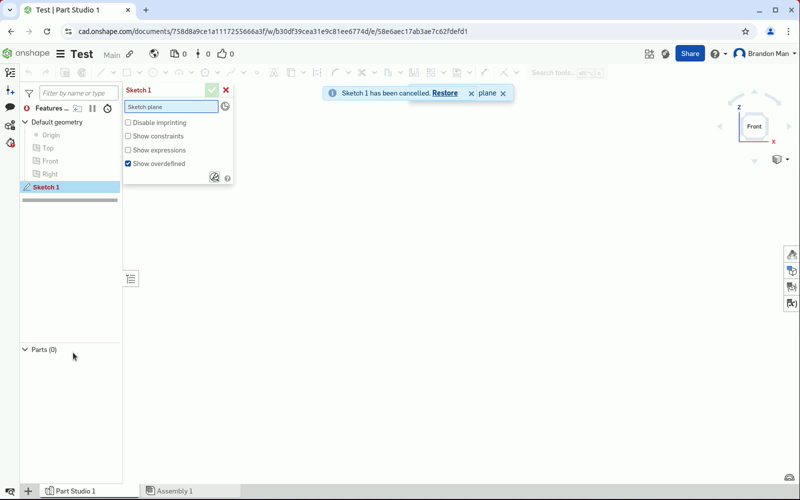
mouse_move(73, 163)
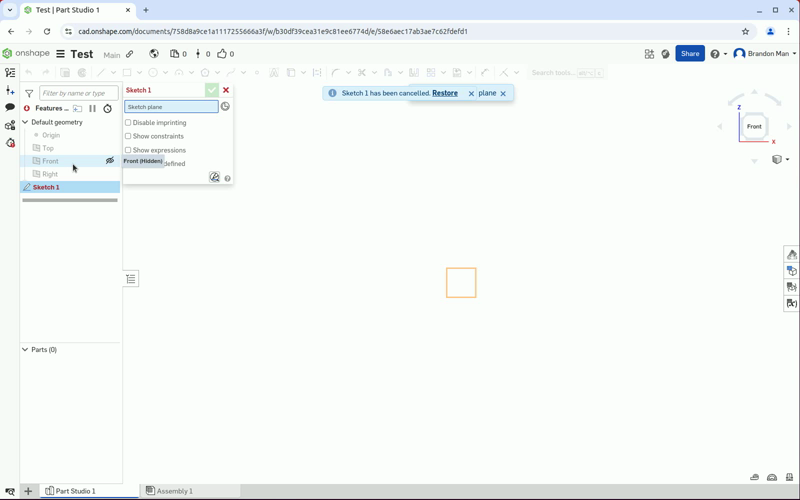
click(73, 163)
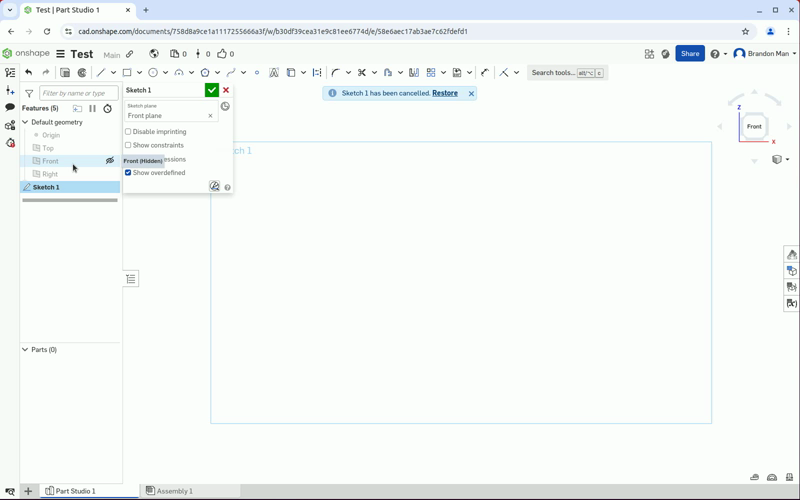
mouse_move(73, 352)
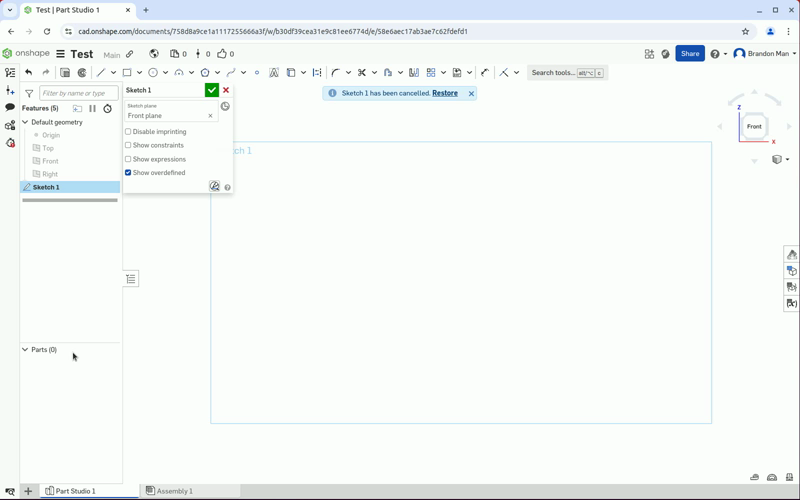
key(y)
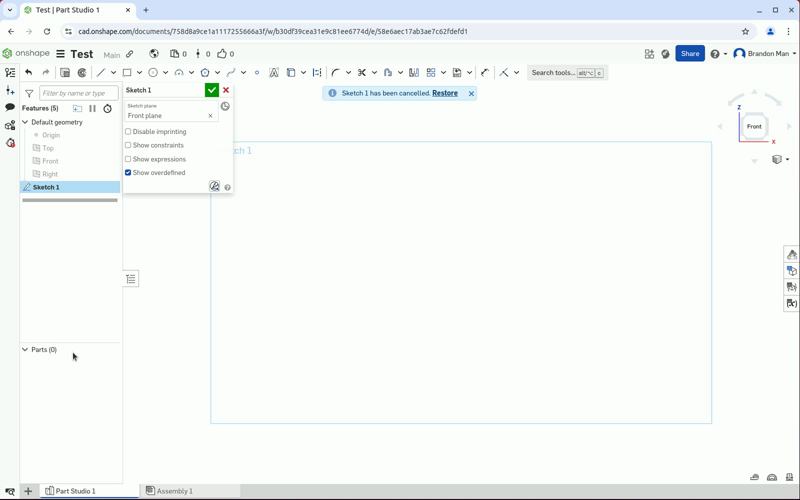
key(l)
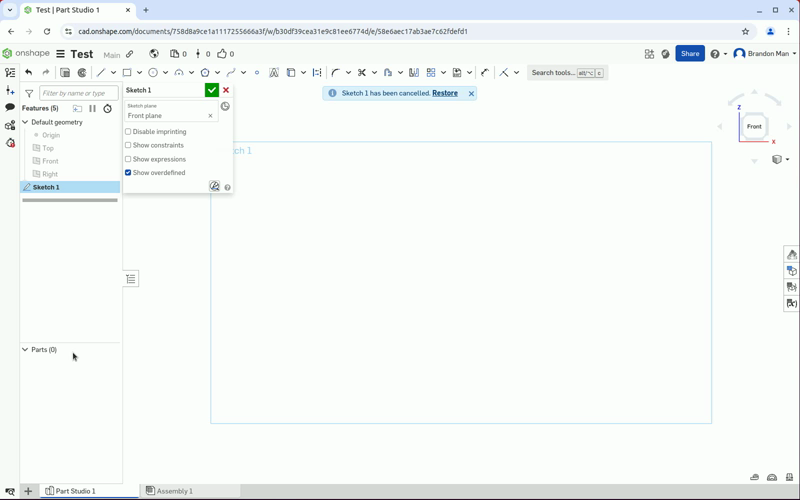
key_down(shift)
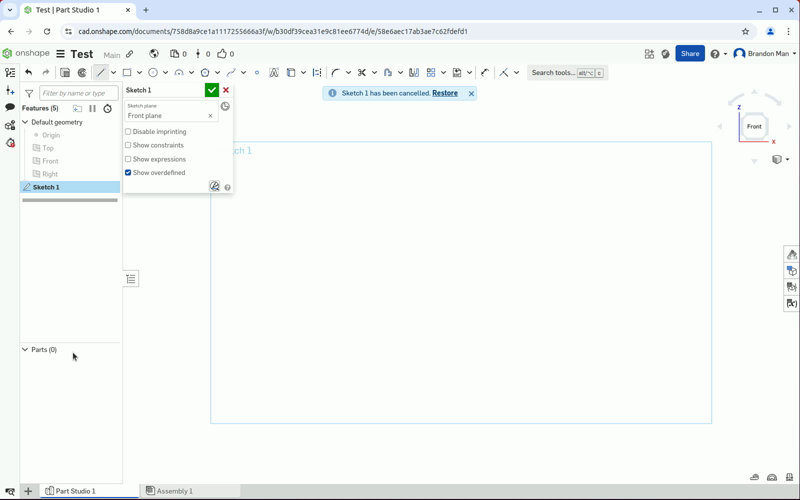
mouse_move(460, 282)
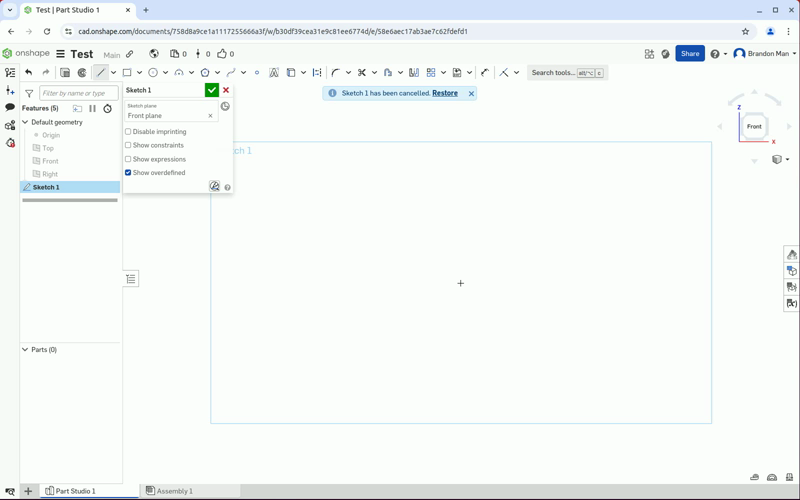
click(460, 282)
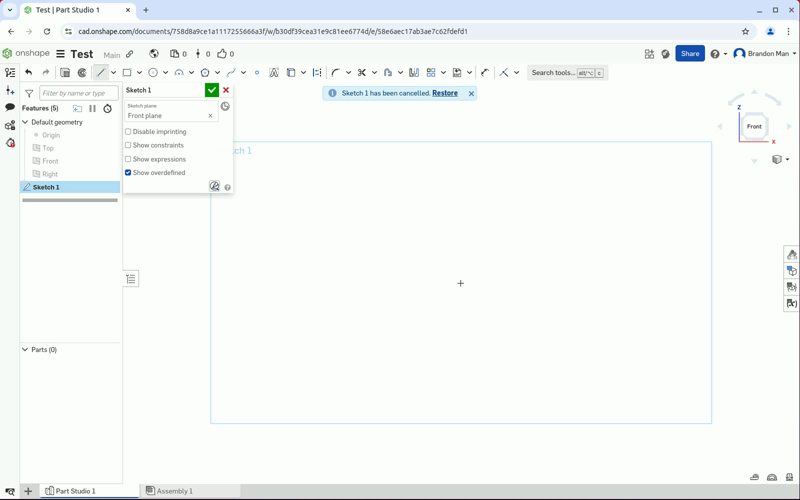
key_up(shift)
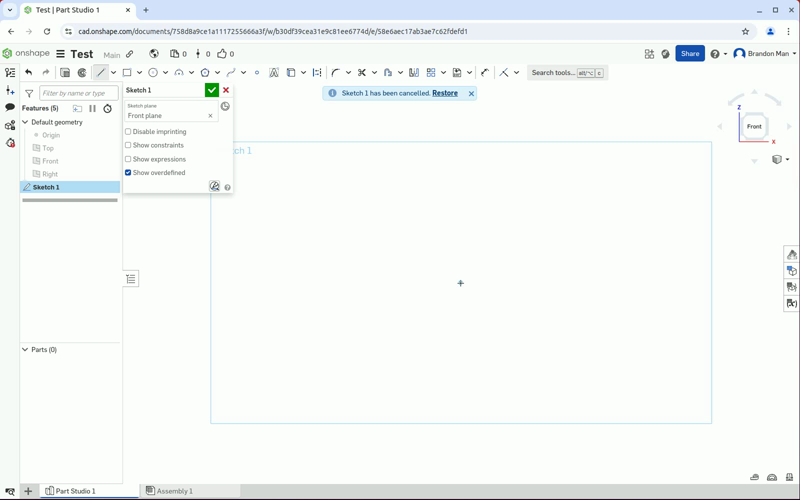
key_down(shift)
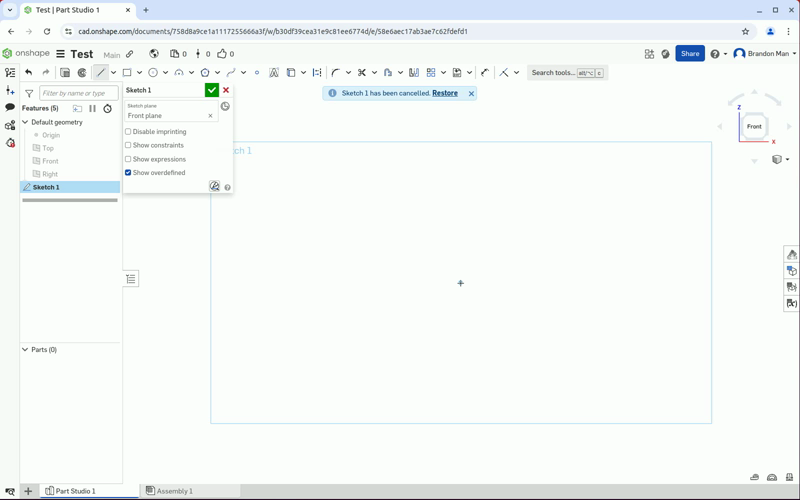
mouse_move(490, 282)
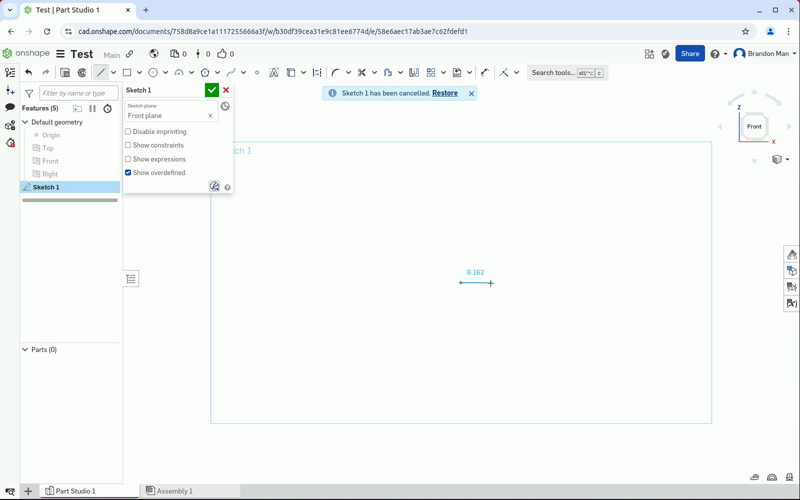
mouse_move(466, 282)
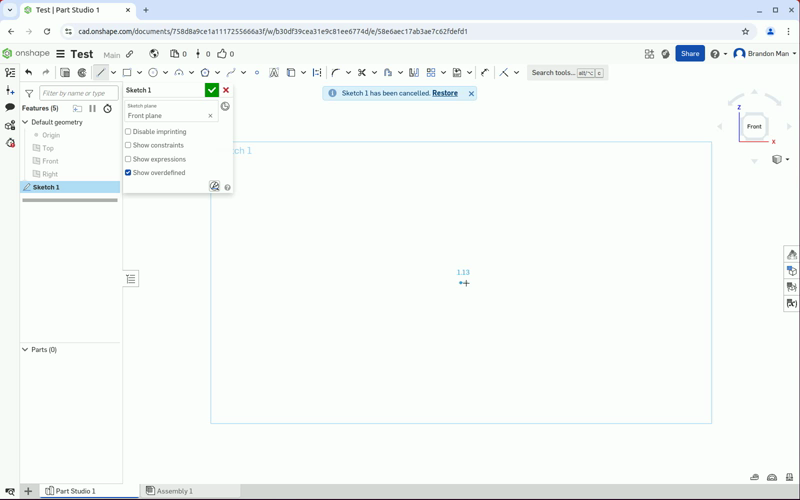
scroll(6)
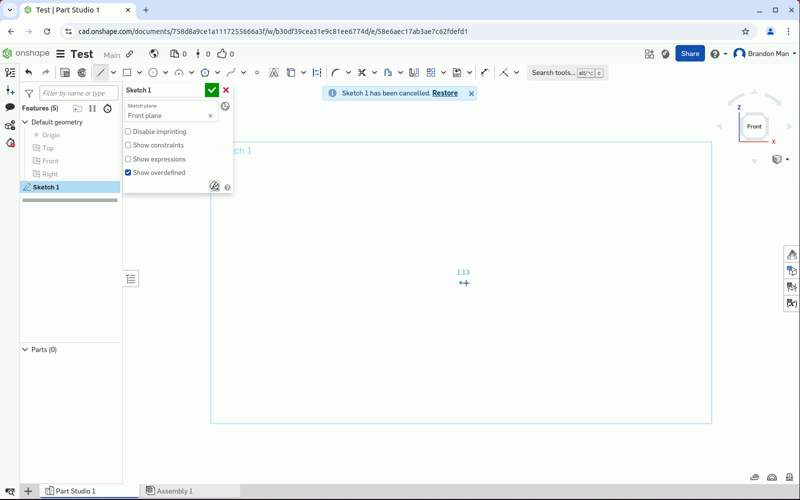
scroll(6)
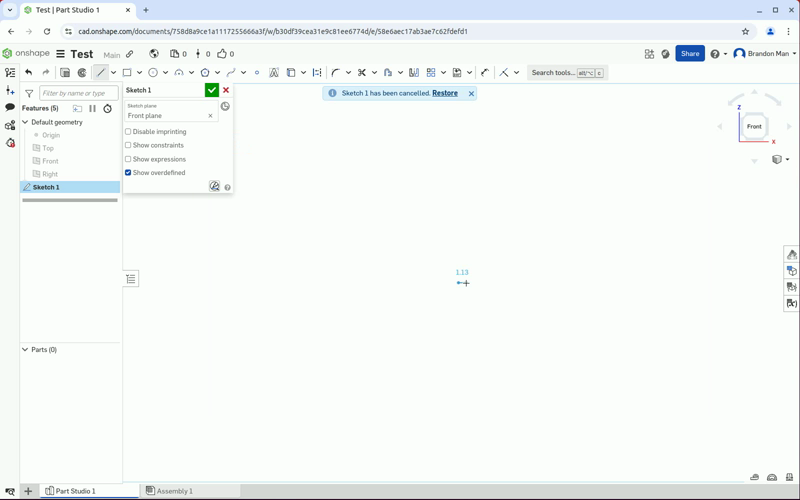
scroll(6)
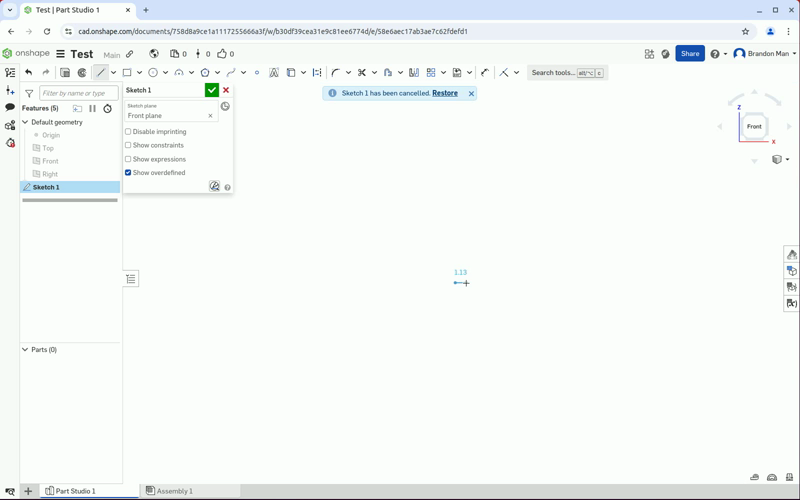
scroll(6)
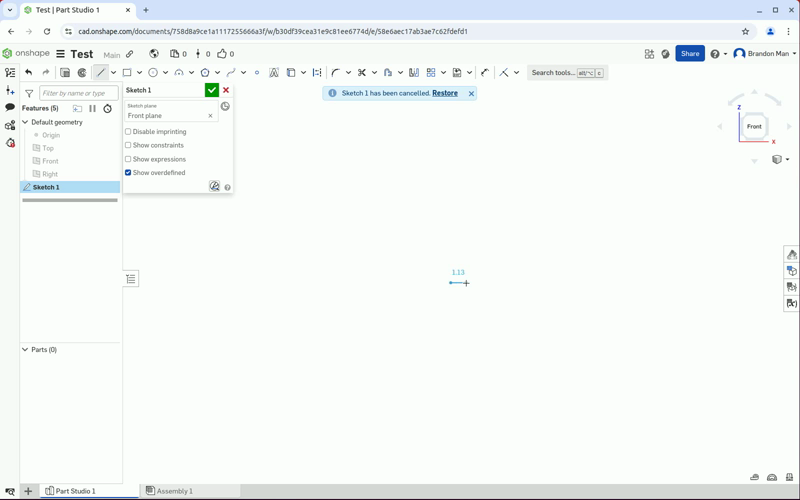
scroll(6)
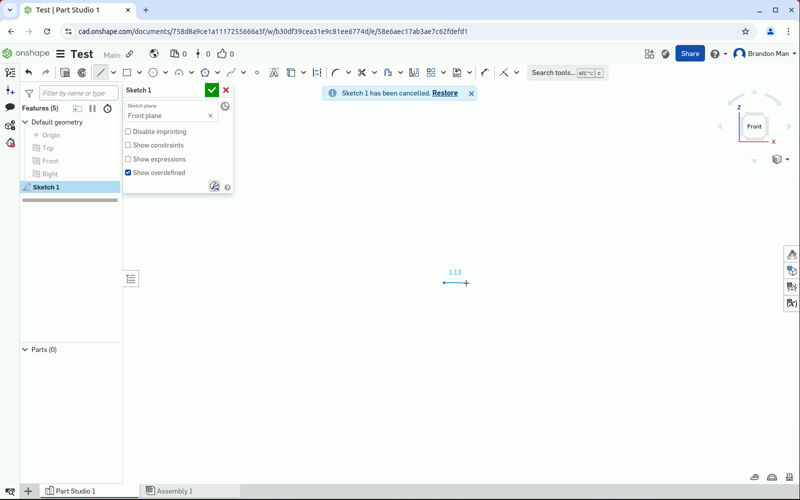
scroll(6)
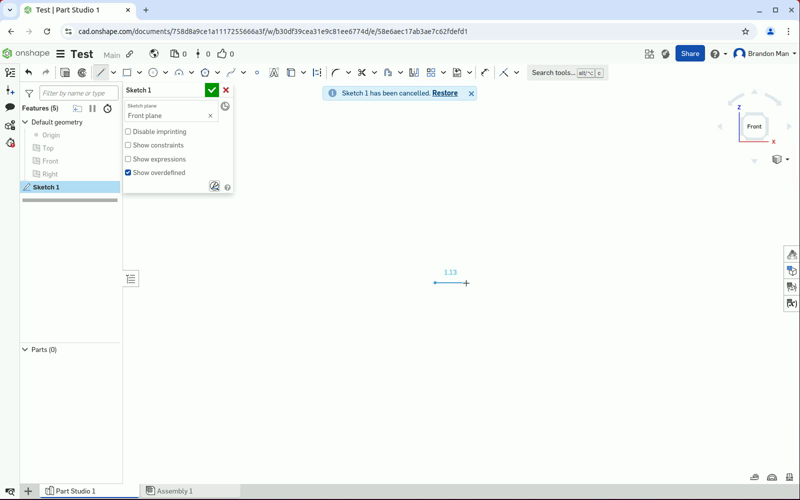
scroll(6)
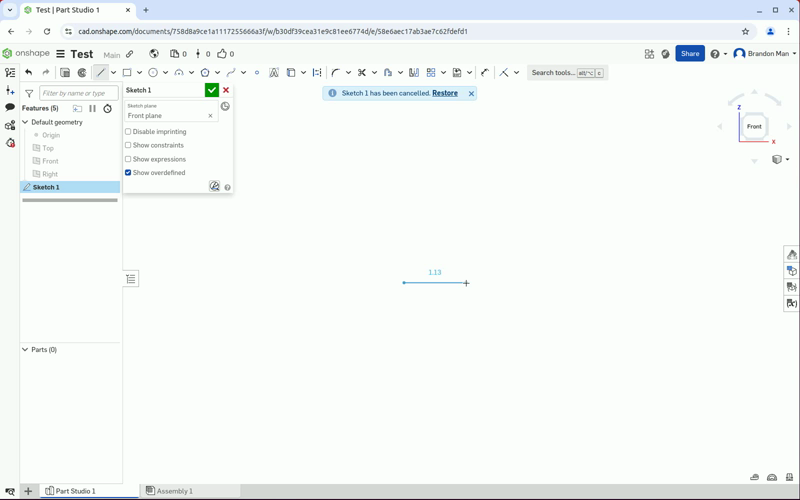
click(466, 282)
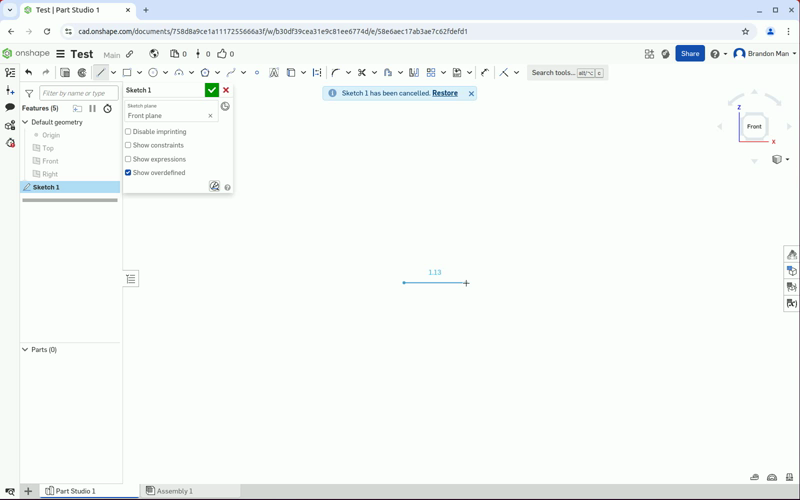
scroll(-6)
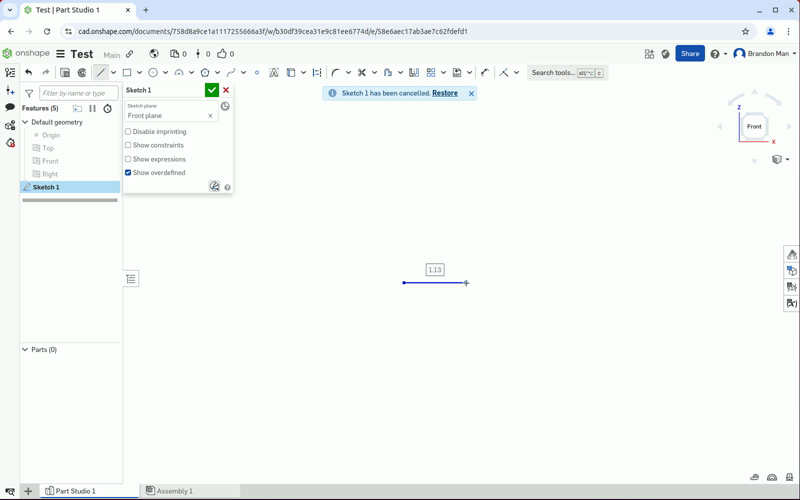
scroll(-6)
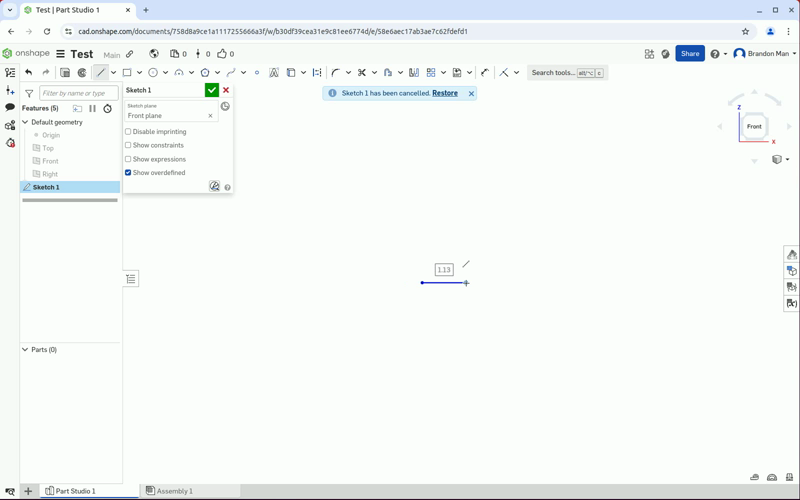
scroll(-6)
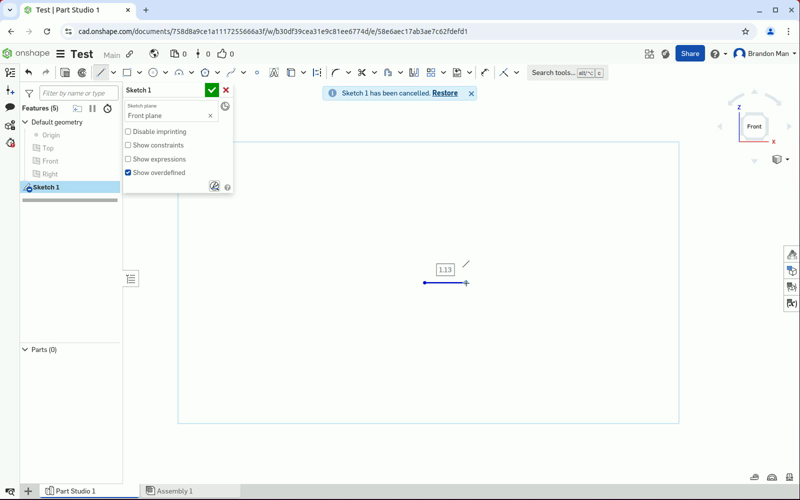
scroll(-6)
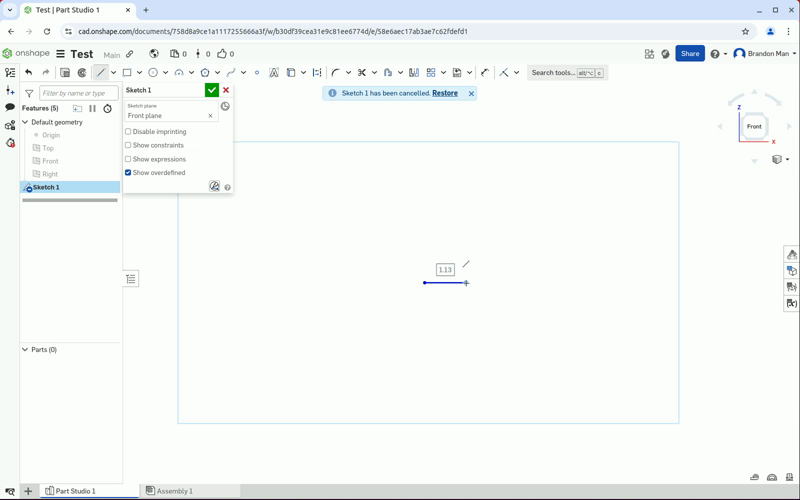
scroll(-6)
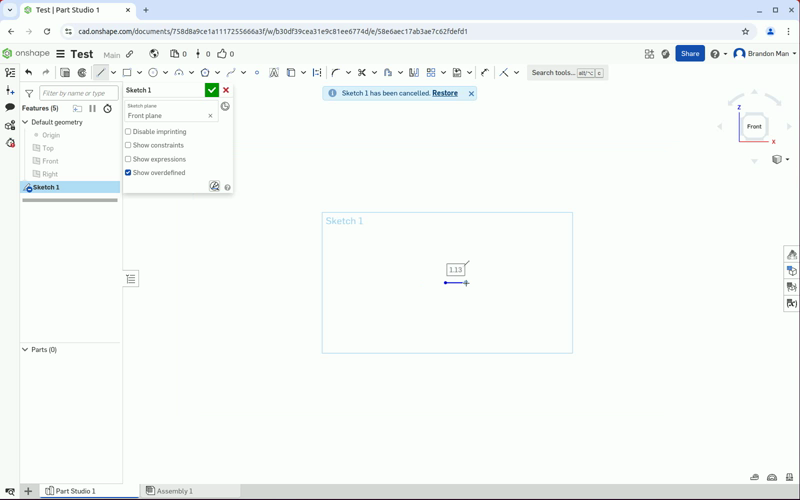
scroll(-6)
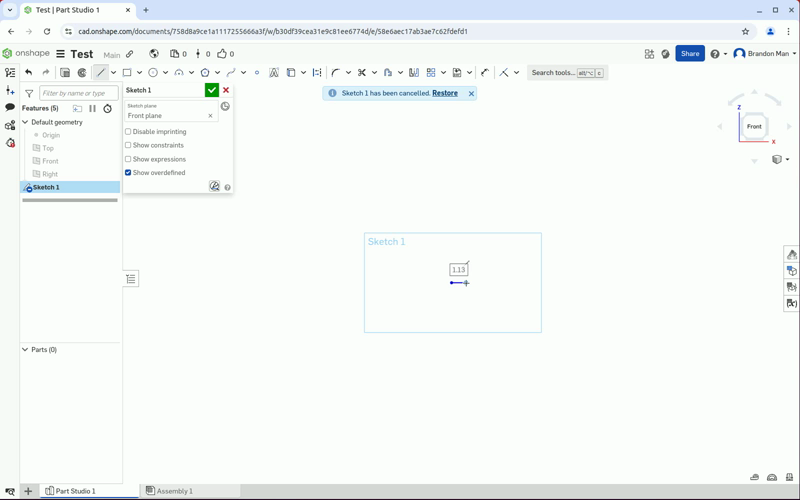
scroll(-6)
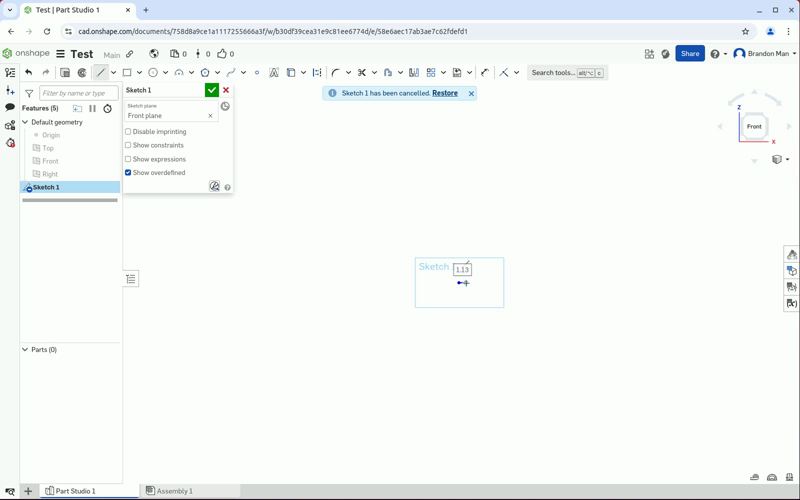
key_up(shift)
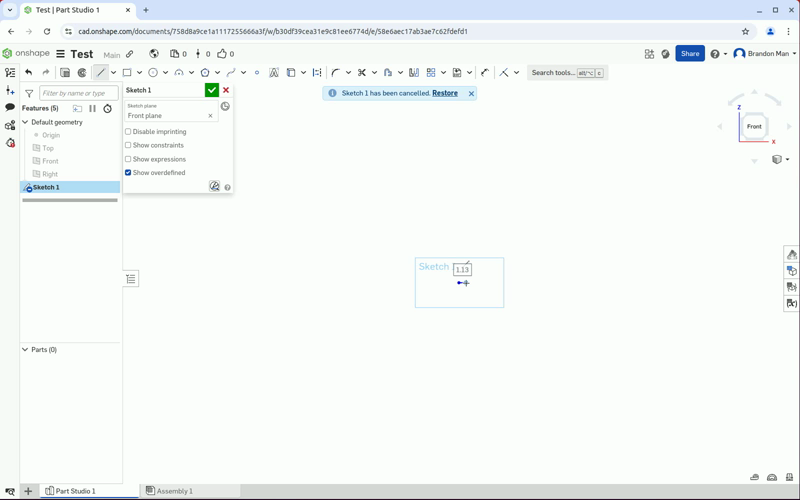
key_down(shift)
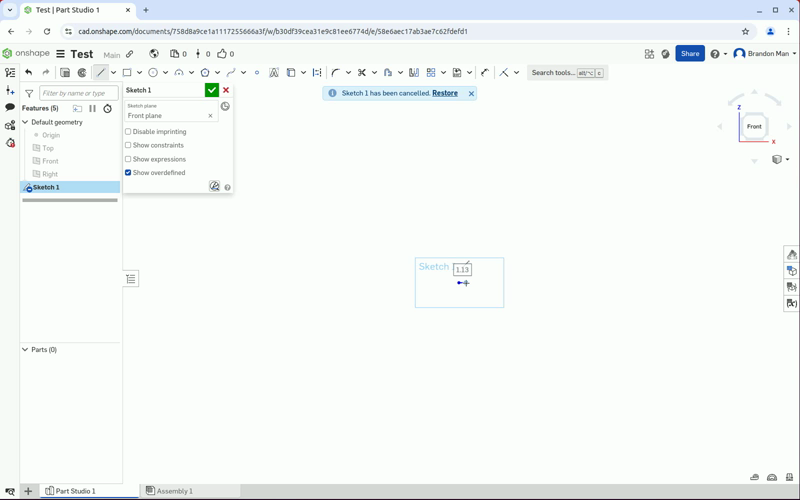
mouse_move(496, 282)
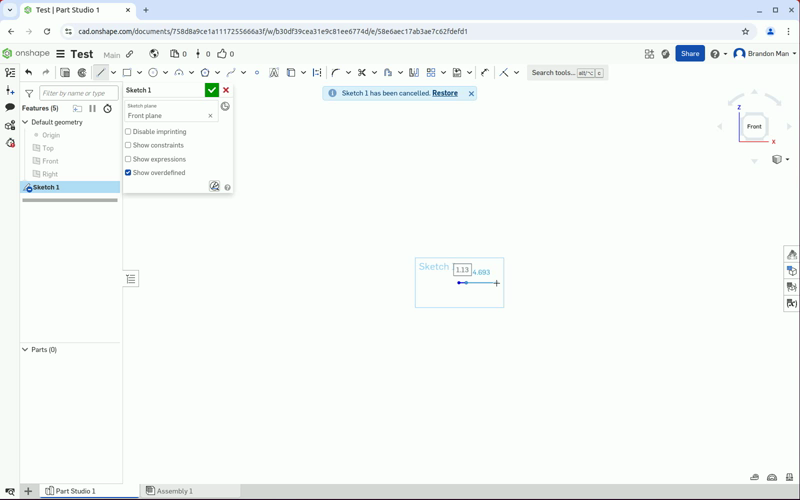
mouse_move(466, 277)
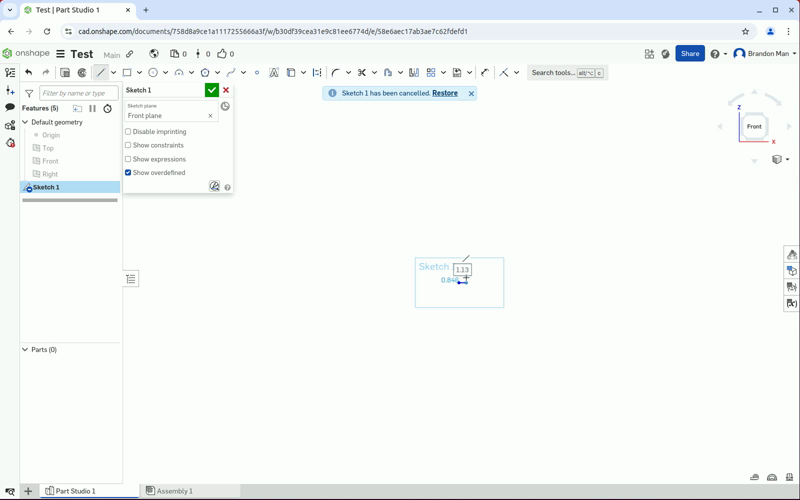
scroll(6)
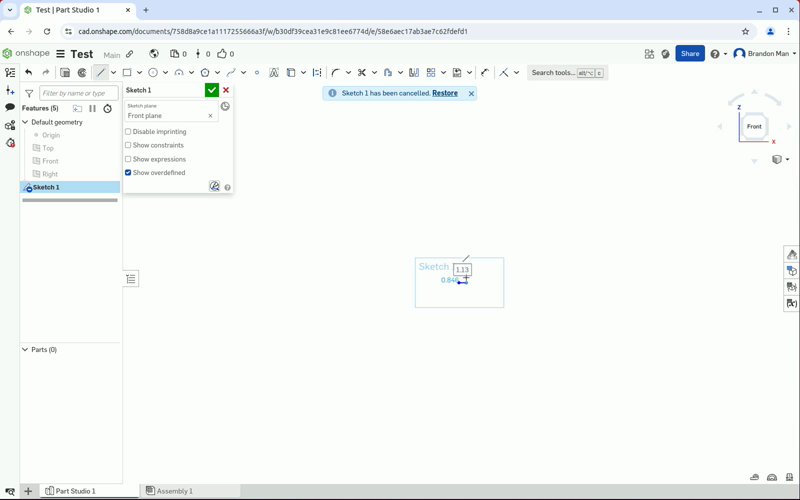
scroll(6)
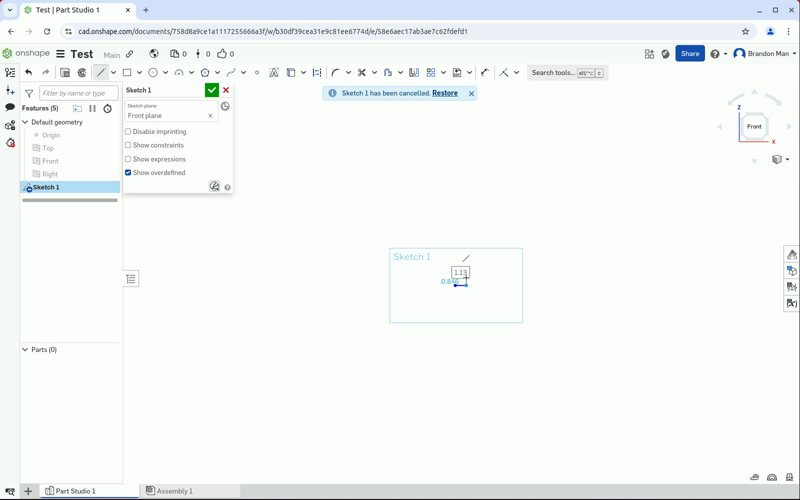
scroll(6)
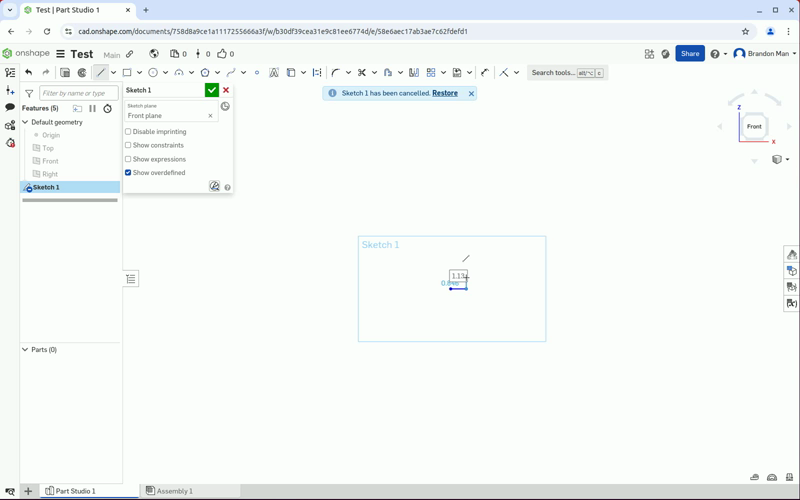
scroll(6)
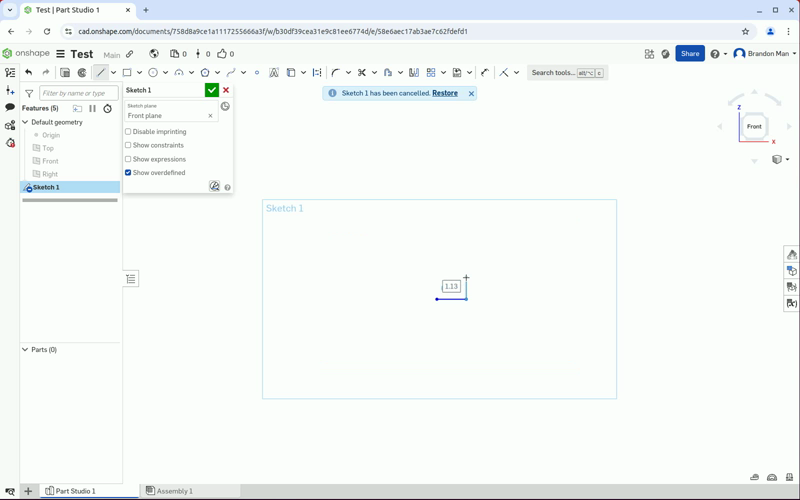
scroll(6)
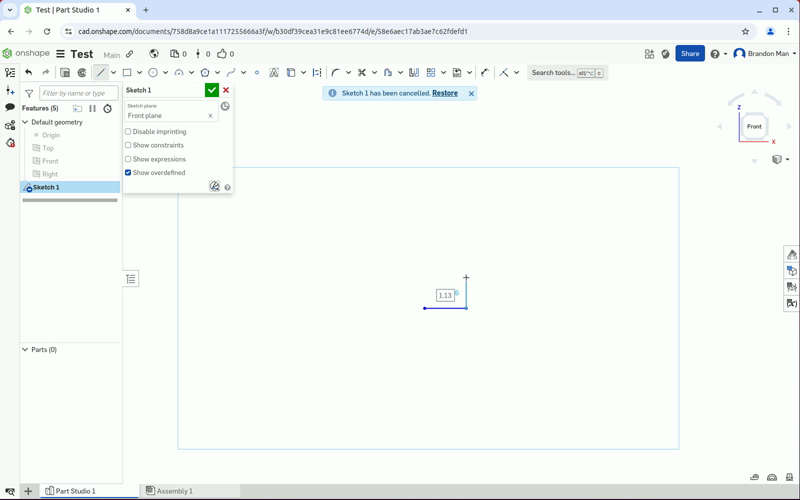
scroll(6)
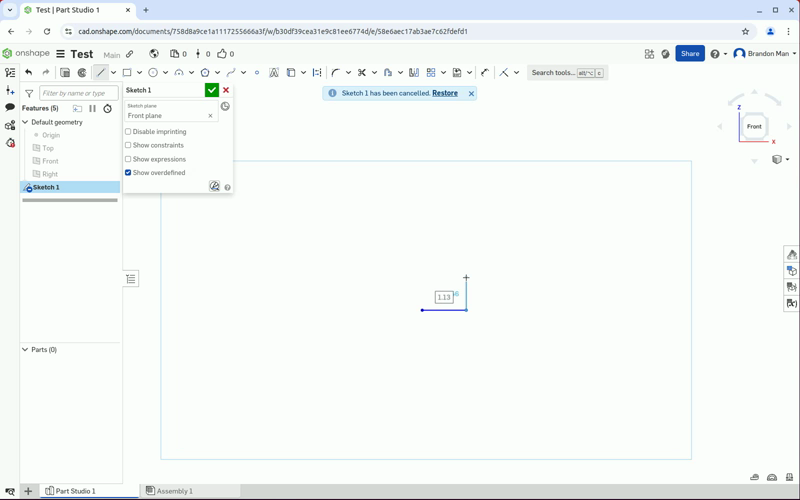
scroll(6)
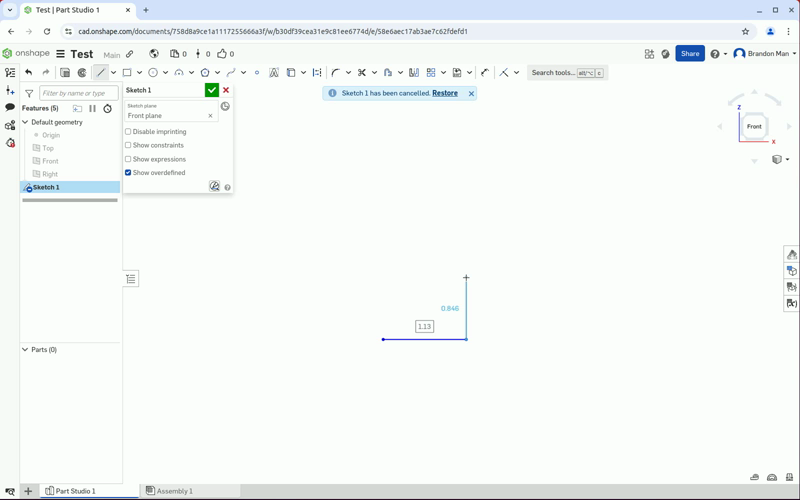
click(466, 277)
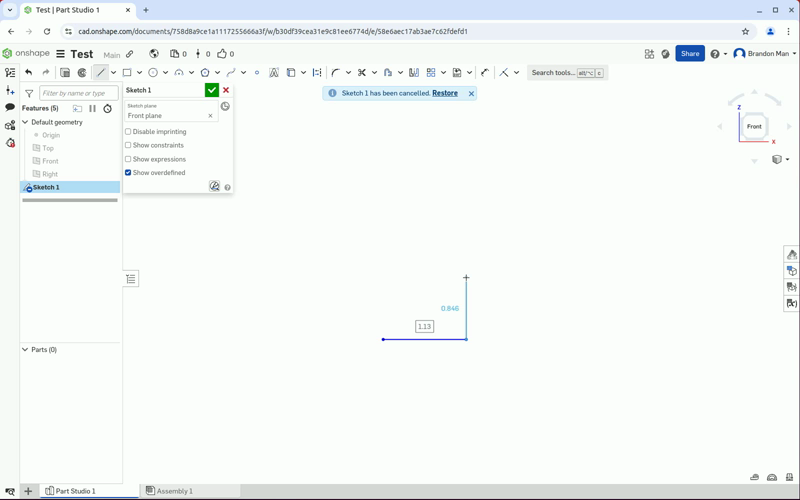
scroll(-6)
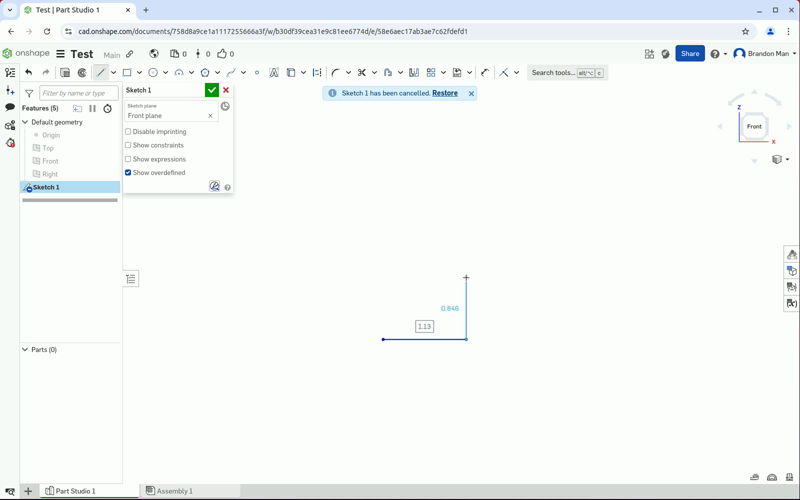
scroll(-6)
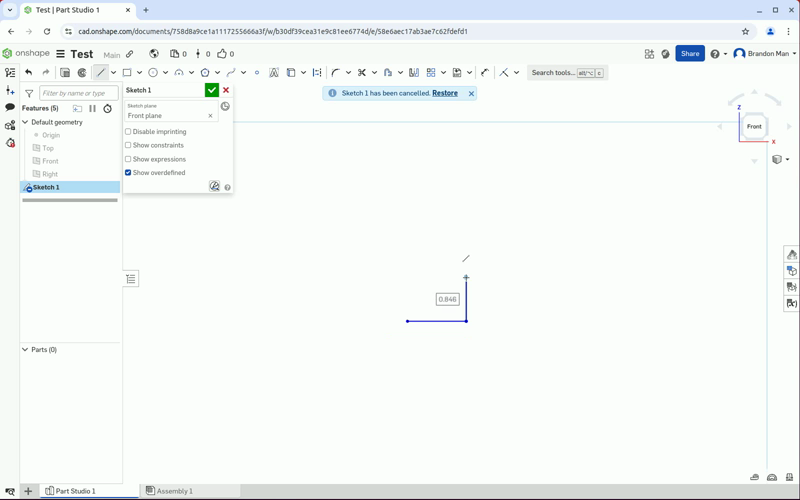
scroll(-6)
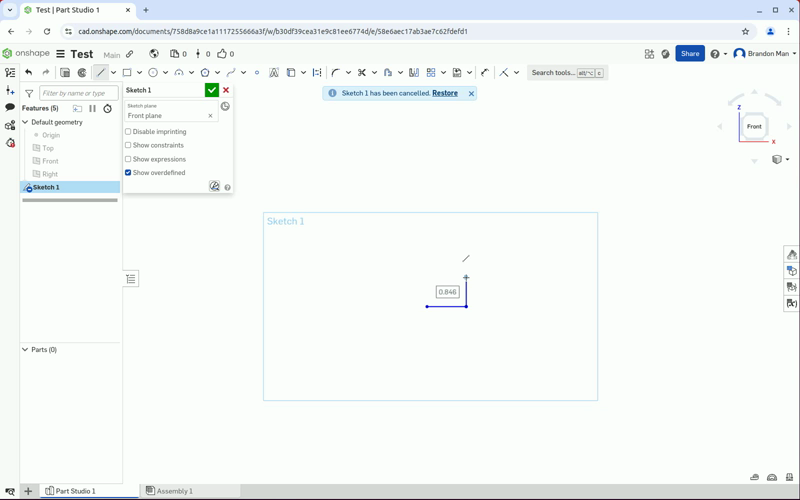
scroll(-6)
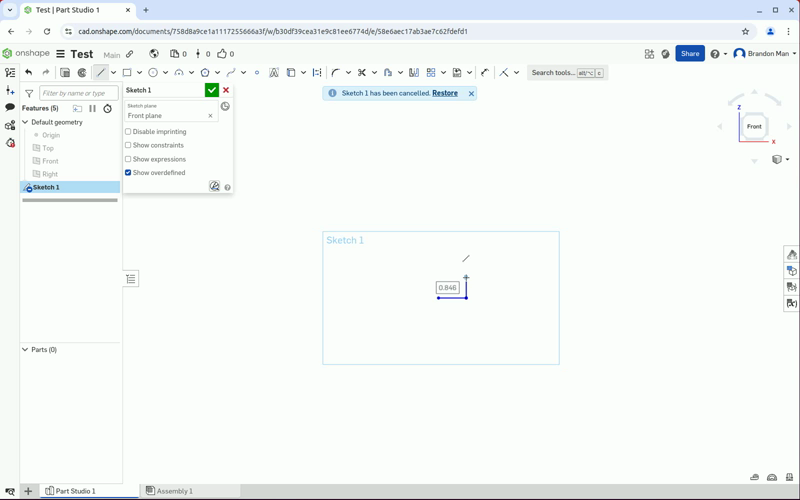
scroll(-6)
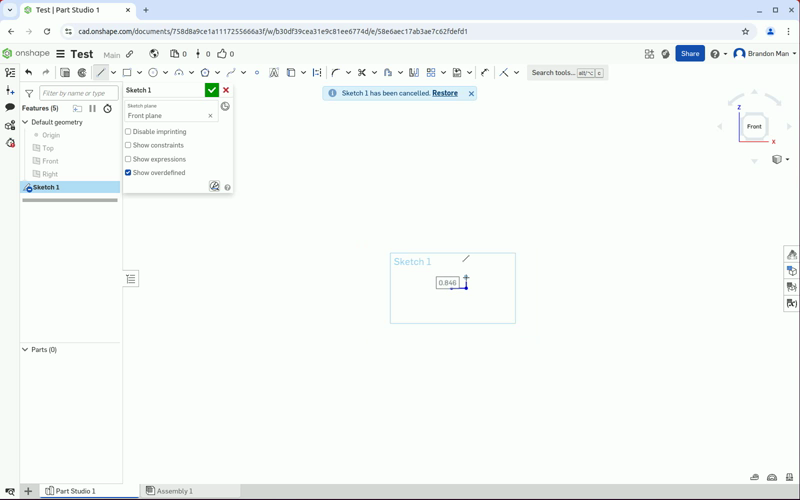
scroll(-6)
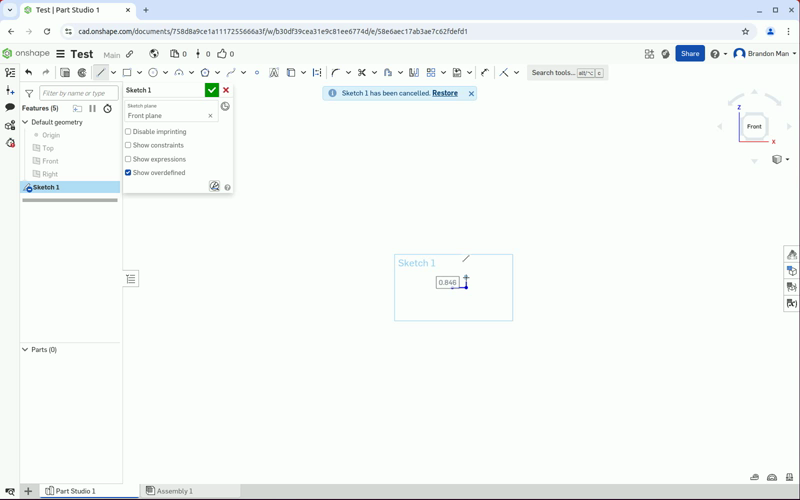
scroll(-6)
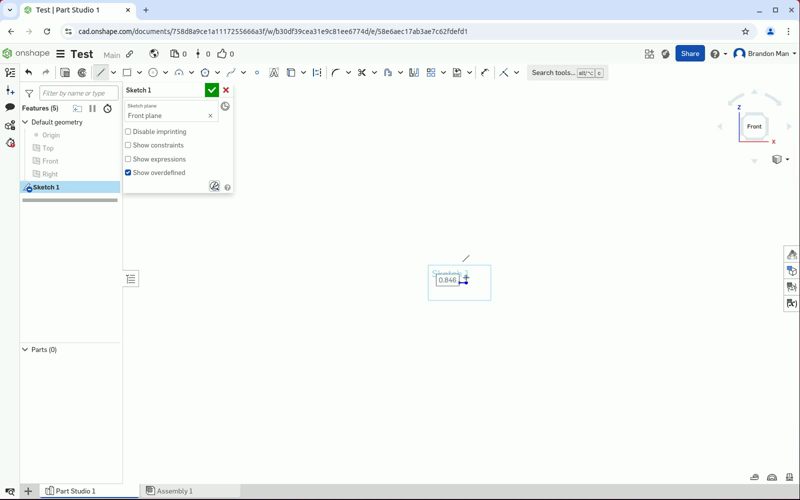
key_up(shift)
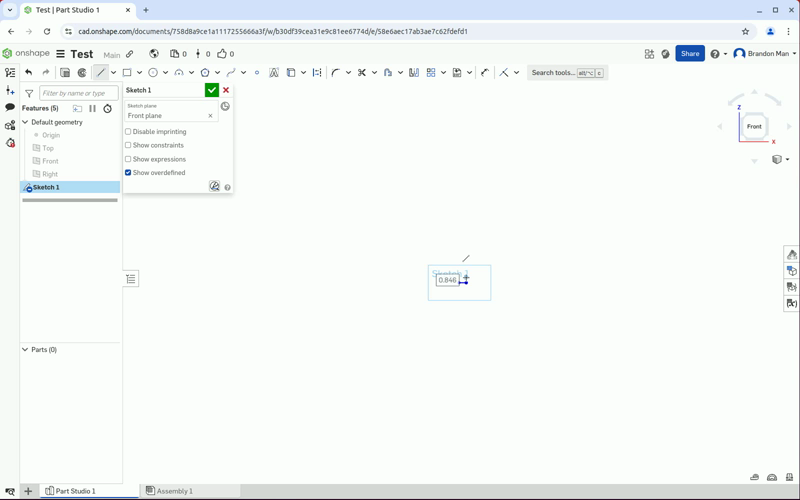
key_down(shift)
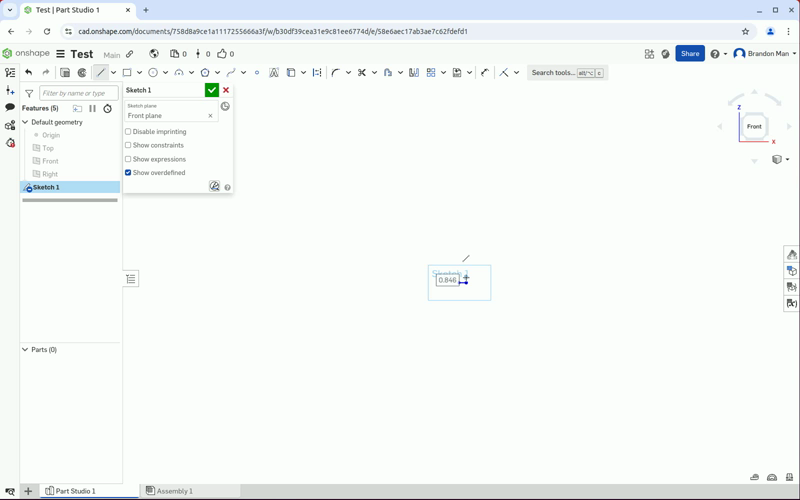
mouse_move(496, 277)
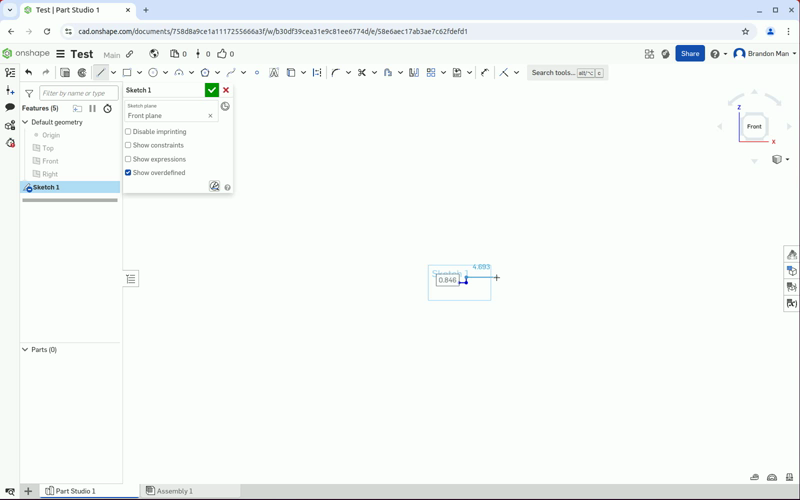
mouse_move(460, 277)
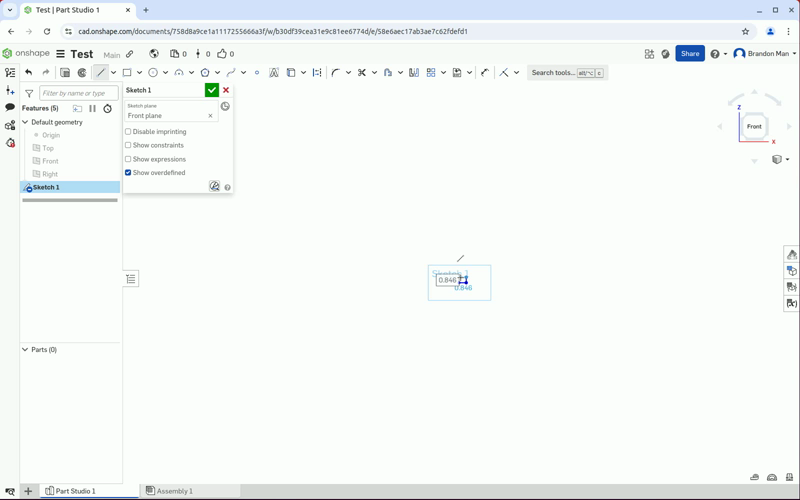
scroll(6)
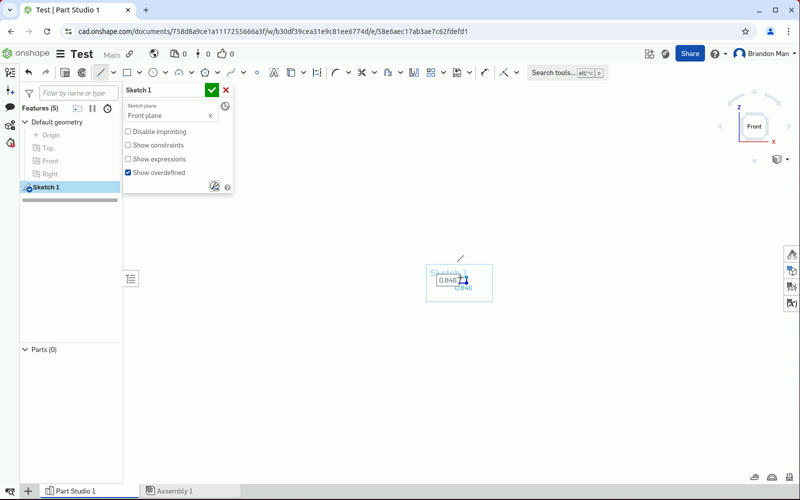
scroll(6)
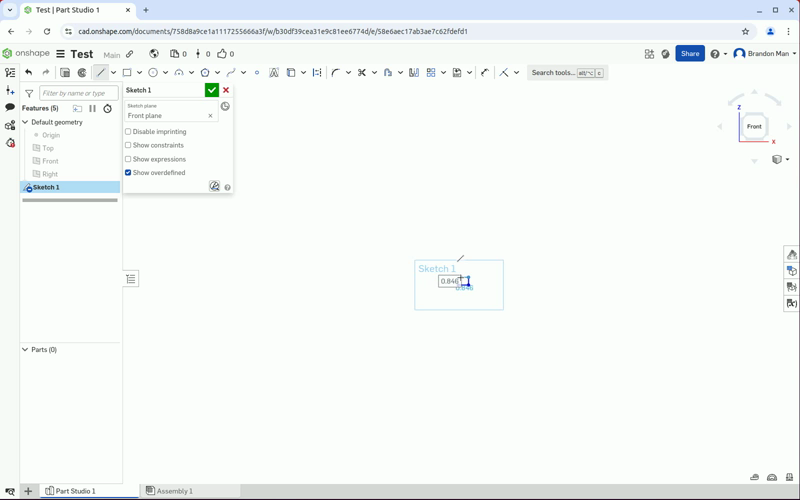
scroll(6)
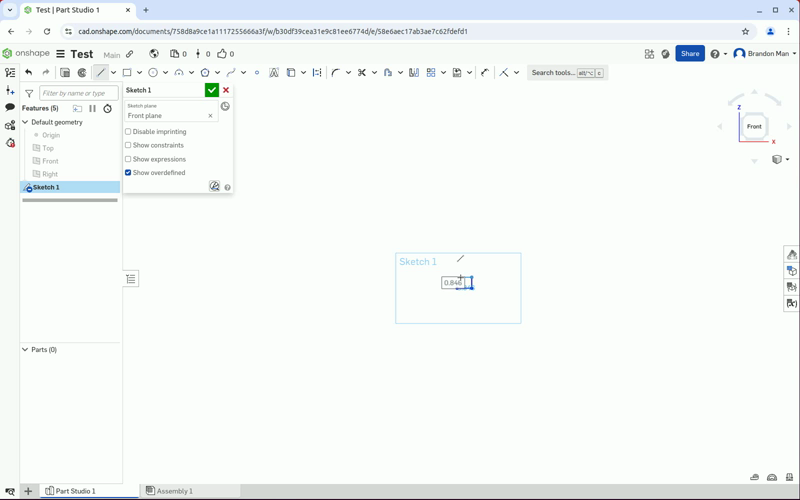
scroll(6)
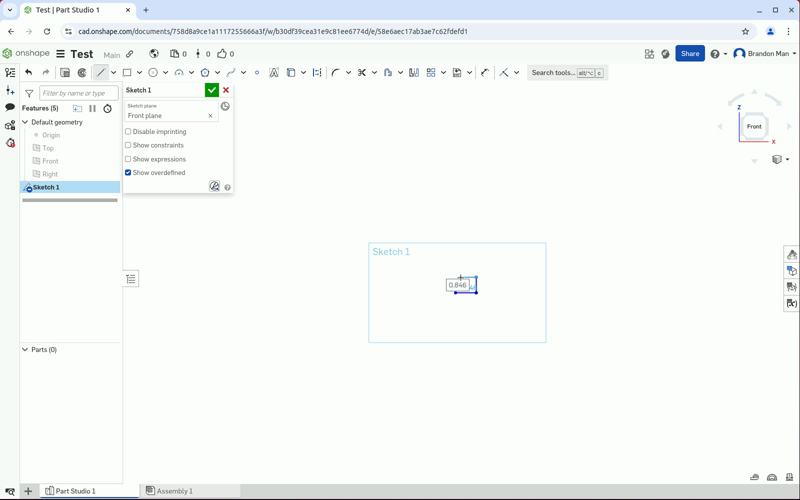
scroll(6)
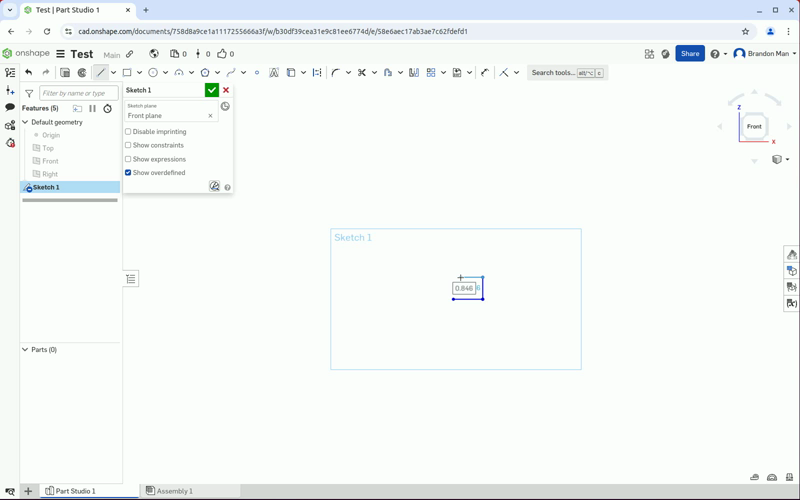
scroll(6)
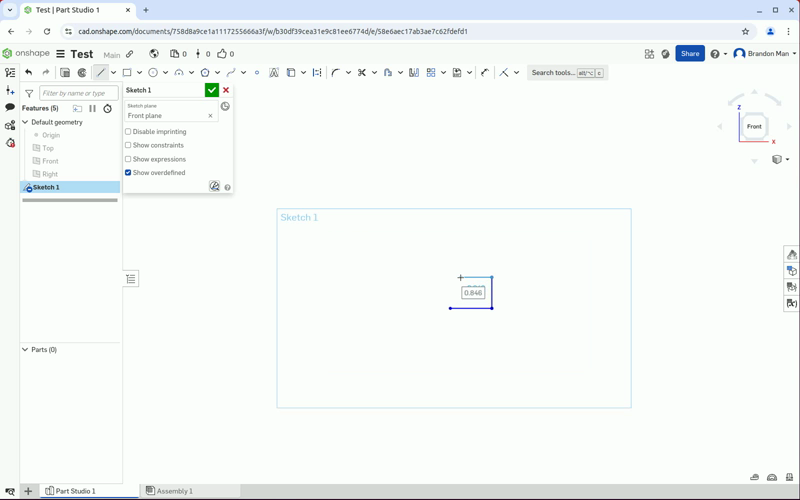
scroll(6)
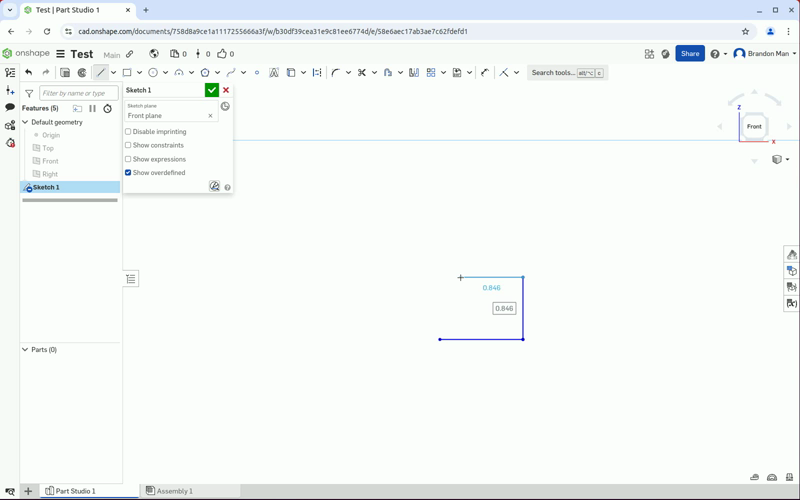
click(460, 277)
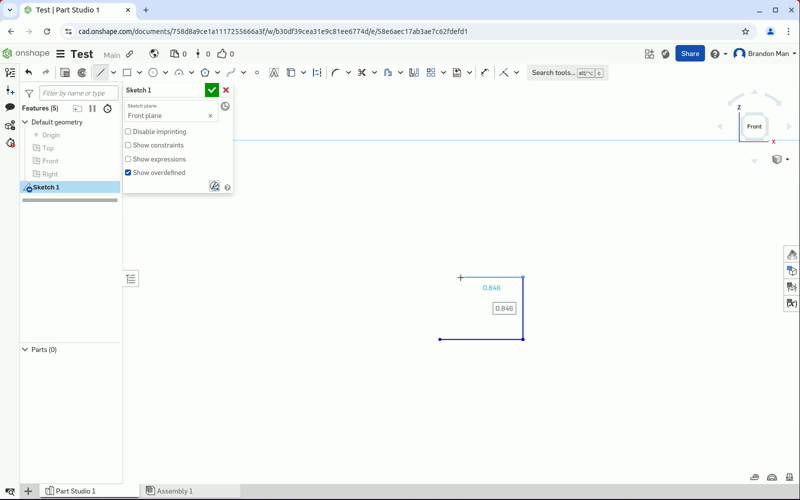
scroll(-6)
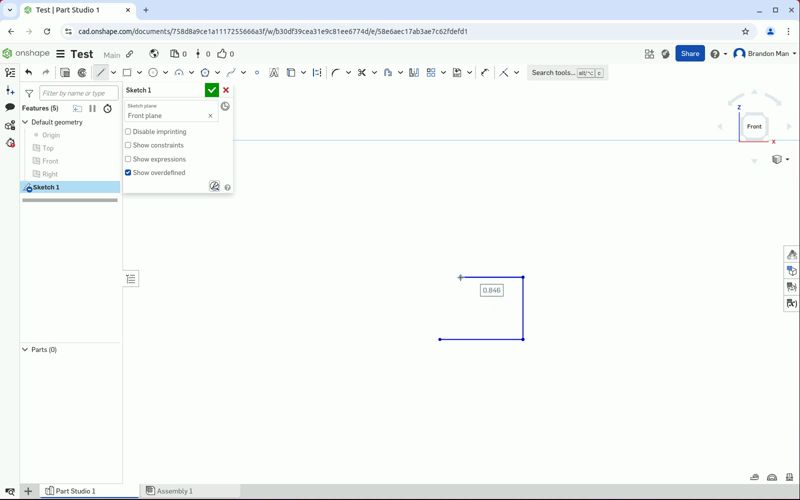
scroll(-6)
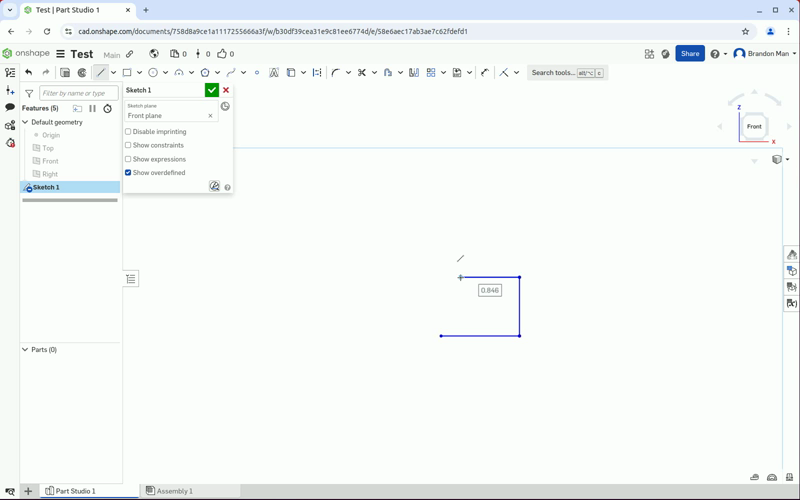
scroll(-6)
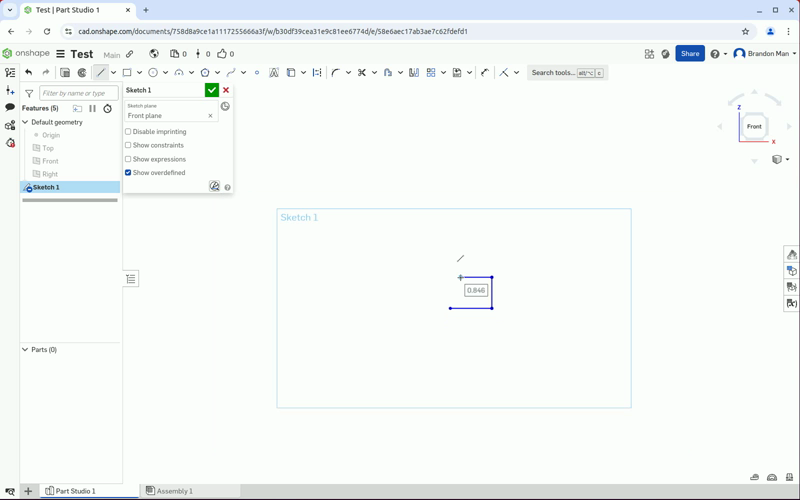
scroll(-6)
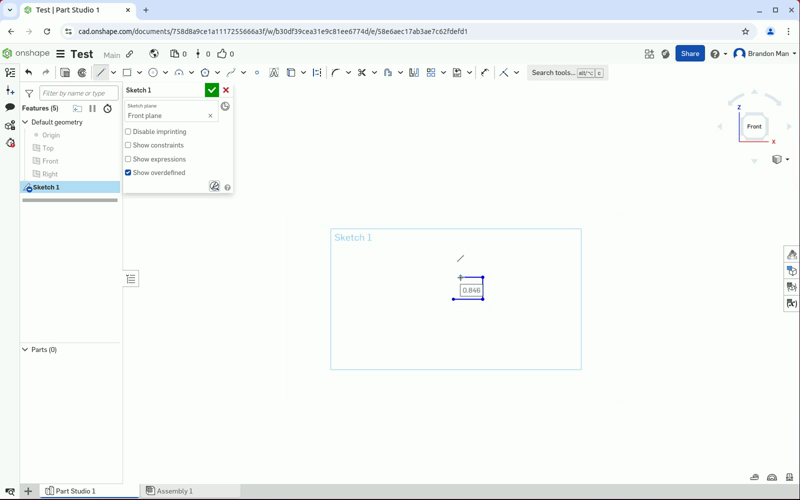
scroll(-6)
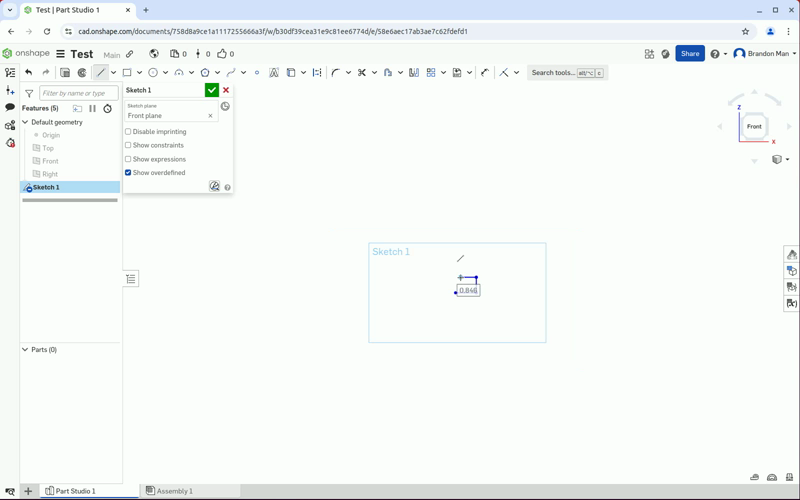
scroll(-6)
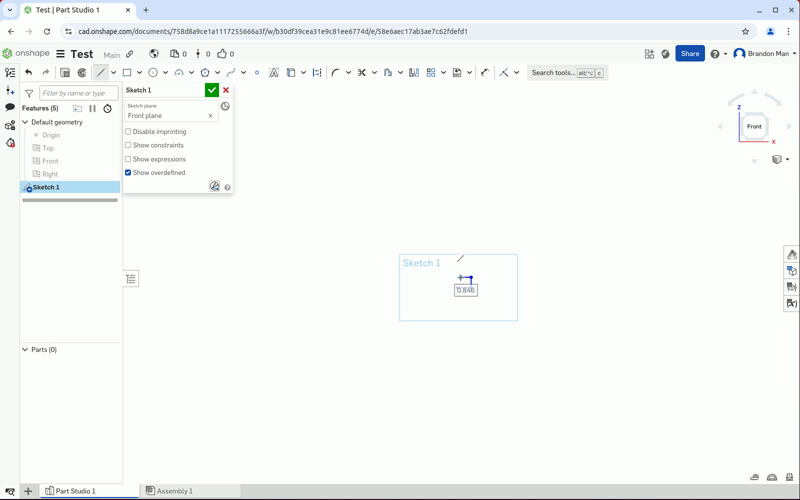
scroll(-6)
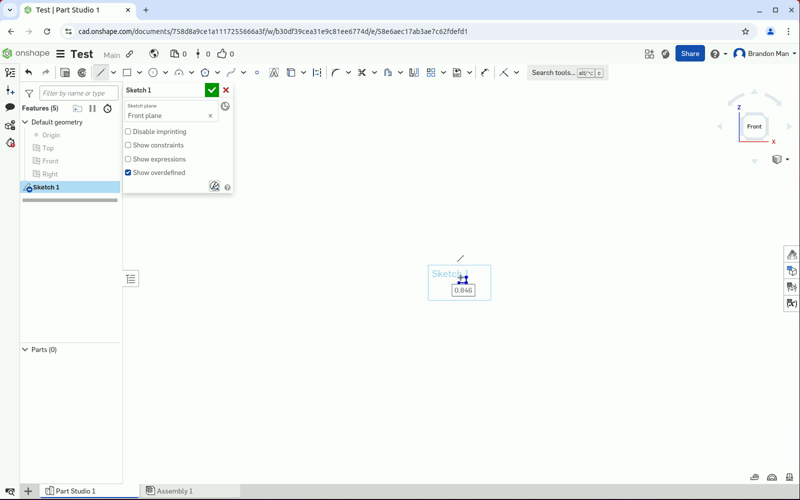
key_up(shift)
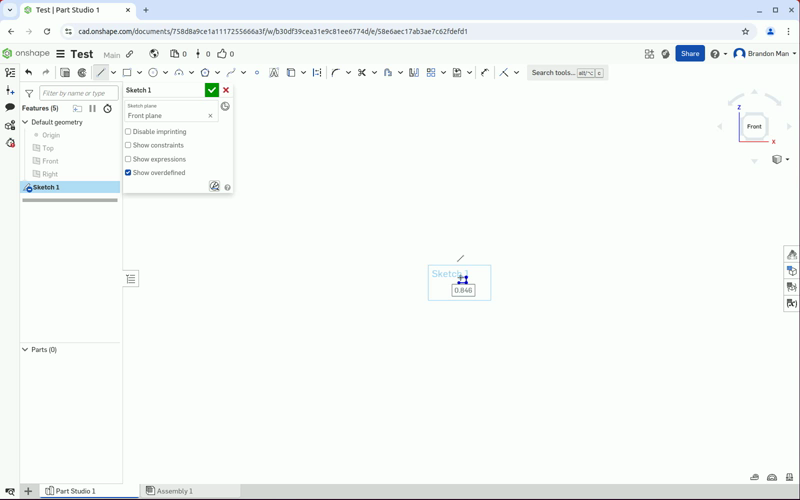
mouse_move(490, 277)
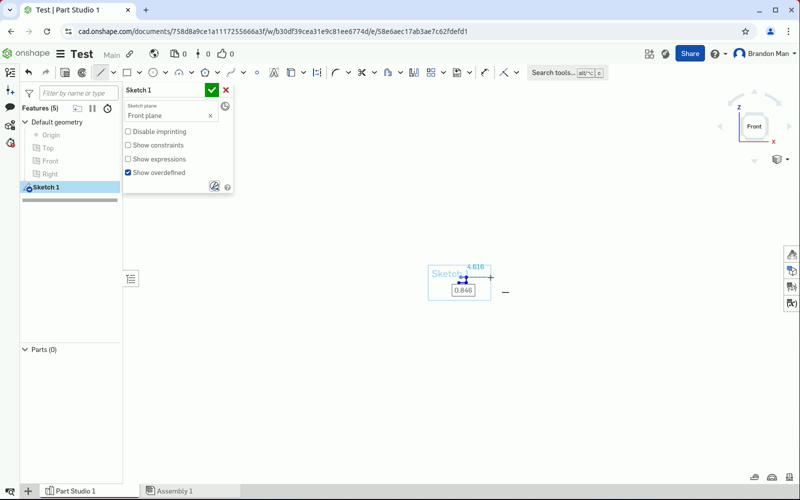
key_down(shift)
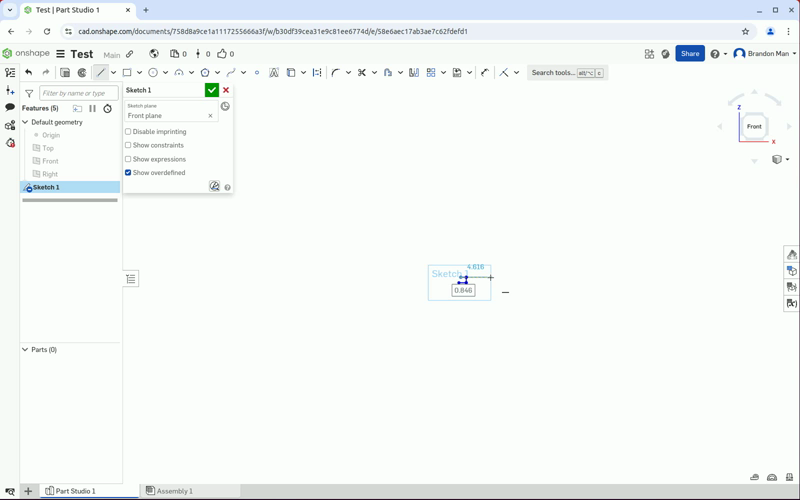
mouse_move(460, 282)
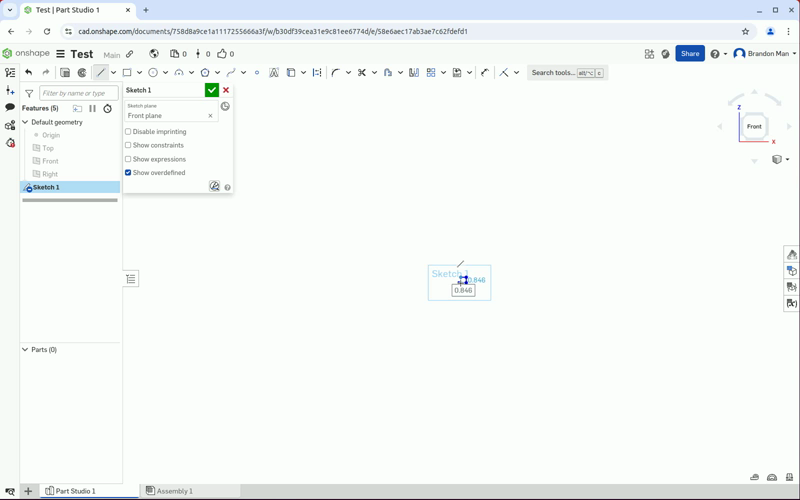
scroll(6)
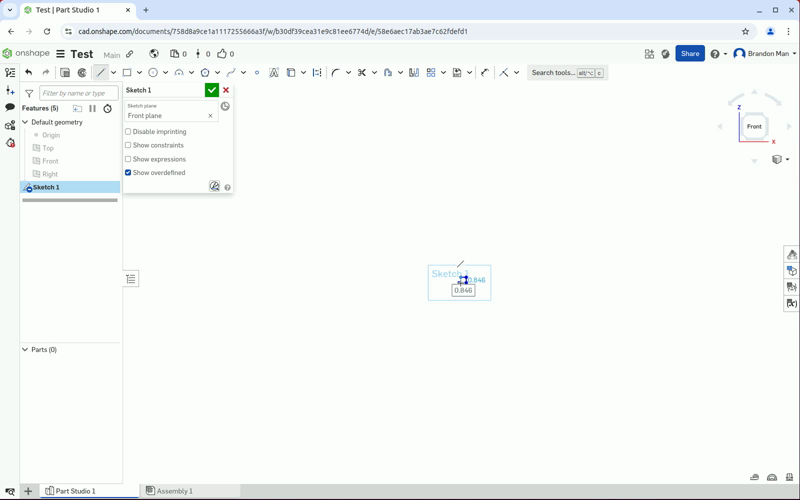
scroll(6)
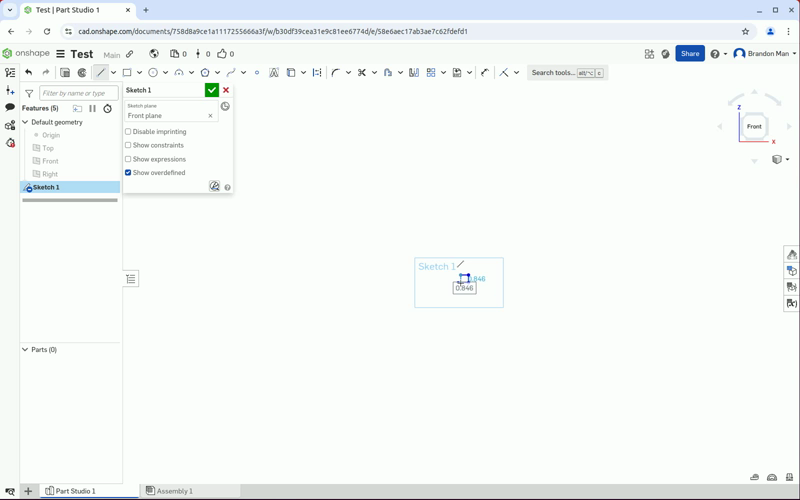
scroll(6)
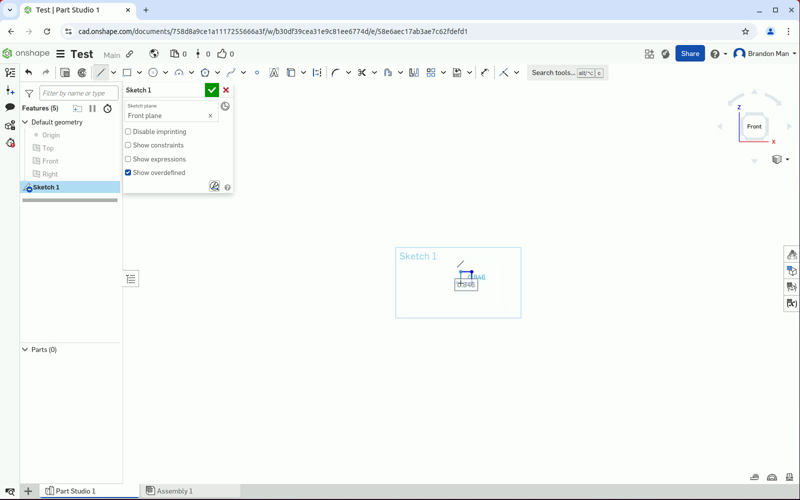
scroll(6)
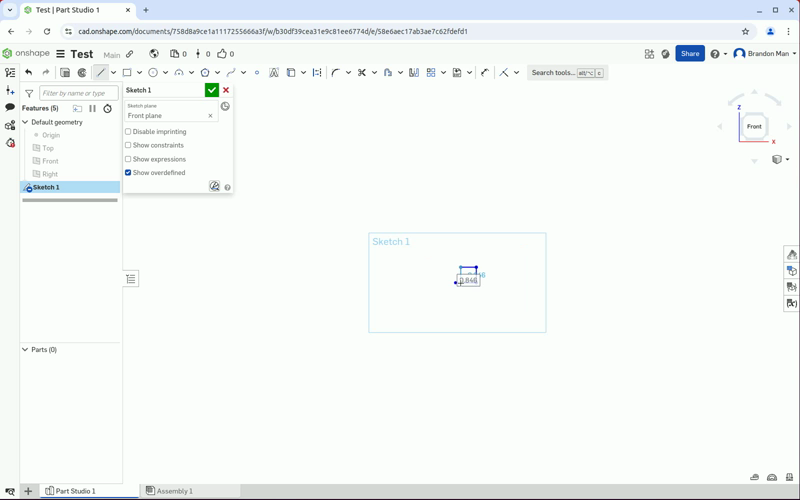
scroll(6)
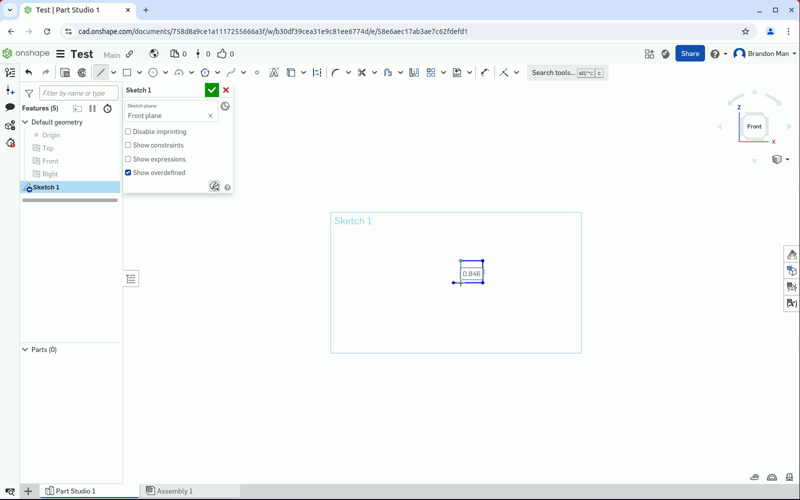
scroll(6)
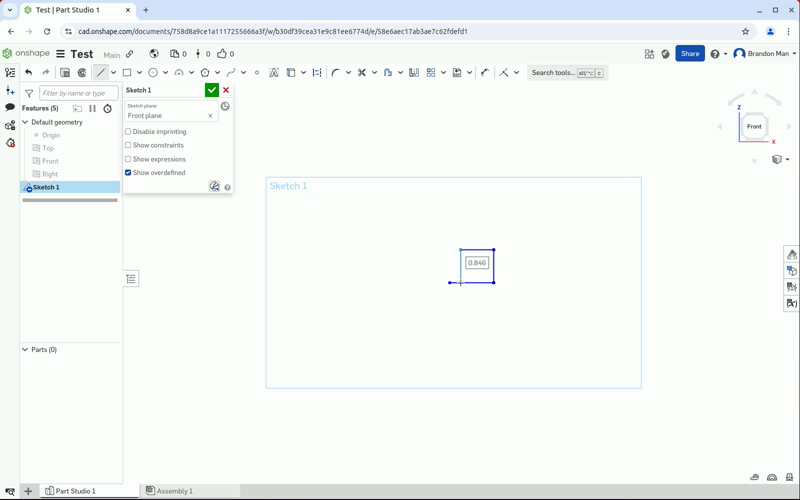
scroll(6)
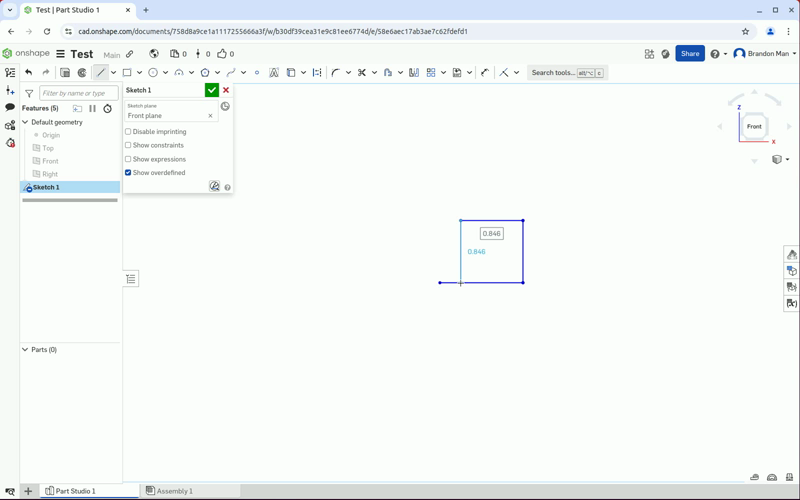
key_up(shift)
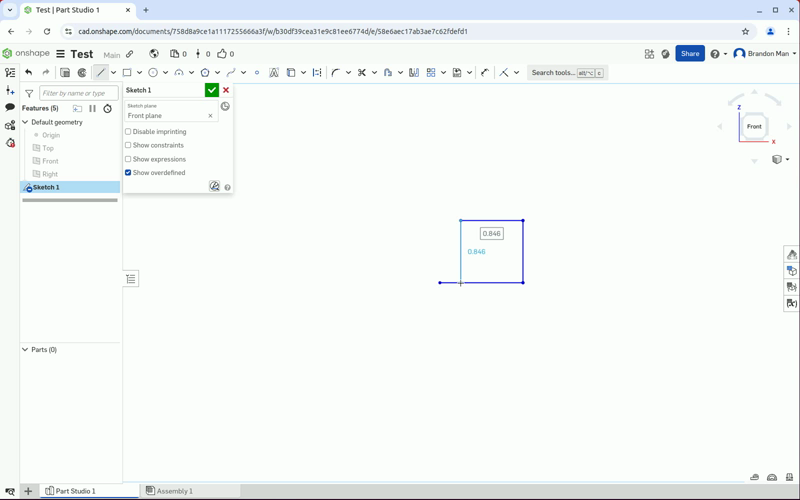
click(460, 282)
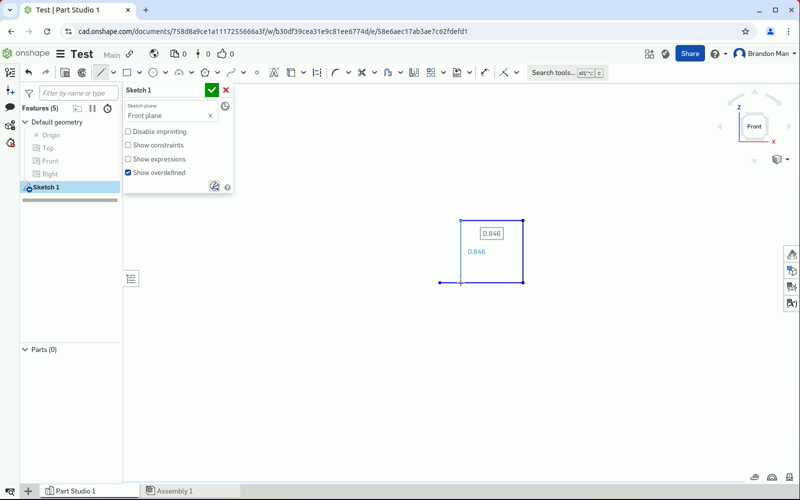
scroll(-6)
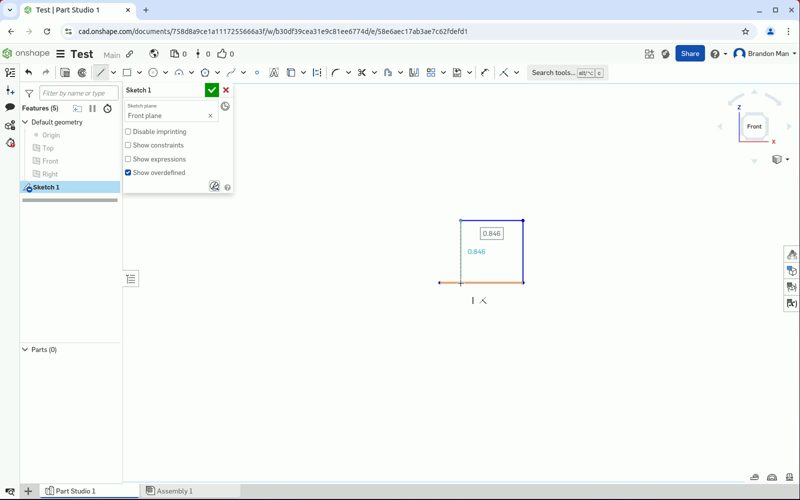
scroll(-6)
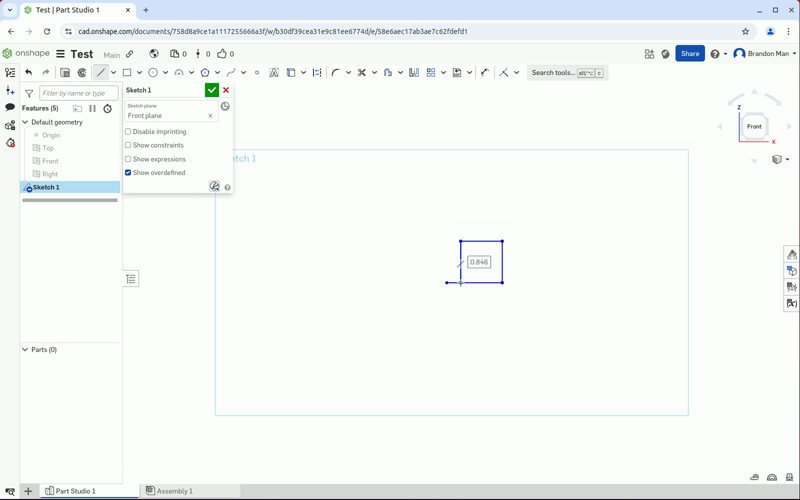
scroll(-6)
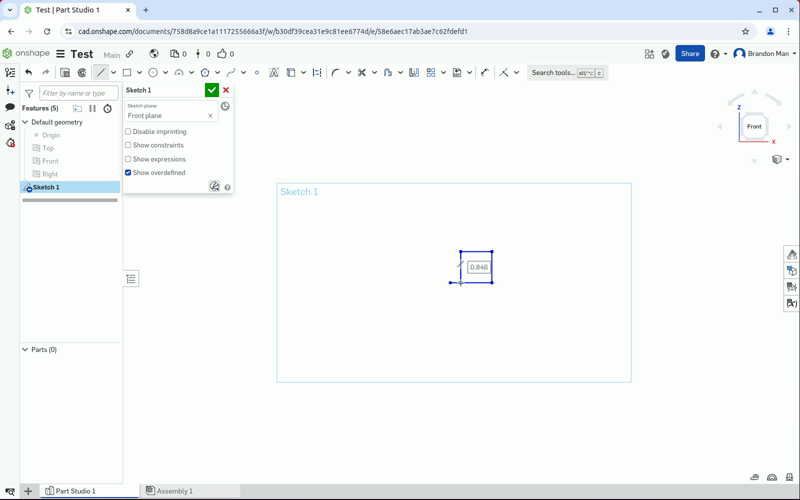
scroll(-6)
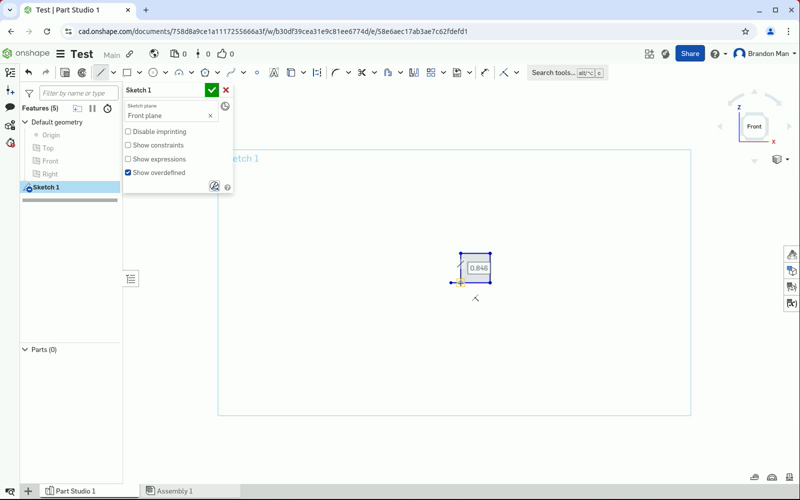
scroll(-6)
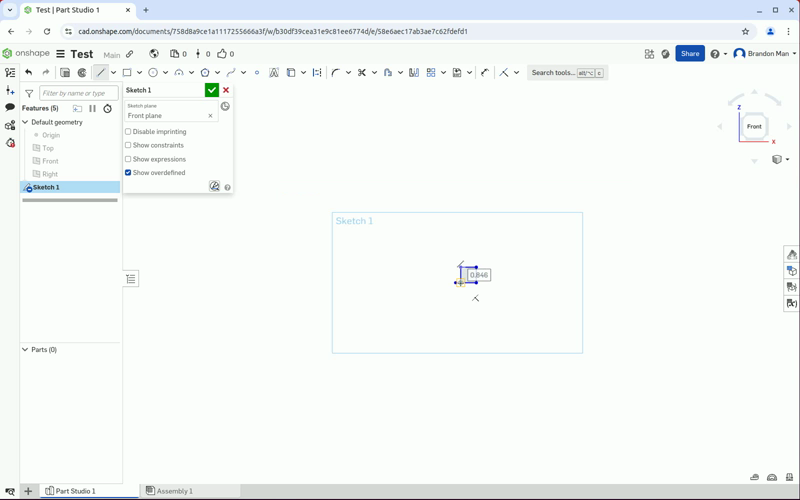
scroll(-6)
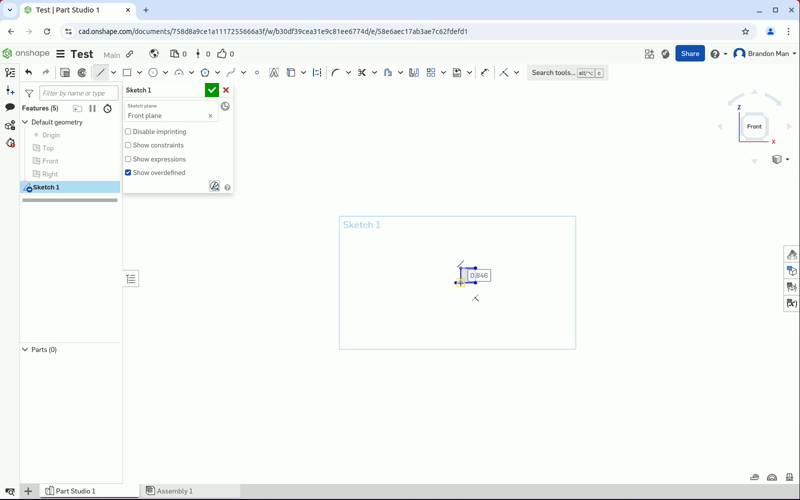
scroll(-6)
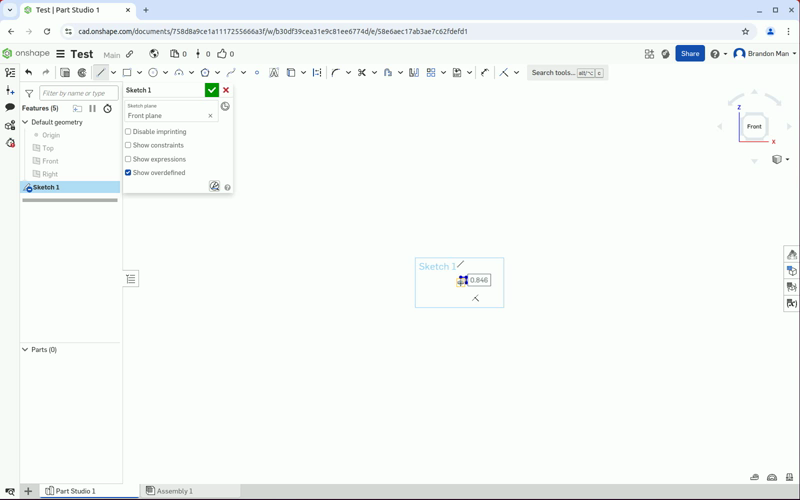
key(esc)
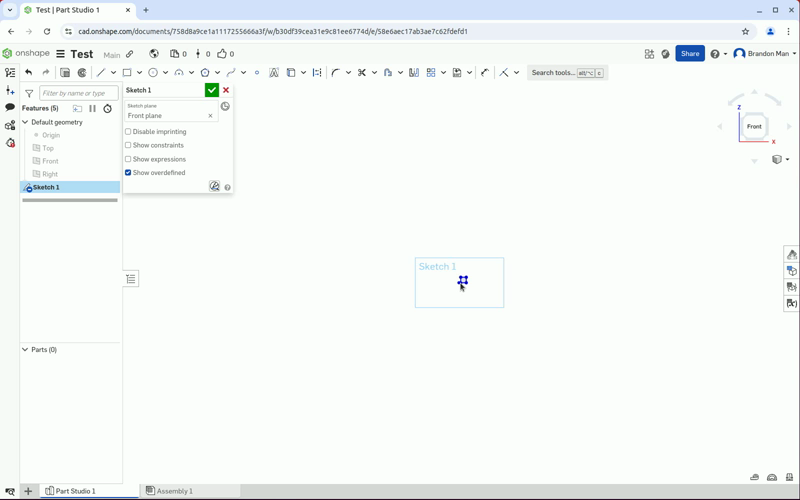
mouse_move(464, 282)
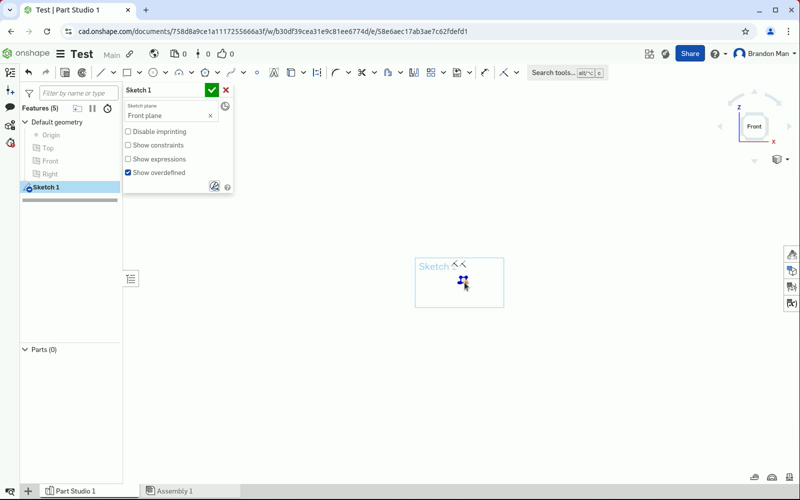
scroll(6)
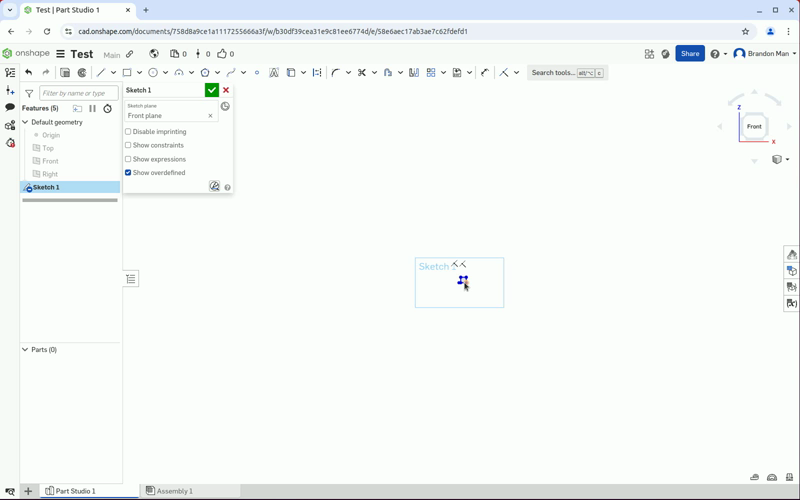
scroll(6)
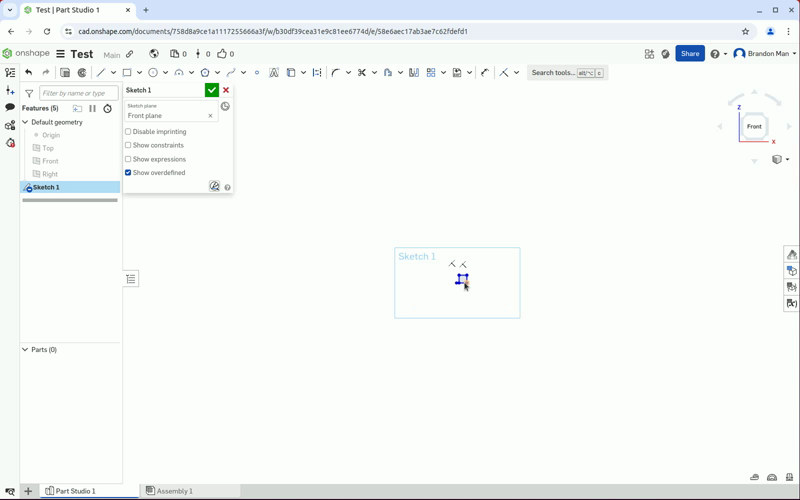
scroll(6)
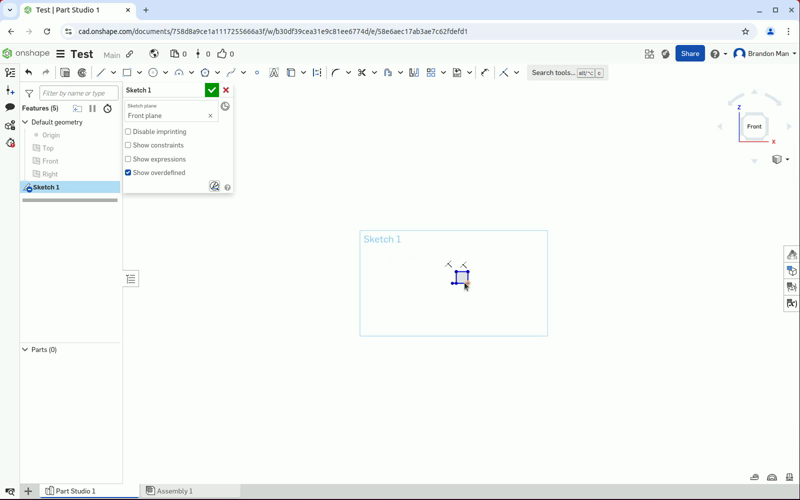
scroll(6)
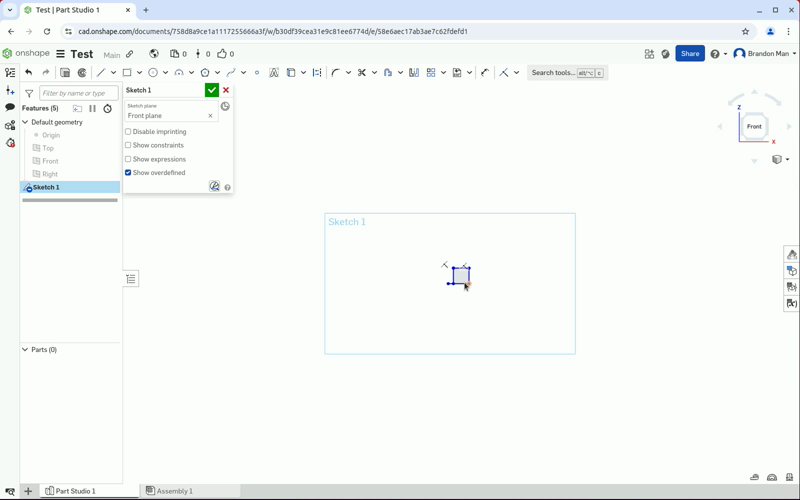
scroll(6)
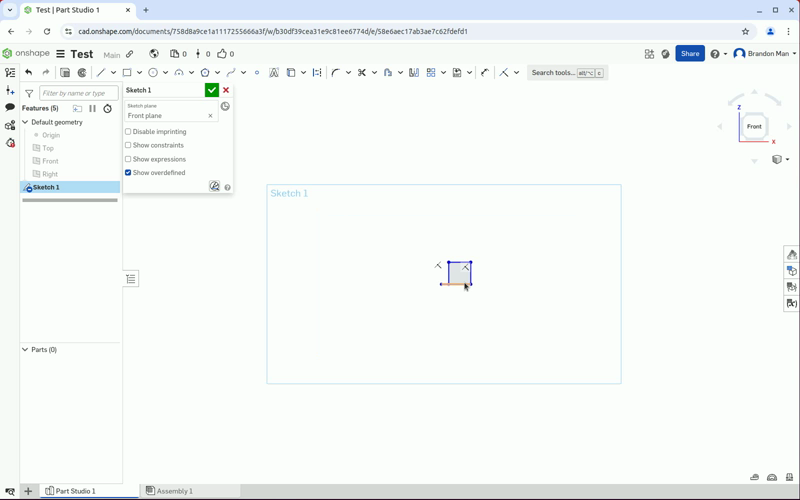
scroll(6)
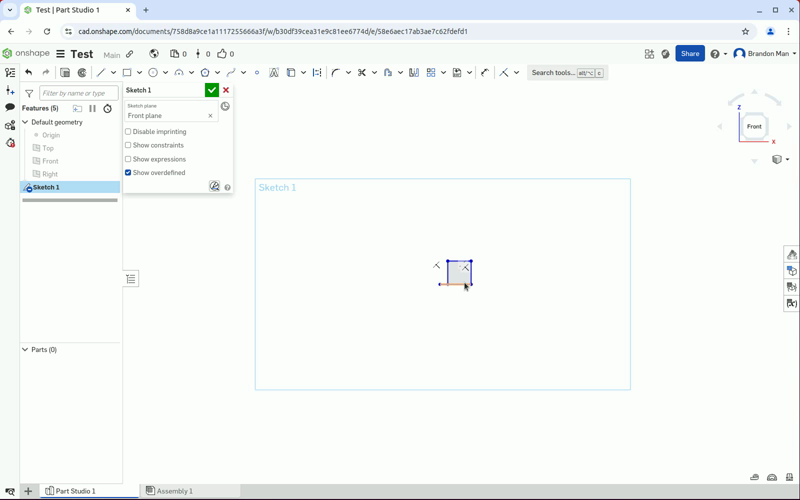
scroll(6)
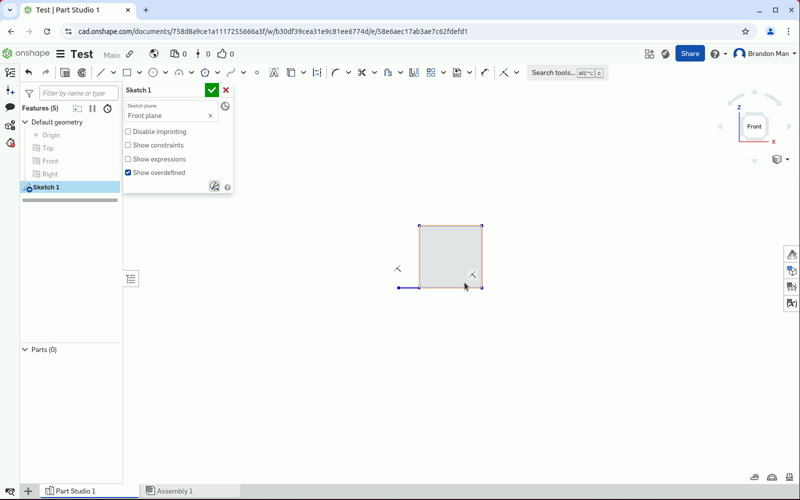
click(464, 282)
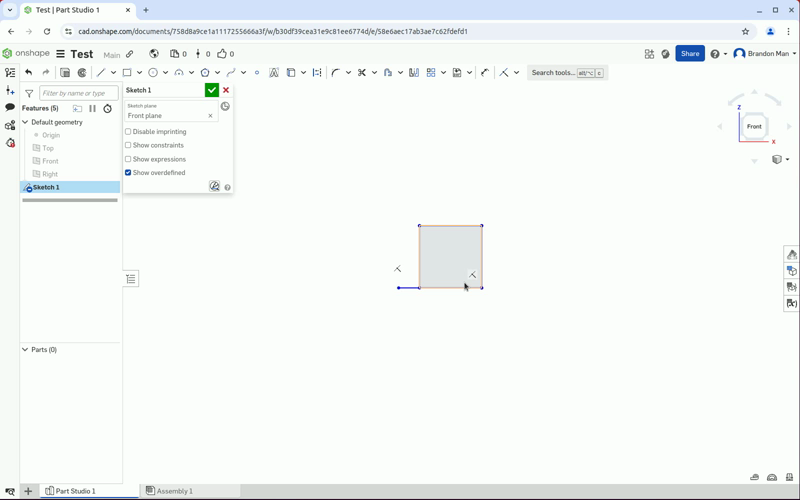
scroll(-6)
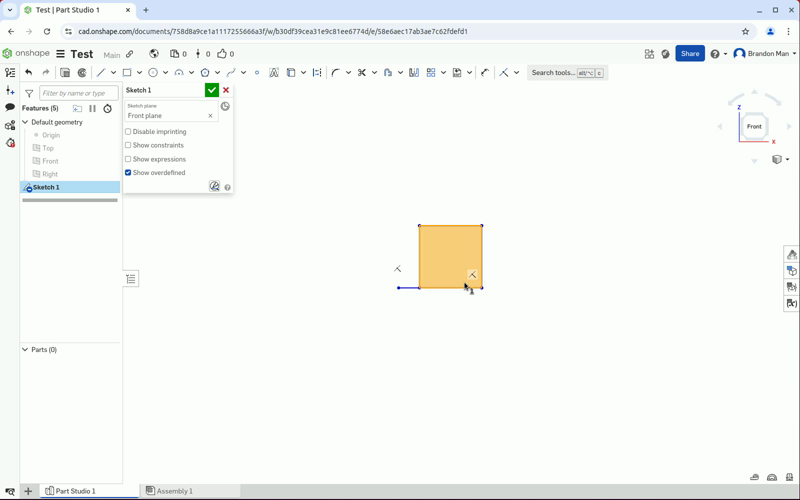
scroll(-6)
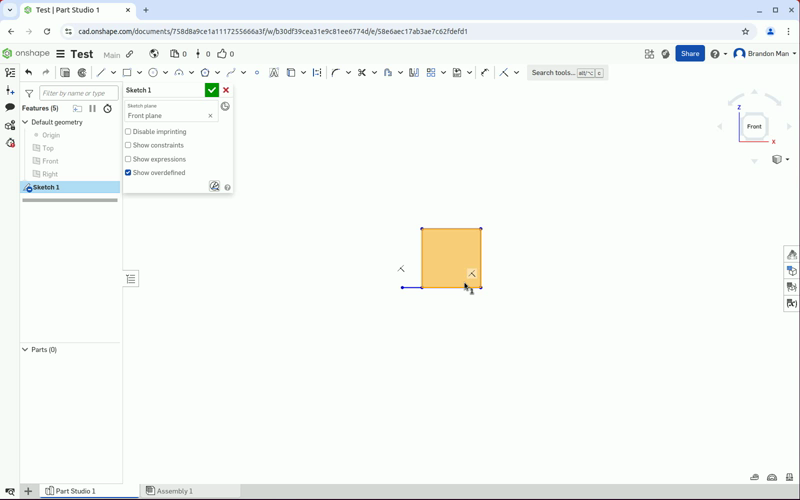
scroll(-6)
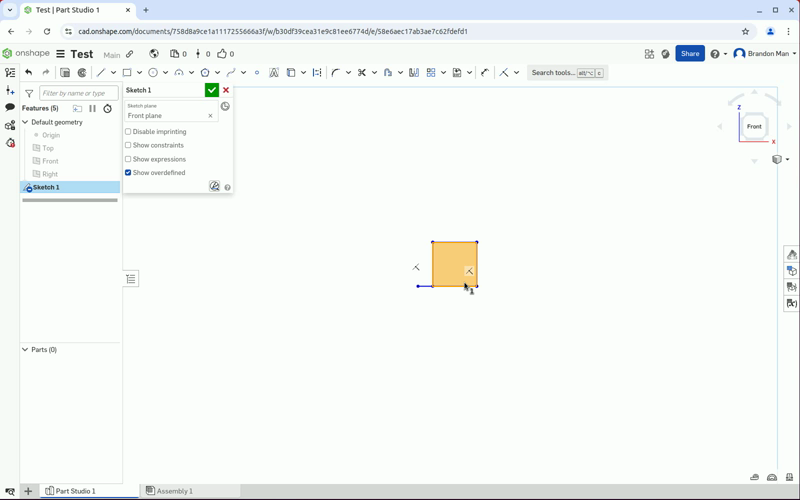
scroll(-6)
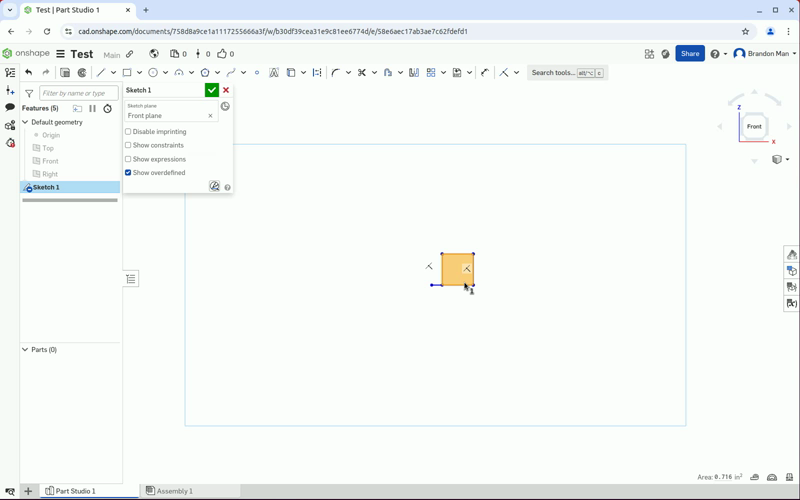
scroll(-6)
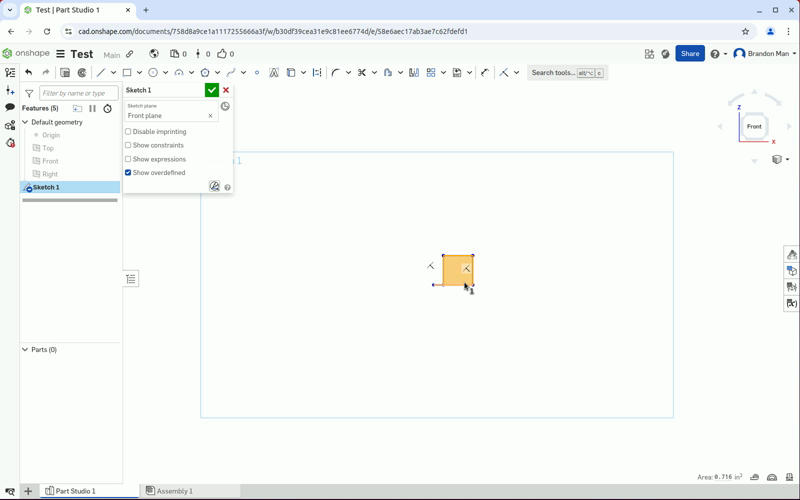
scroll(-6)
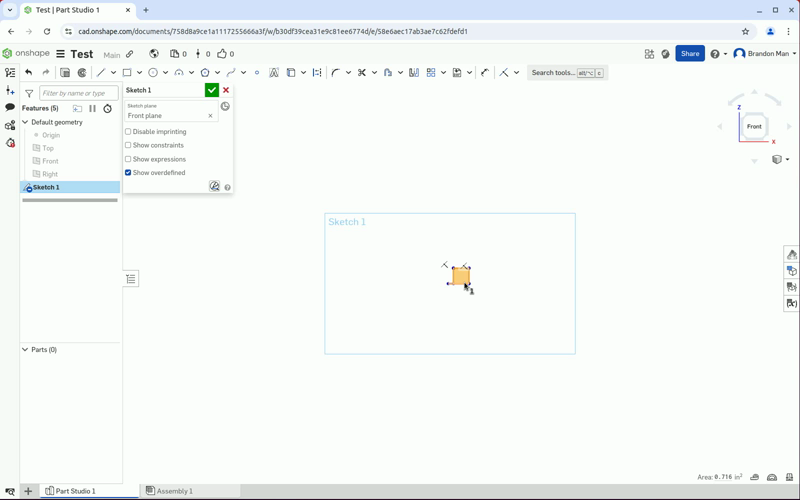
scroll(-6)
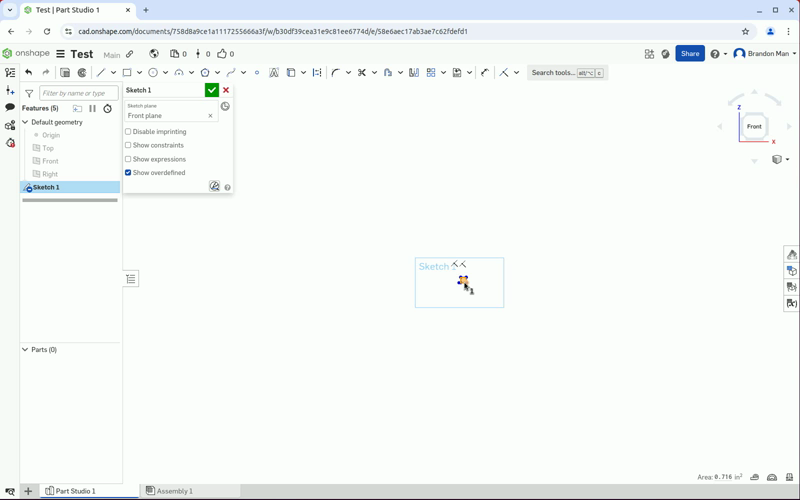
mouse_move(73, 352)
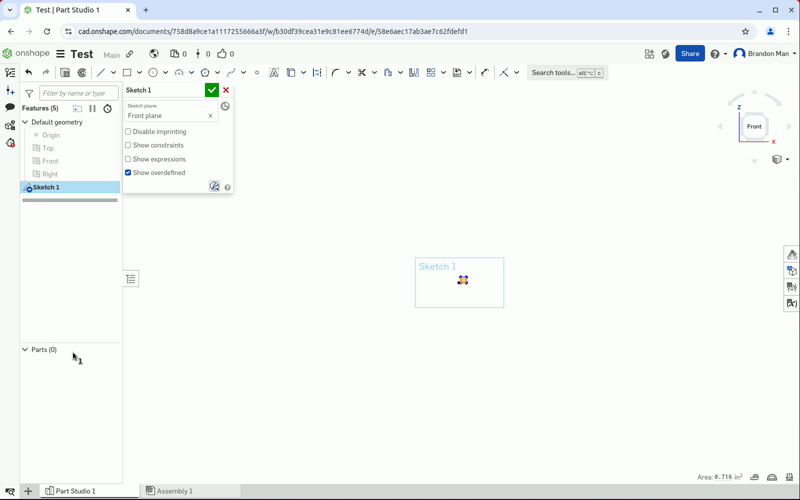
key(shift+y)
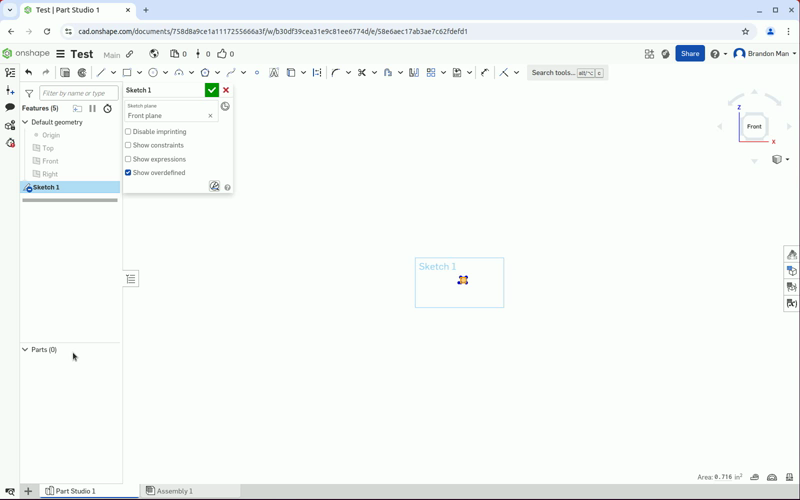
key(shift+e)
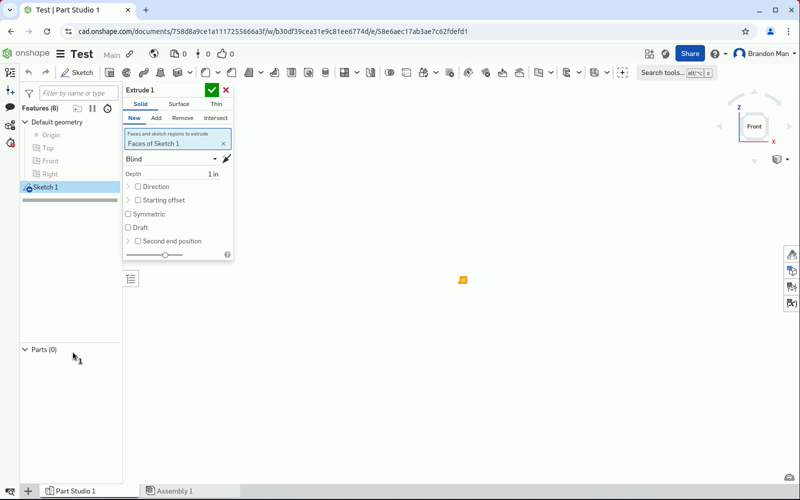
mouse_move(143, 106)
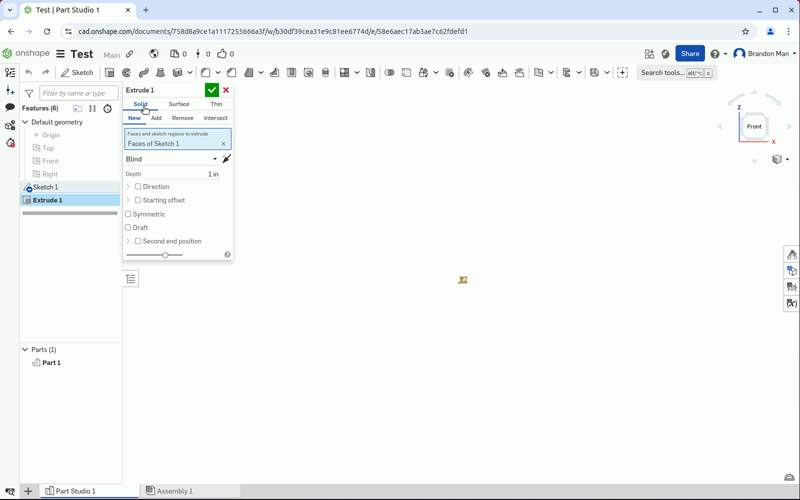
click(143, 106)
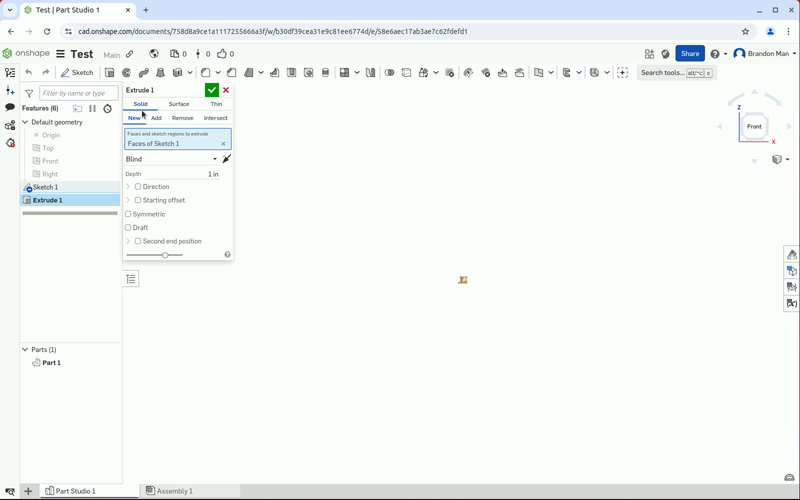
mouse_move(137, 120)
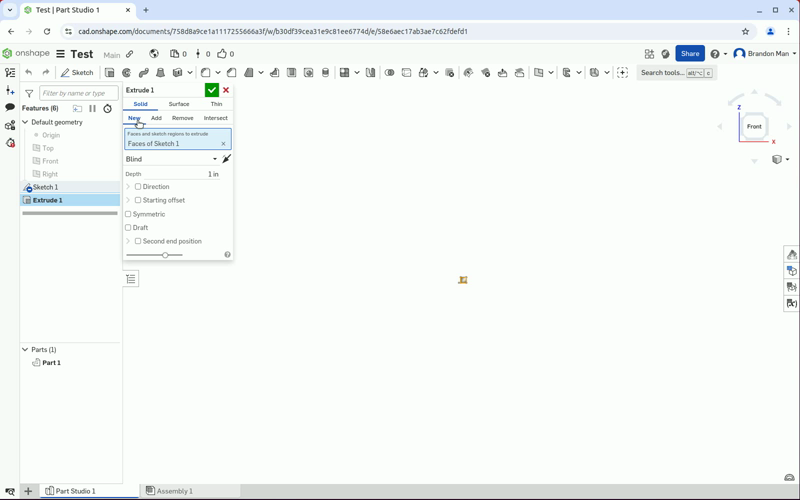
click(137, 120)
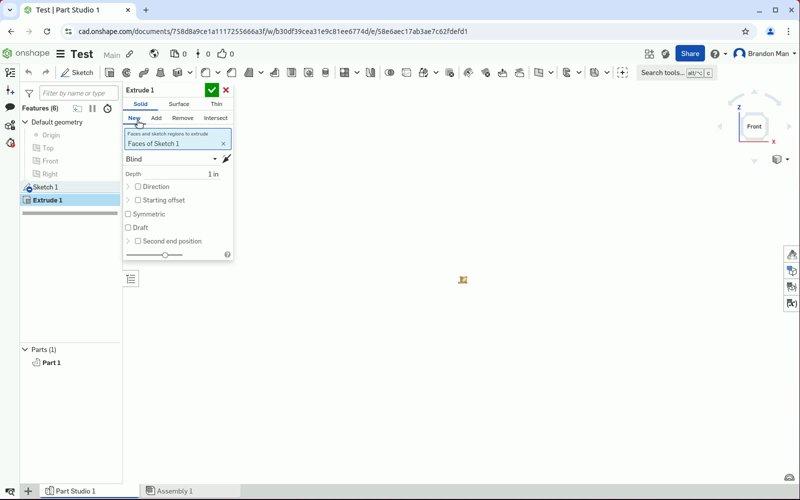
key(tab, 4)
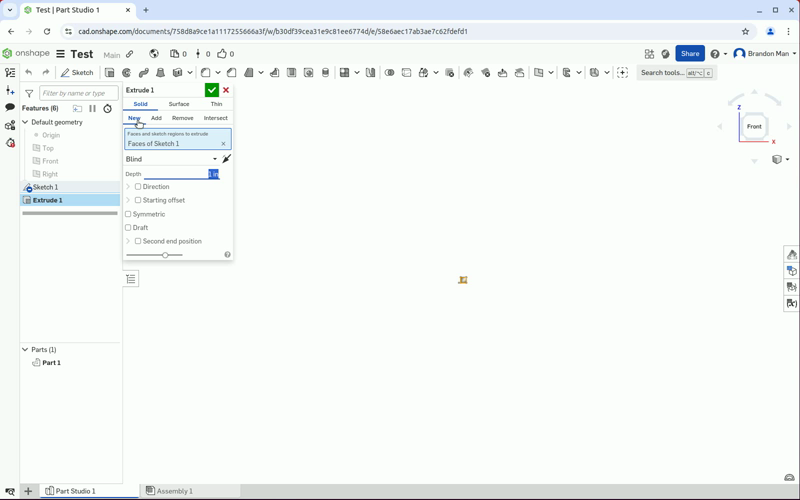
text(23.108)
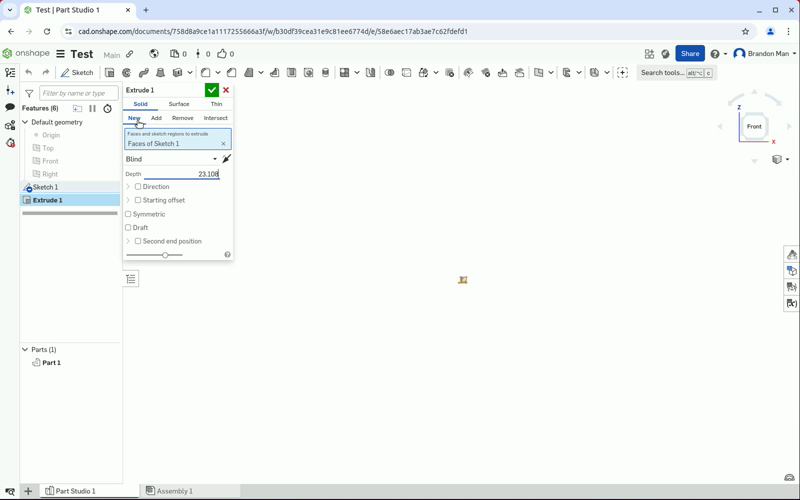
key(enter)
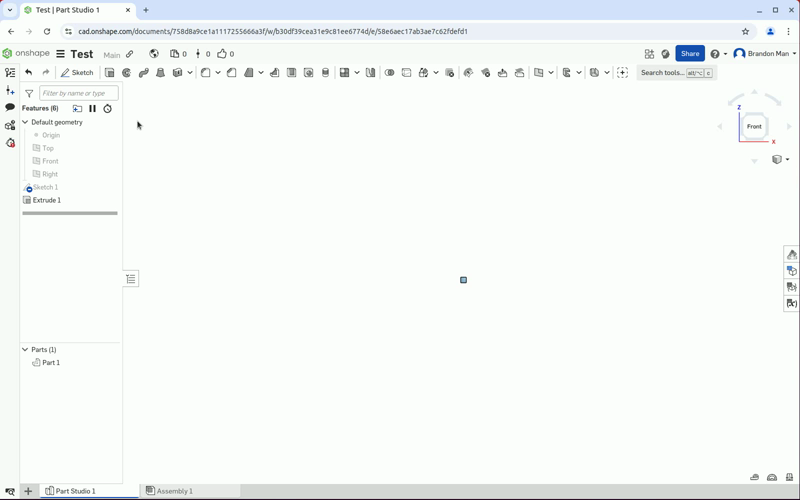
key(shift+h)
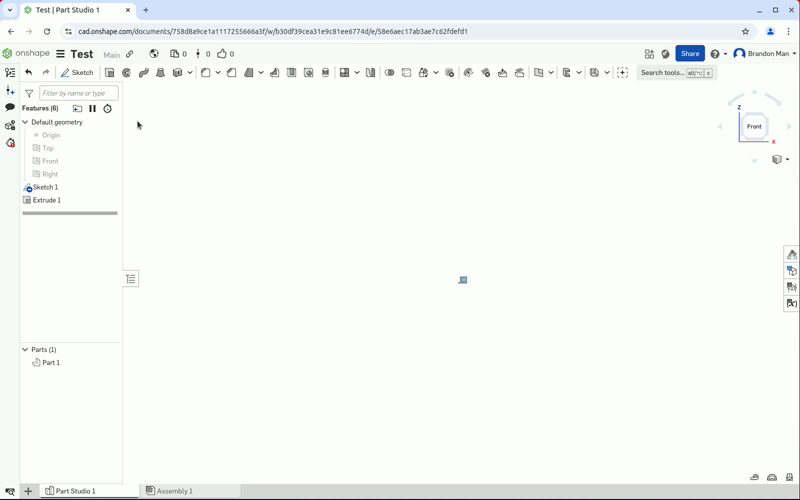
key(shift+h)
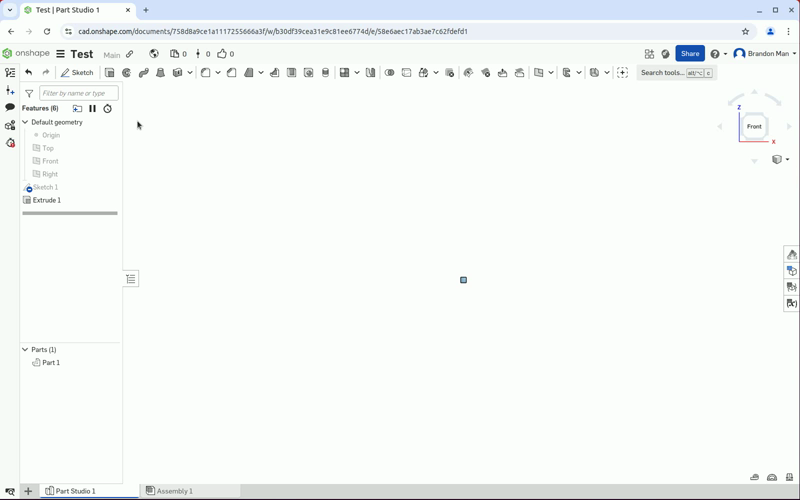
mouse_move(73, 189)
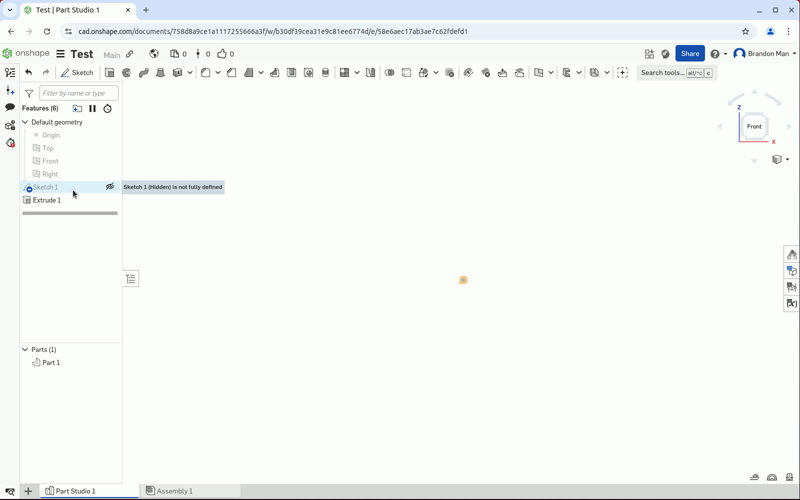
click(73, 189)
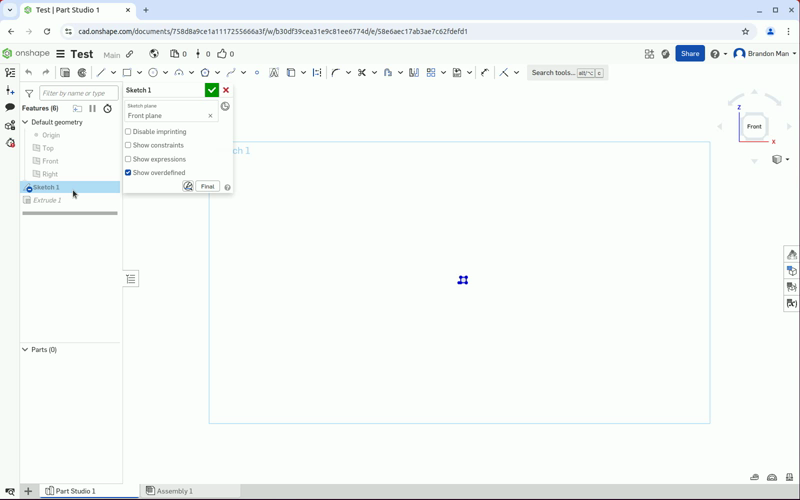
mouse_move(229, 92)
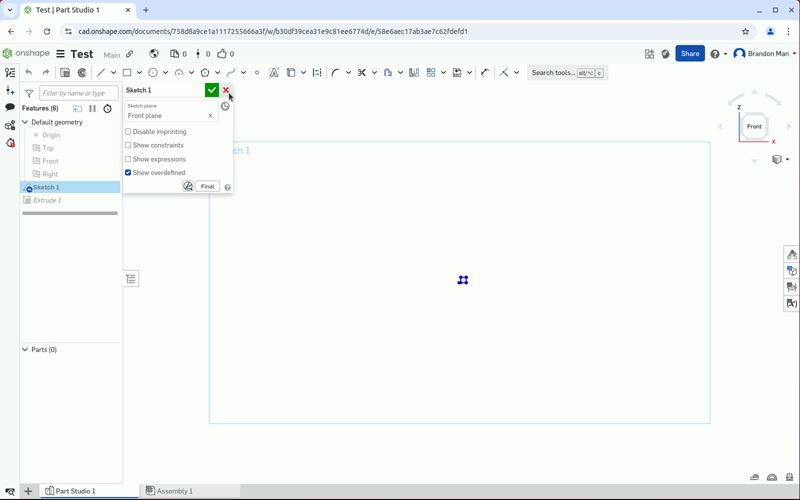
click(229, 92)
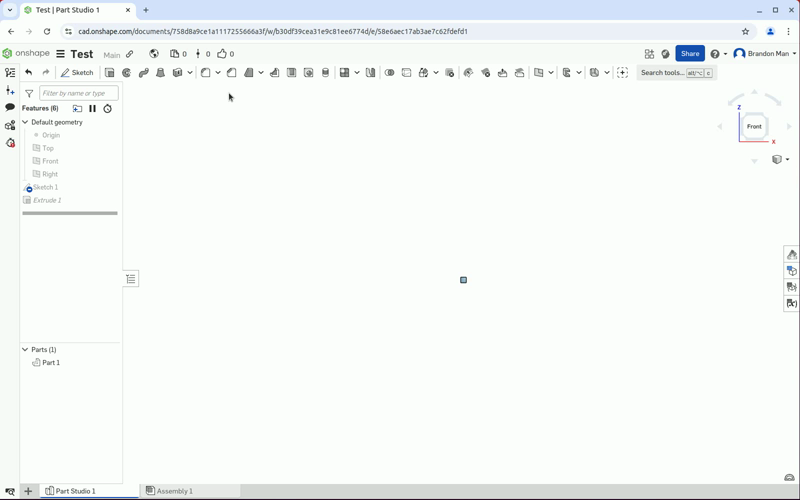
mouse_move(73, 352)
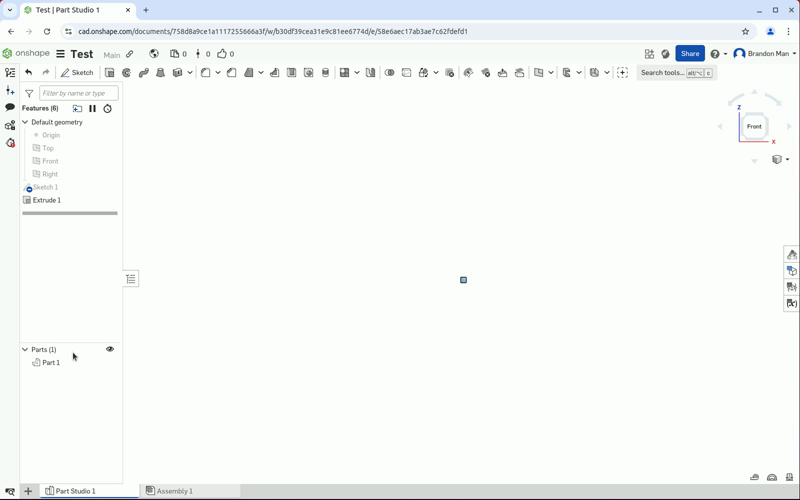
key(y)
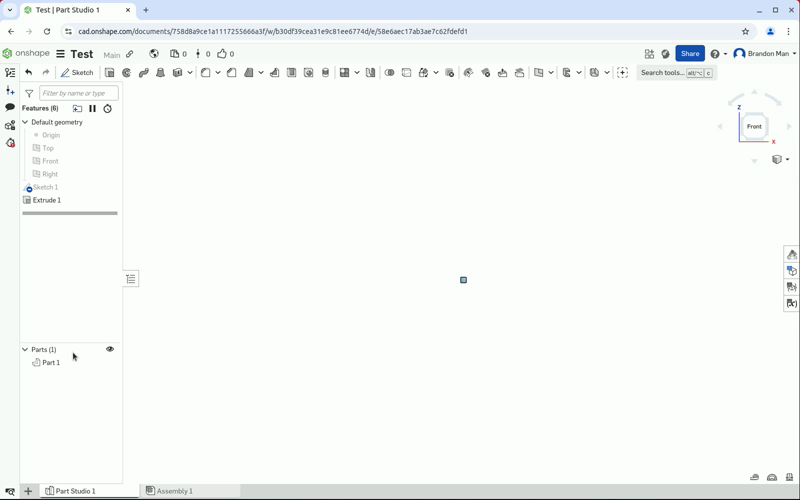
key(shift+p)
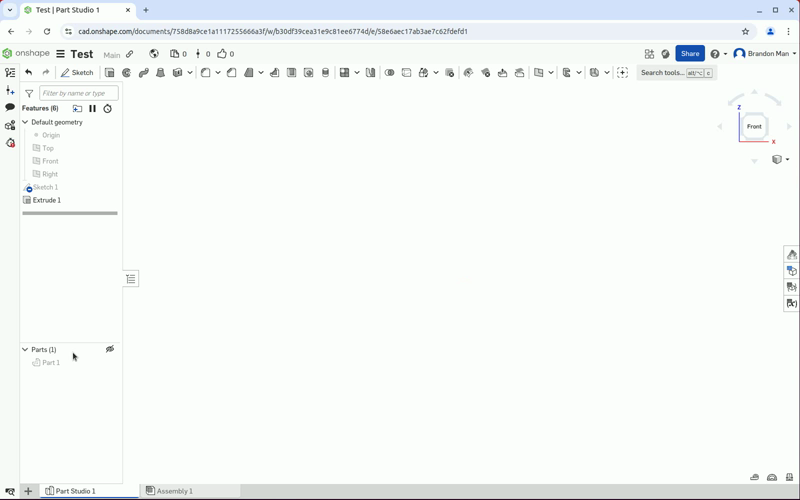
key(space)
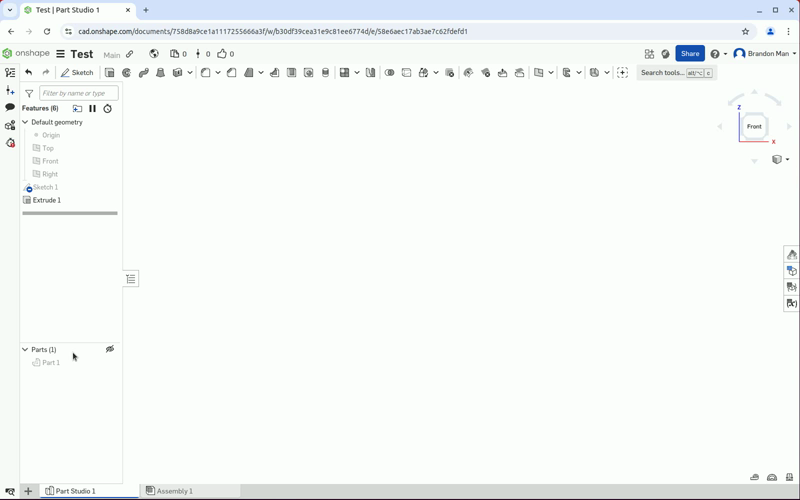
key_down(shift)
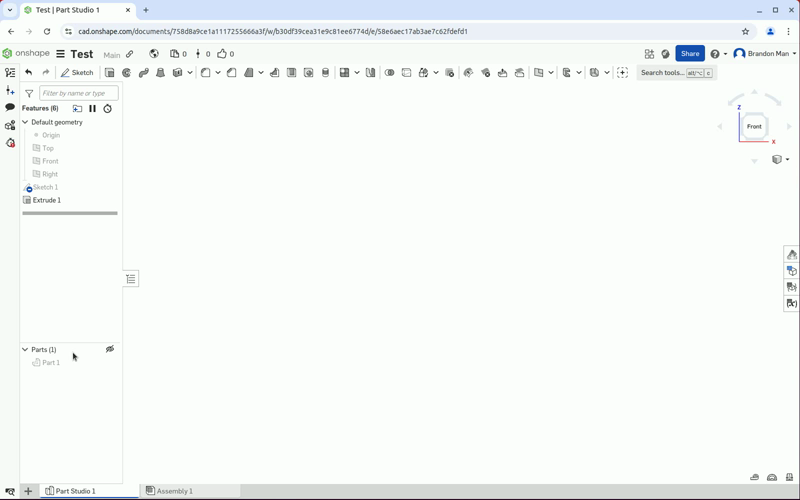
key(left)
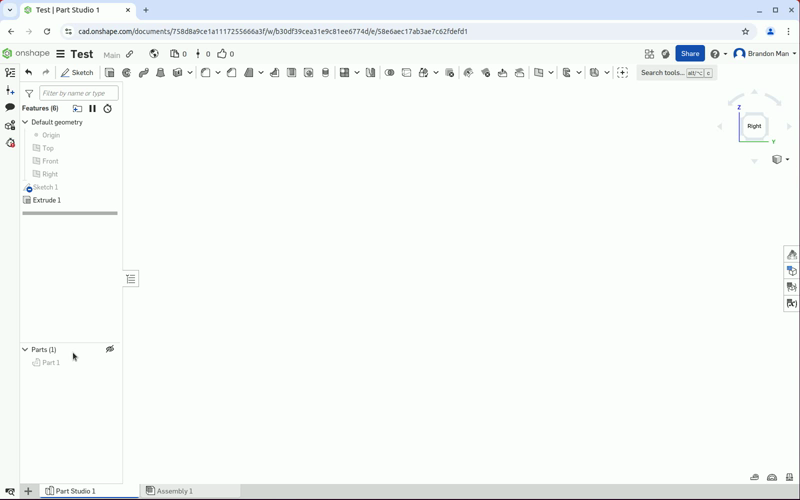
key_up(shift)
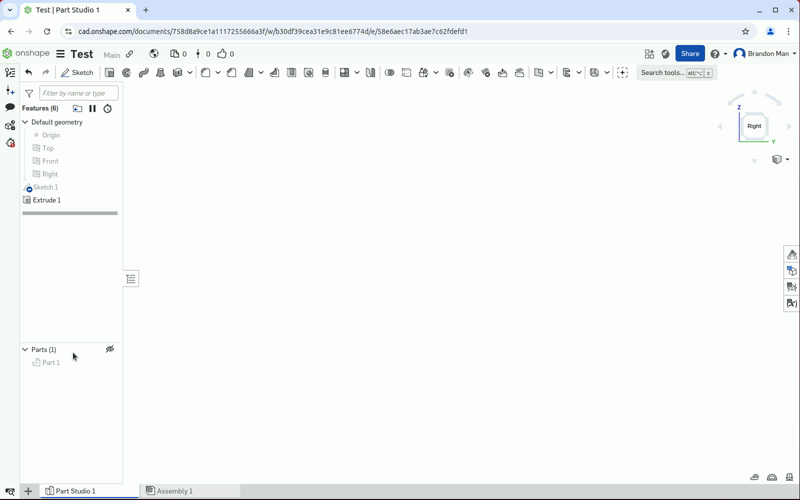
mouse_move(73, 352)
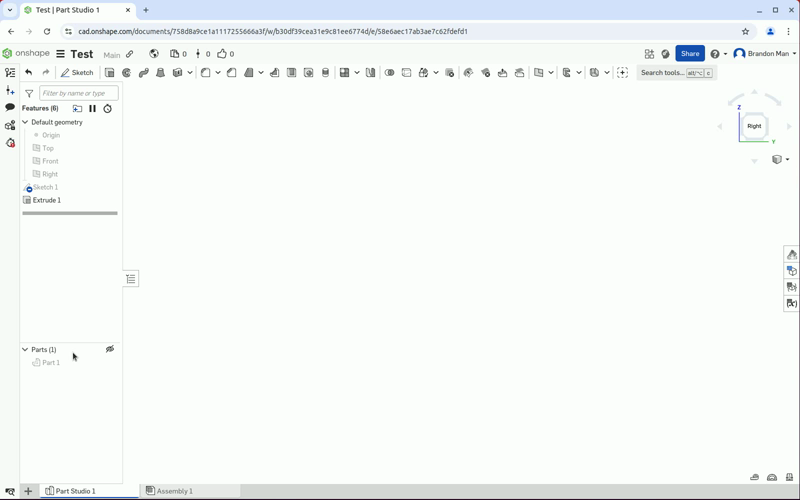
key(shift+y)
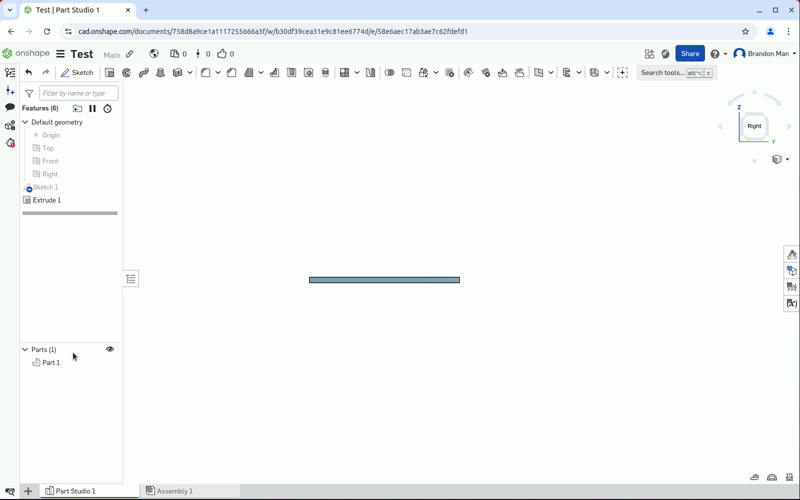
mouse_move(541, 75)
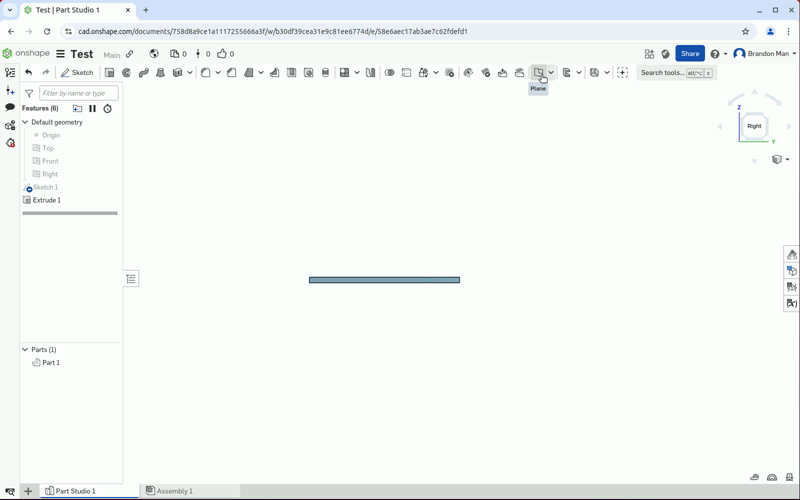
click(541, 75)
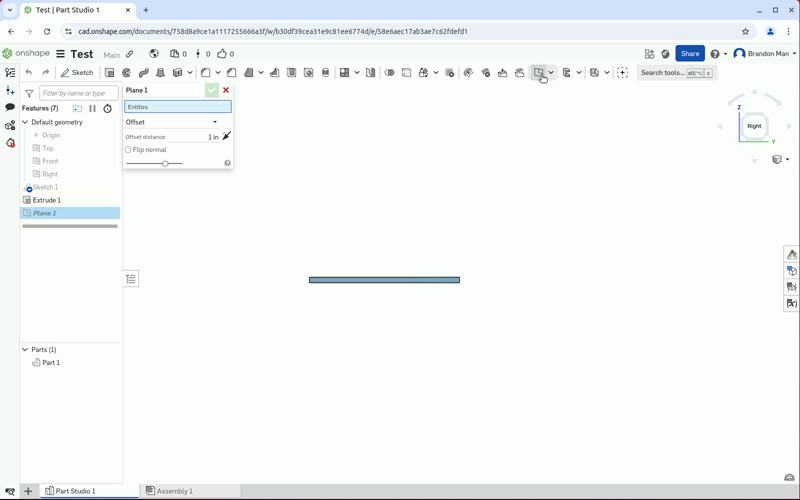
mouse_move(73, 176)
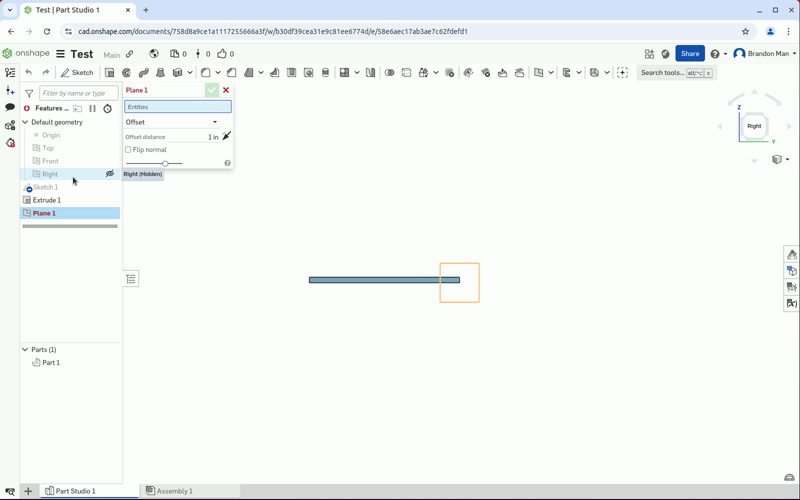
click(73, 176)
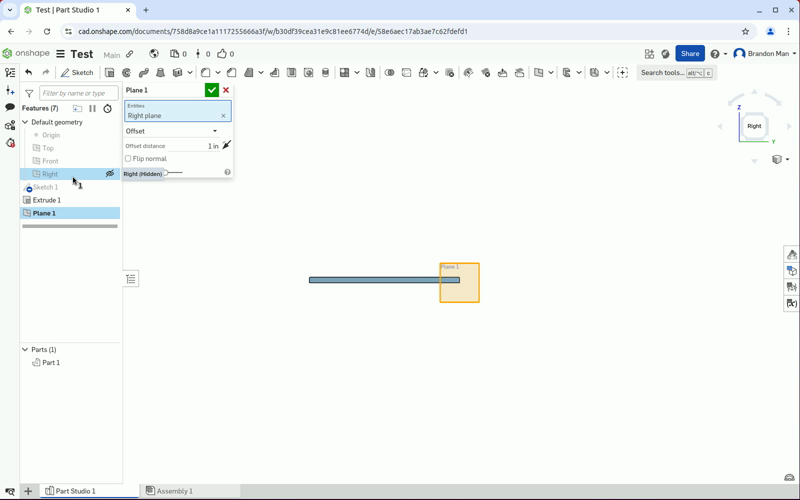
key(tab, 2)
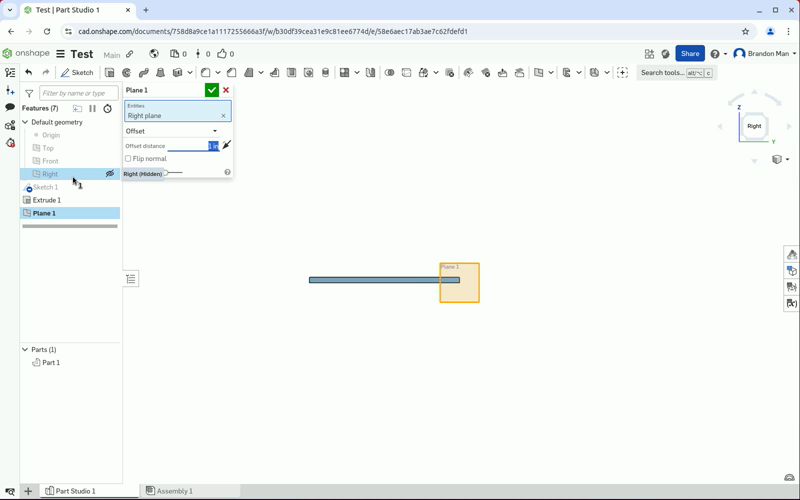
text(0.955)
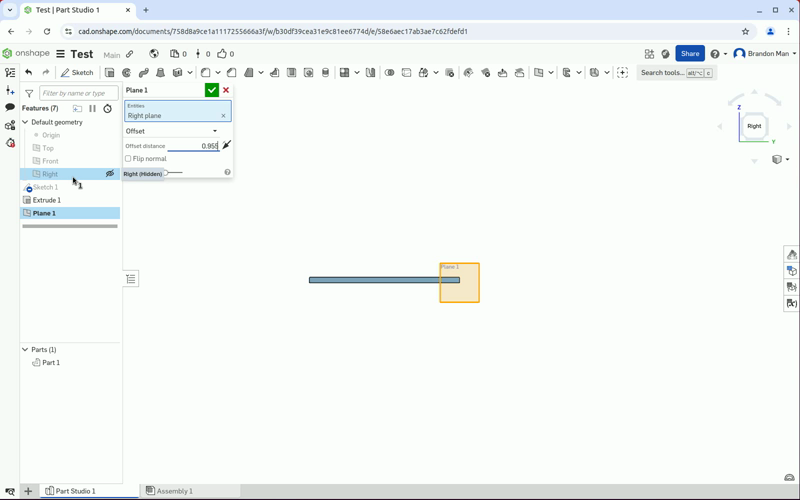
key(enter, 2)
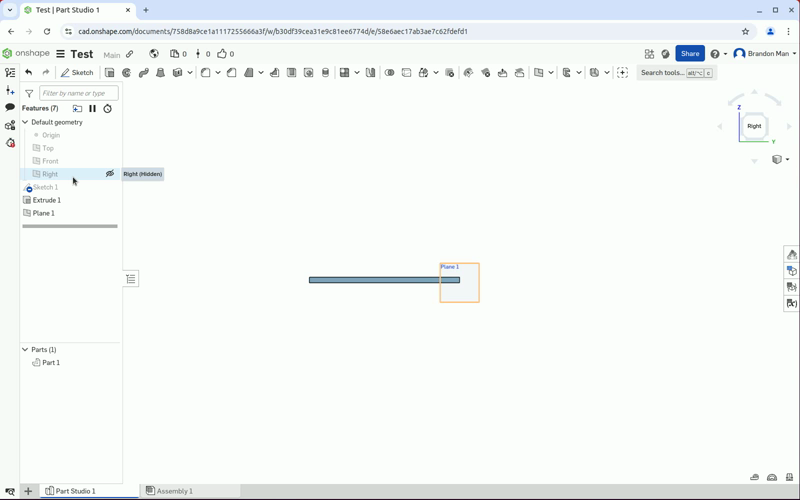
key(shift+s)
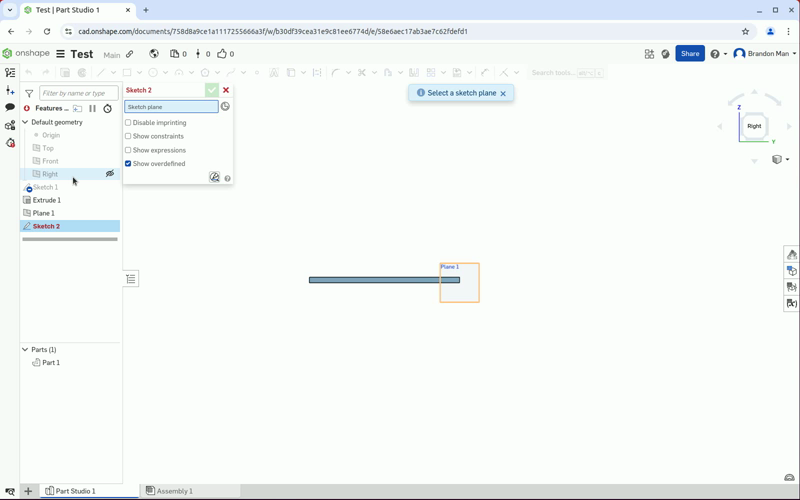
mouse_move(73, 215)
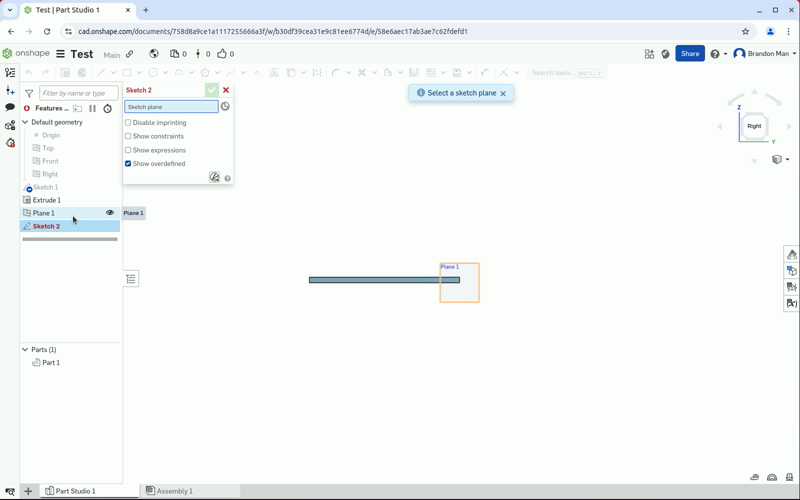
click(73, 215)
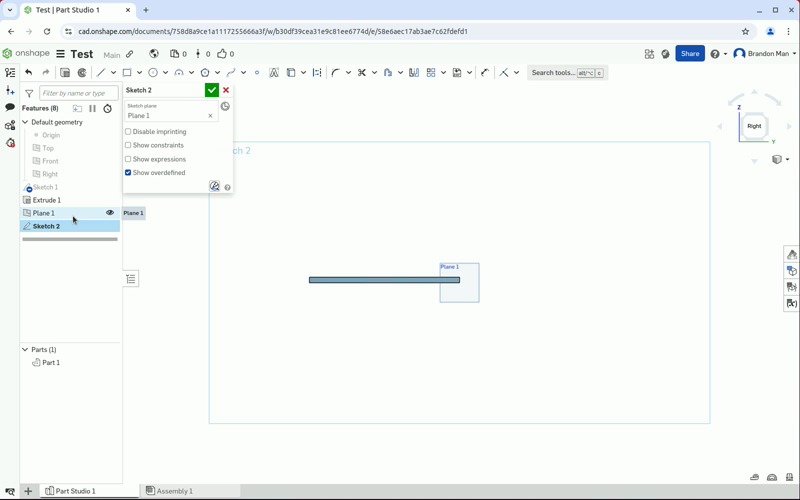
mouse_move(73, 352)
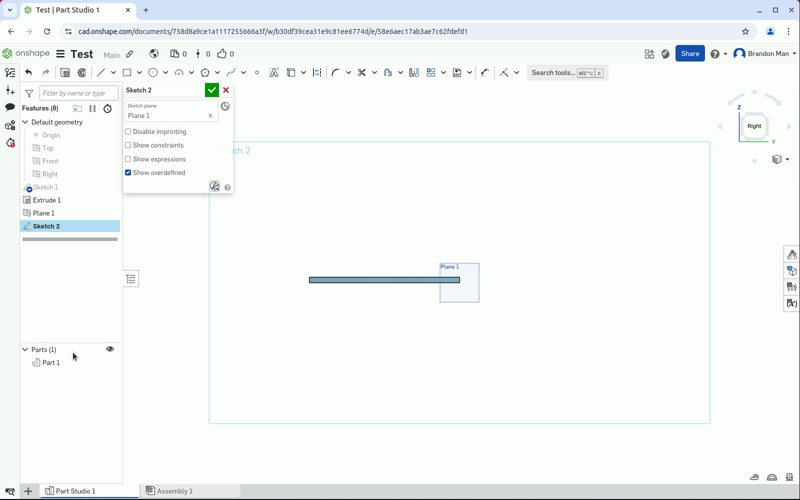
key(y)
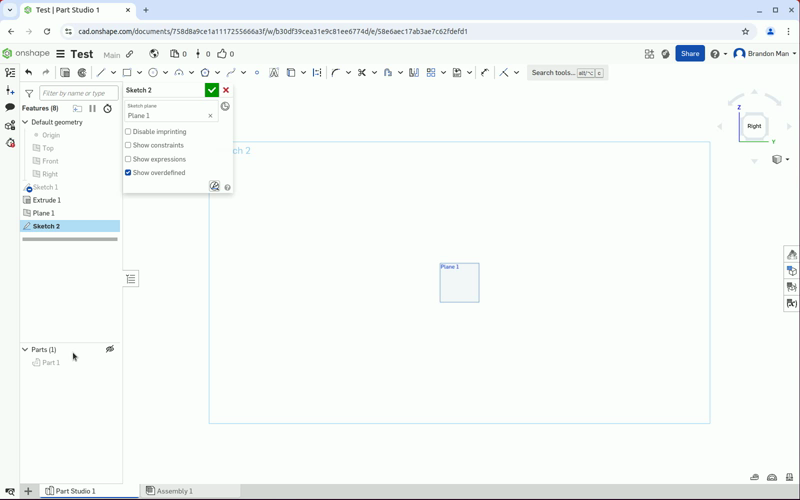
key(c)
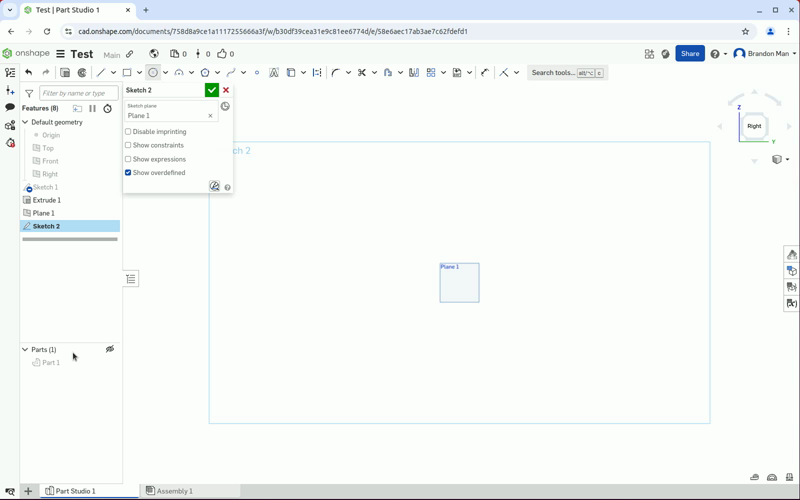
key_down(shift)
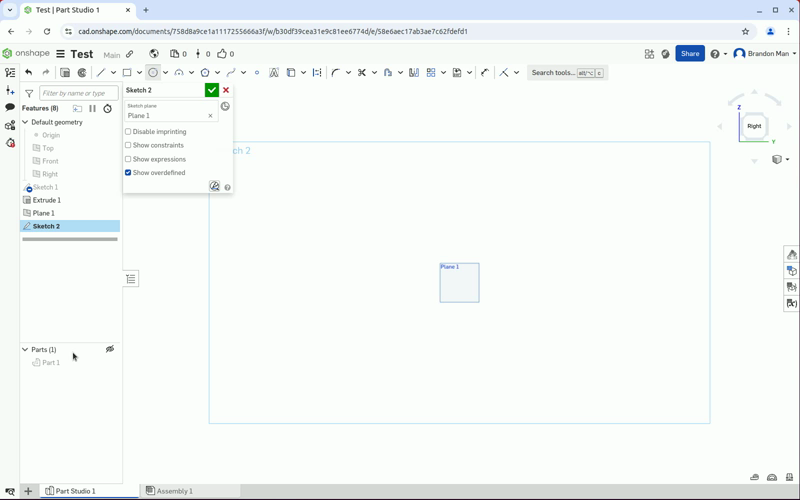
mouse_move(405, 280)
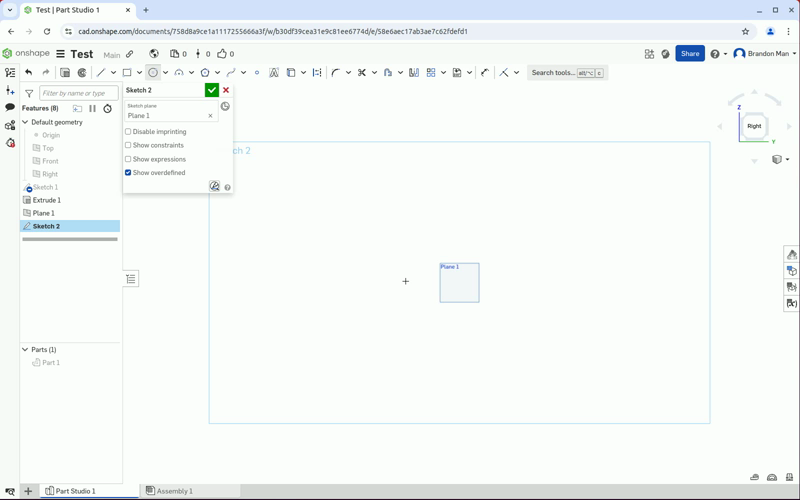
click(405, 280)
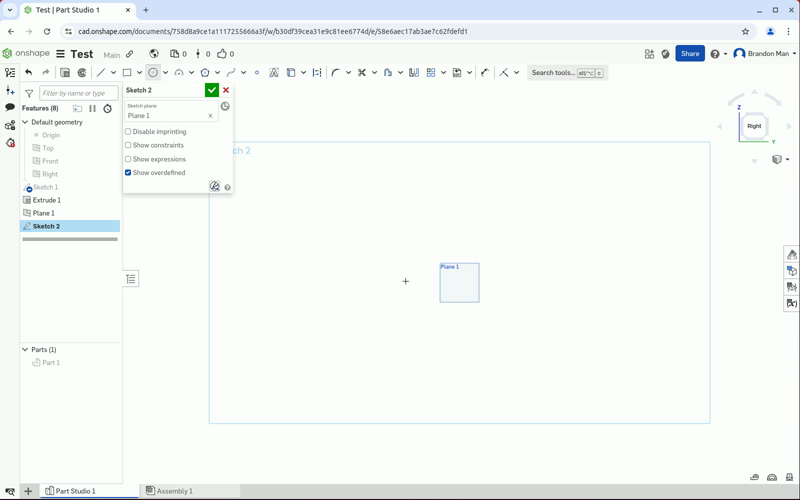
key_up(shift)
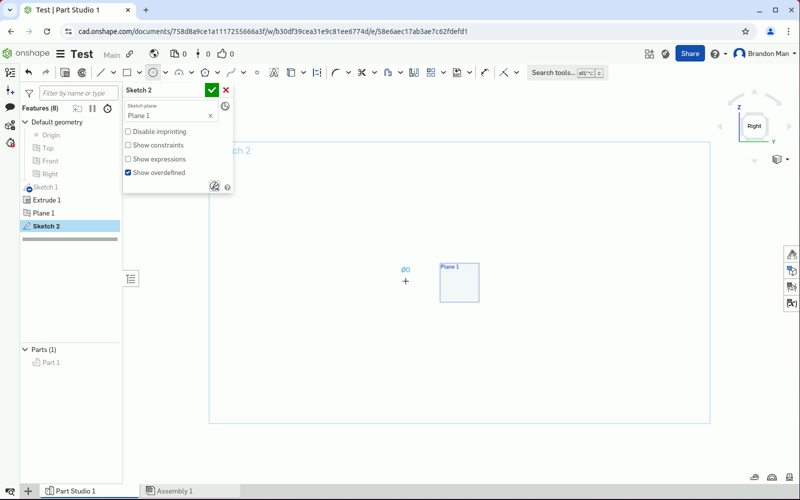
mouse_move(406, 280)
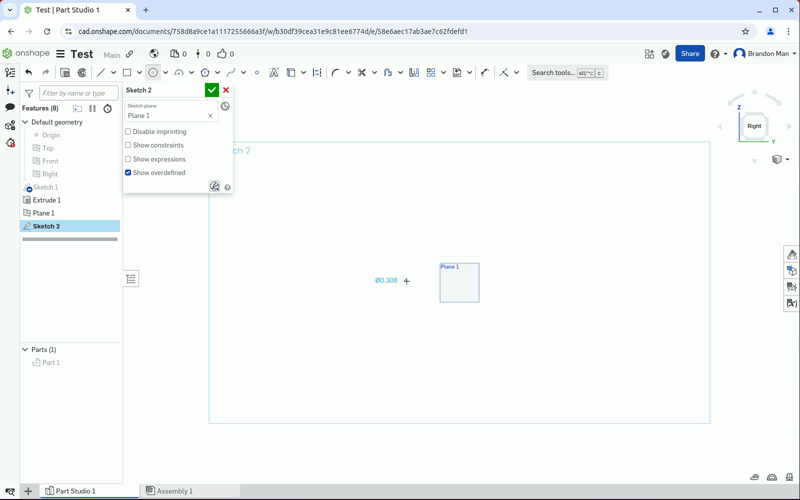
scroll(6)
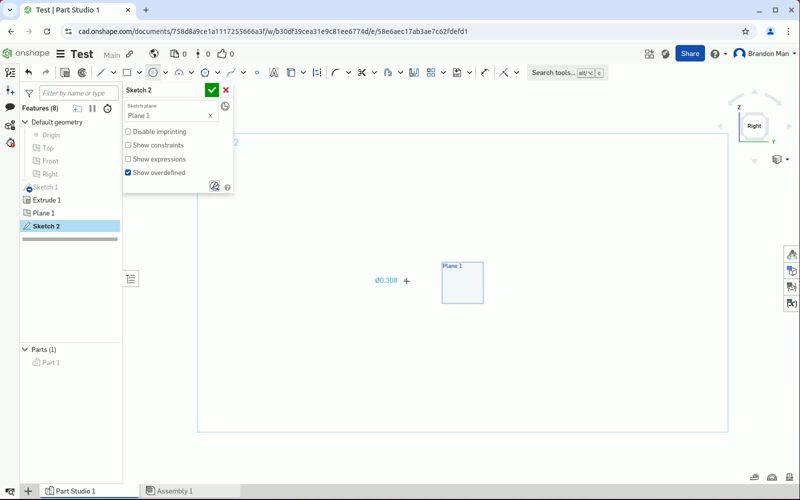
scroll(6)
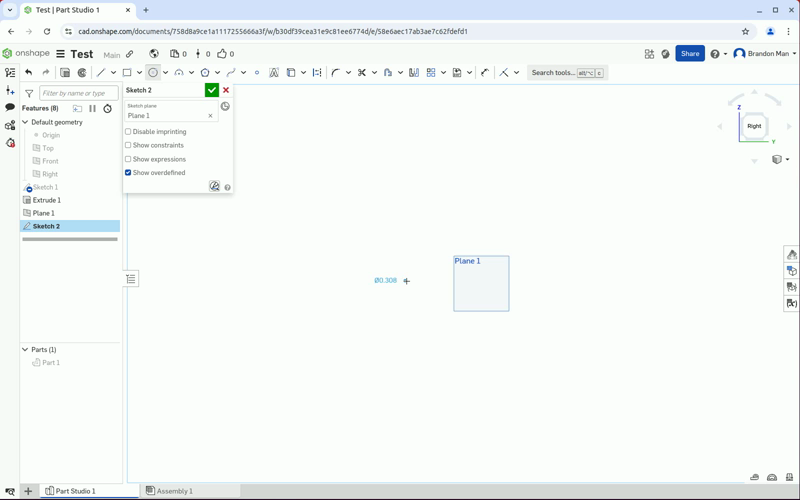
scroll(6)
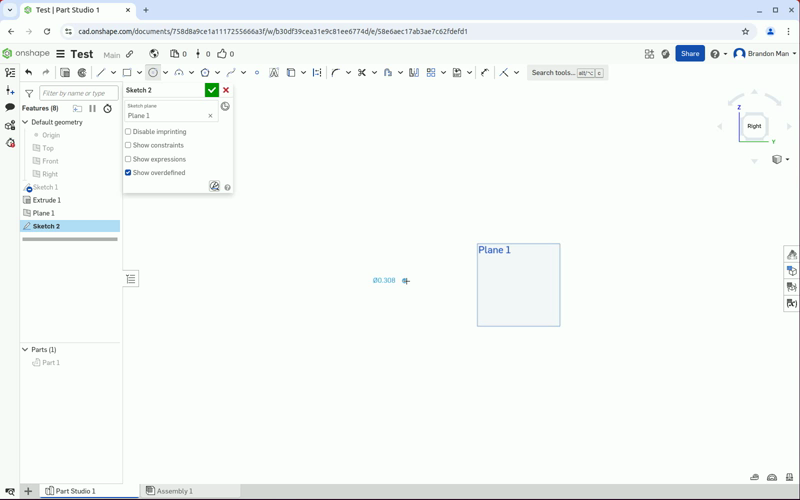
scroll(6)
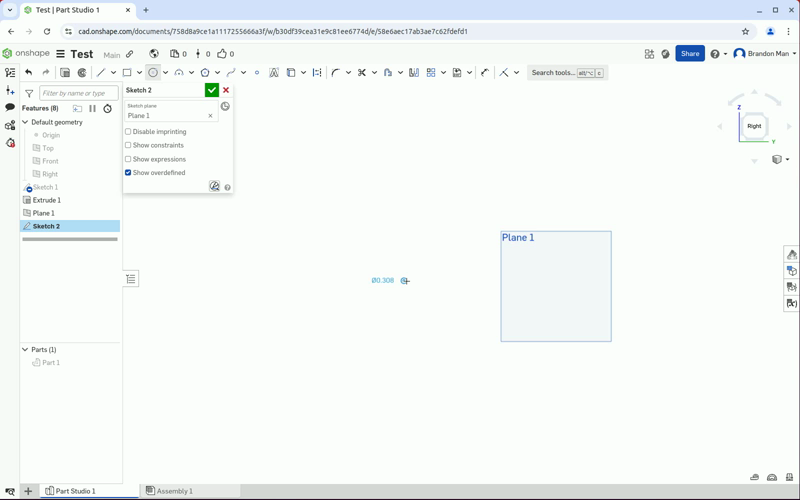
scroll(6)
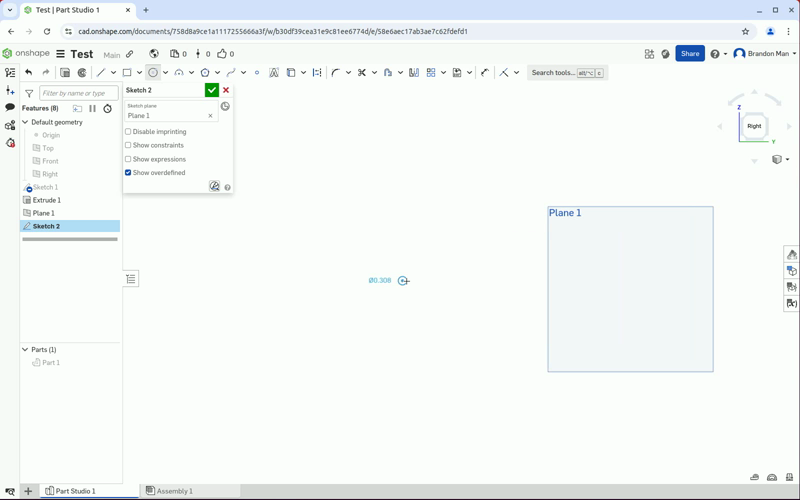
scroll(6)
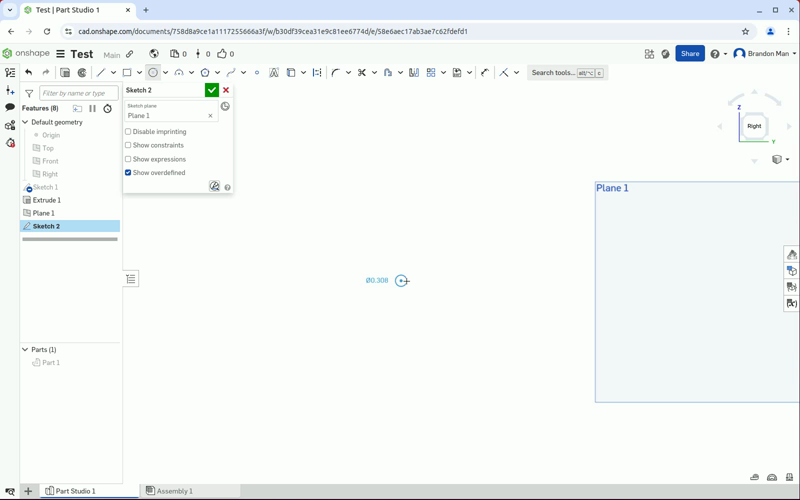
scroll(6)
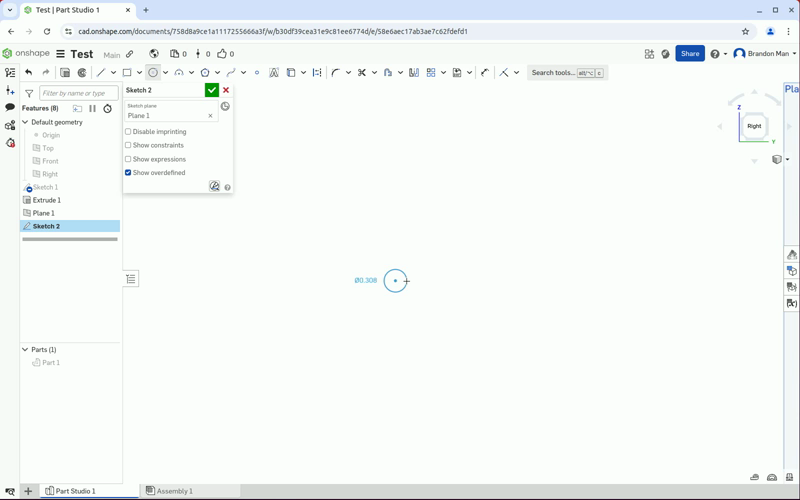
click(406, 280)
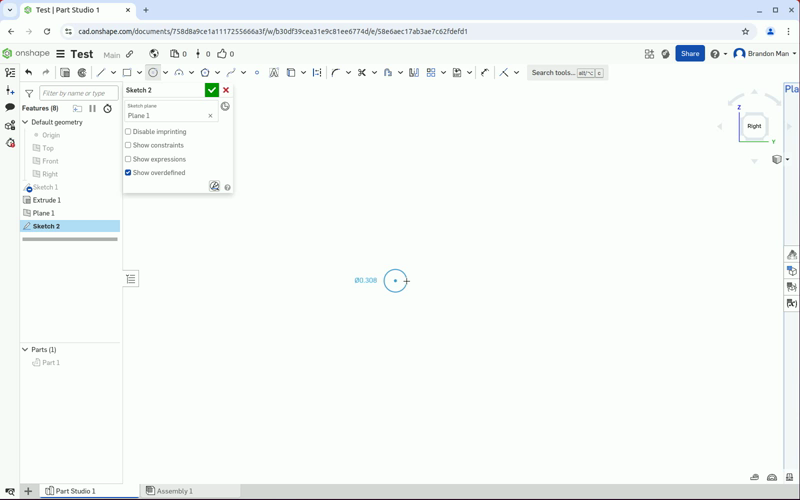
scroll(-6)
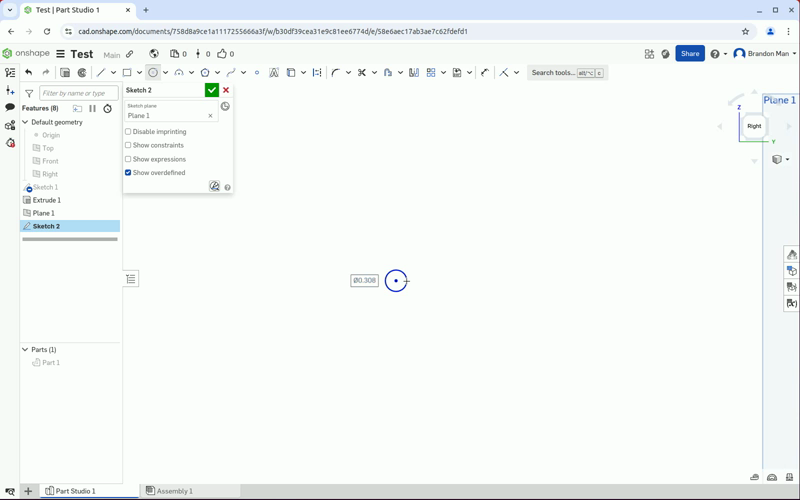
scroll(-6)
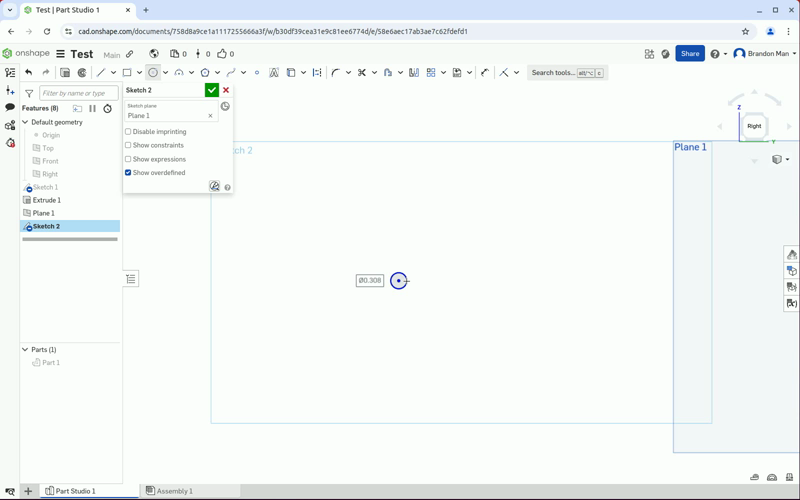
scroll(-6)
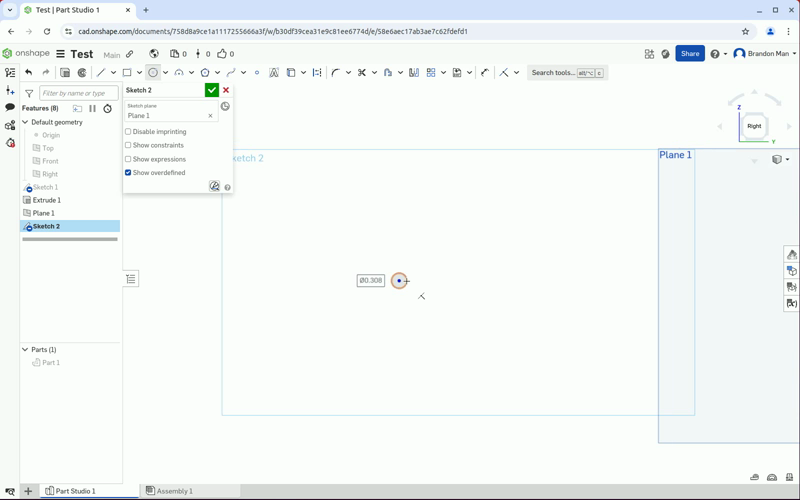
scroll(-6)
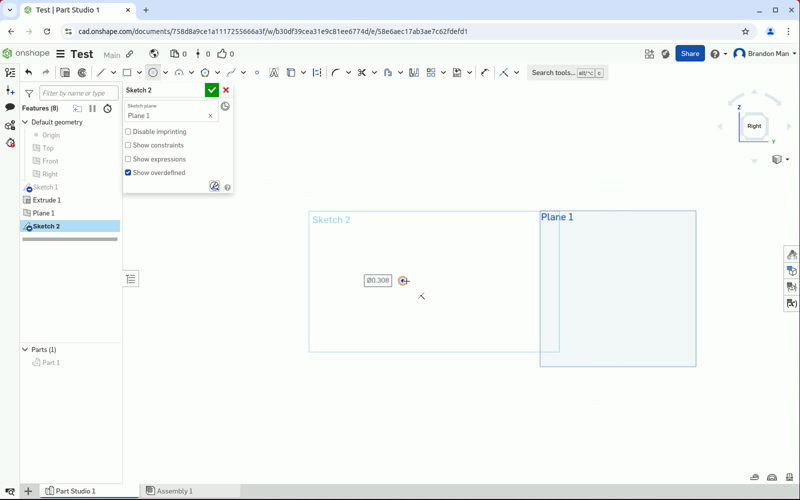
scroll(-6)
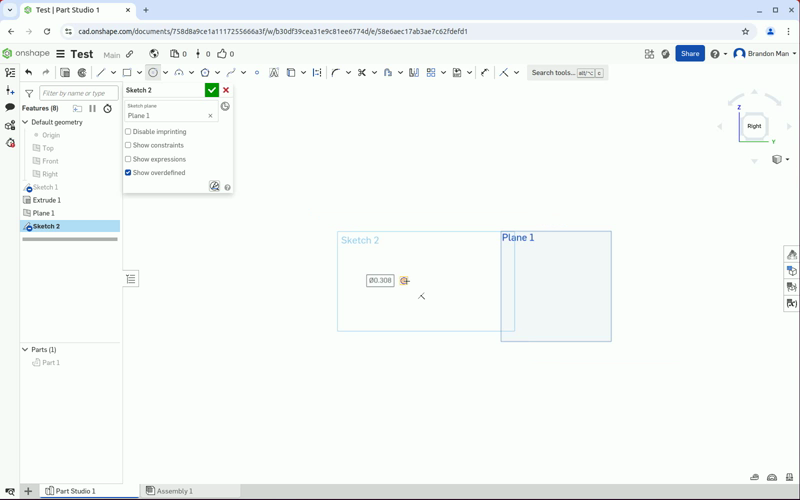
scroll(-6)
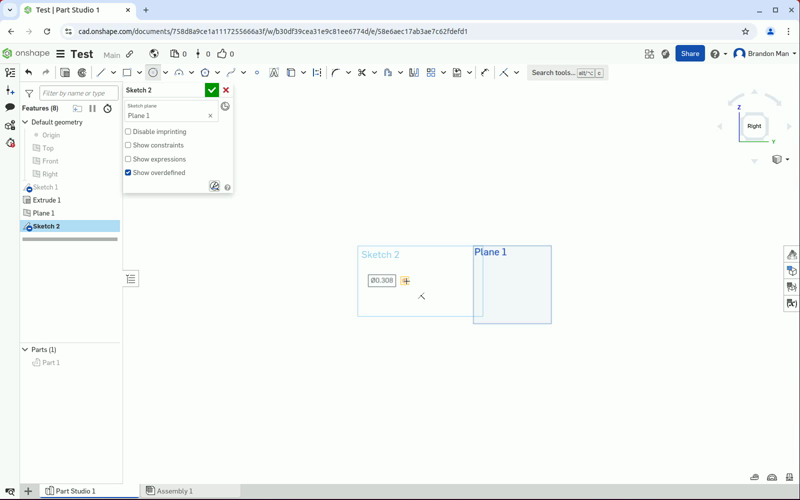
scroll(-6)
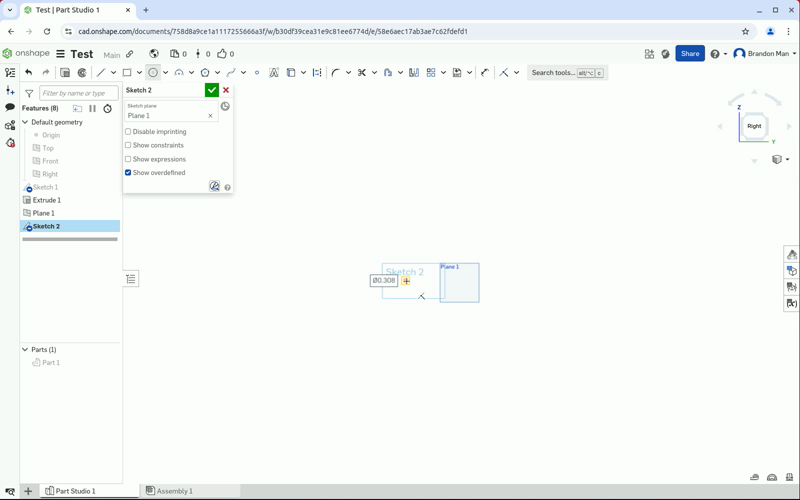
key(esc)
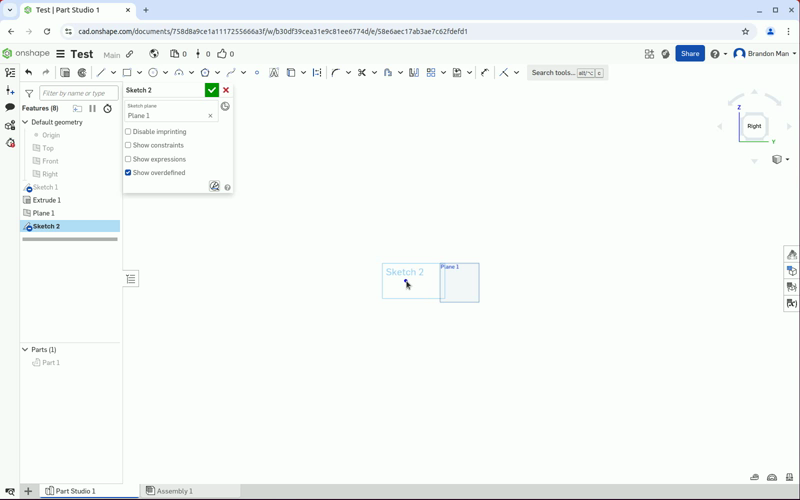
mouse_move(405, 279)
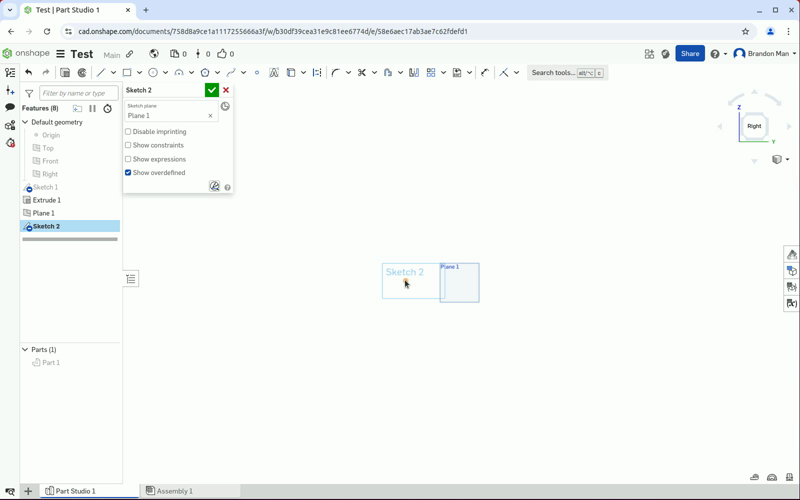
scroll(6)
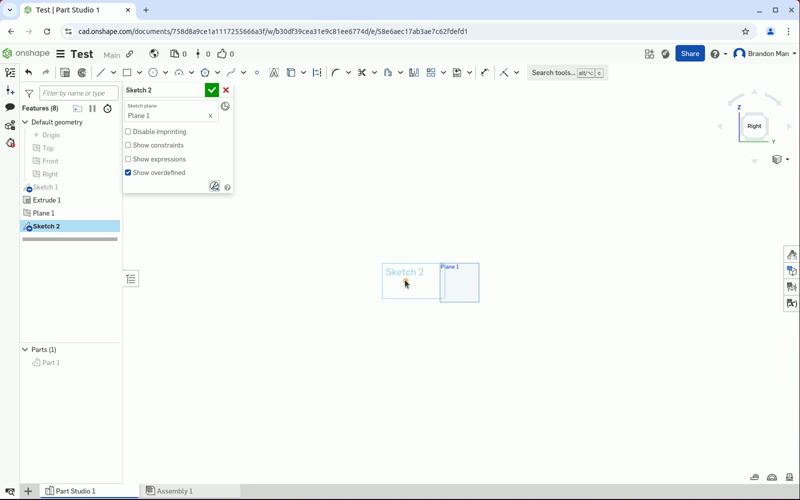
scroll(6)
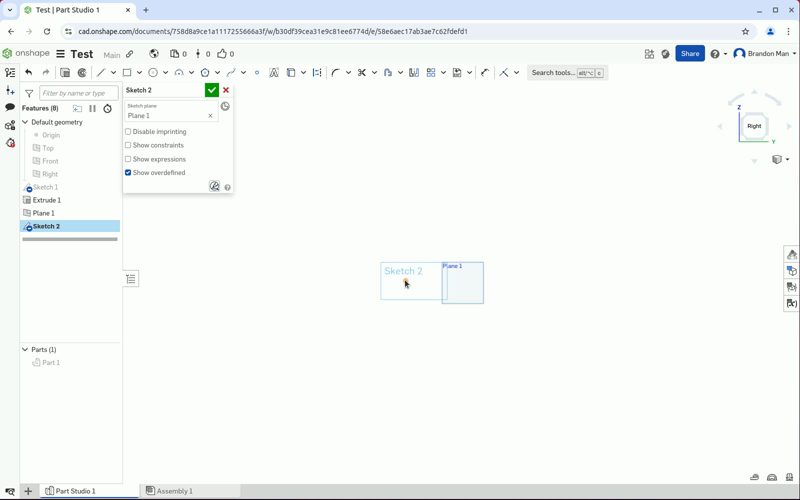
scroll(6)
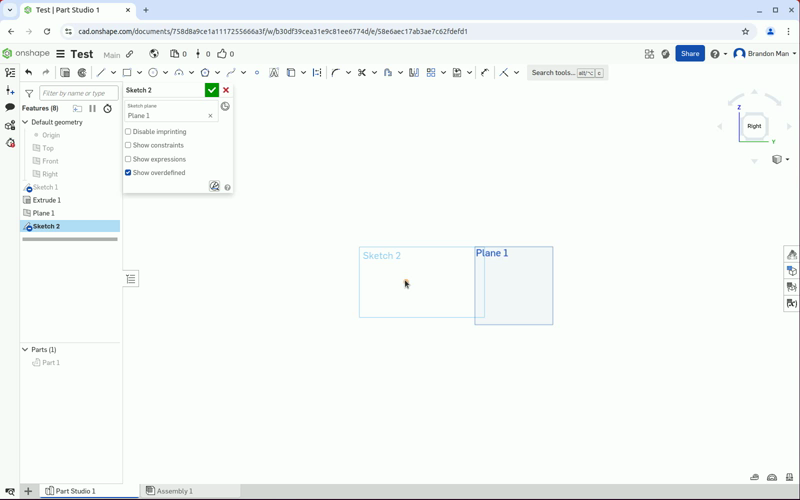
scroll(6)
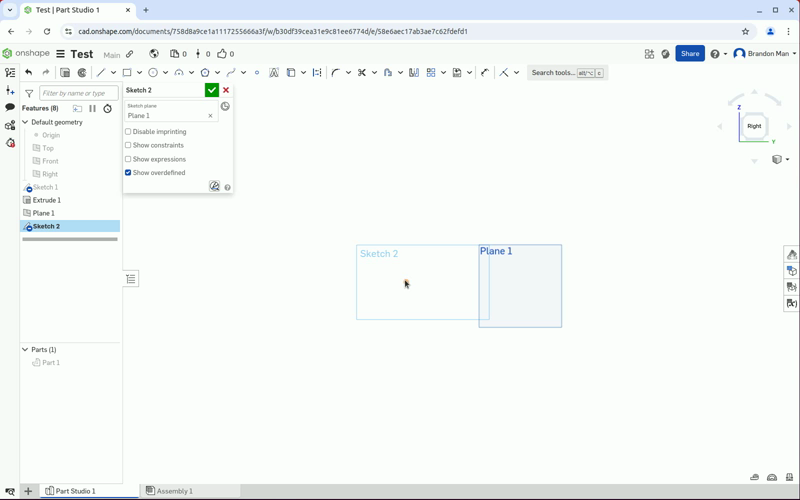
scroll(6)
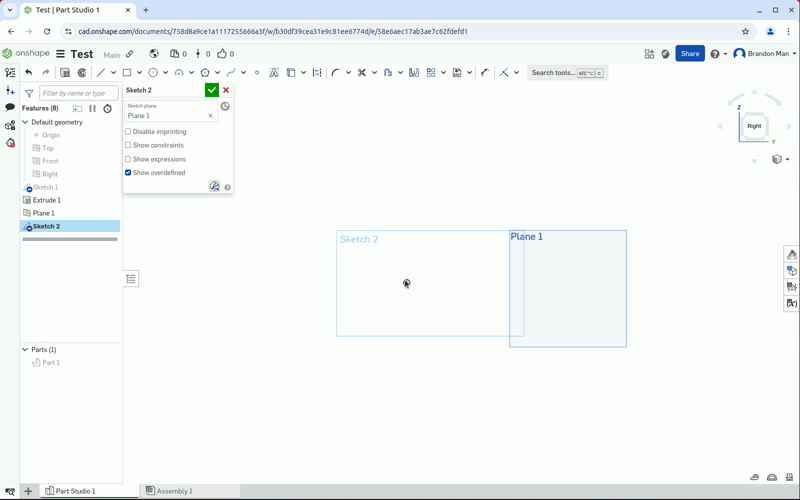
scroll(6)
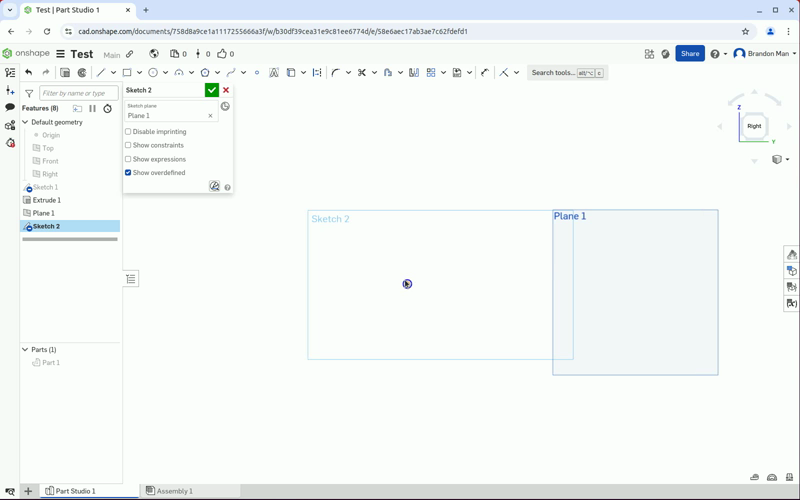
scroll(6)
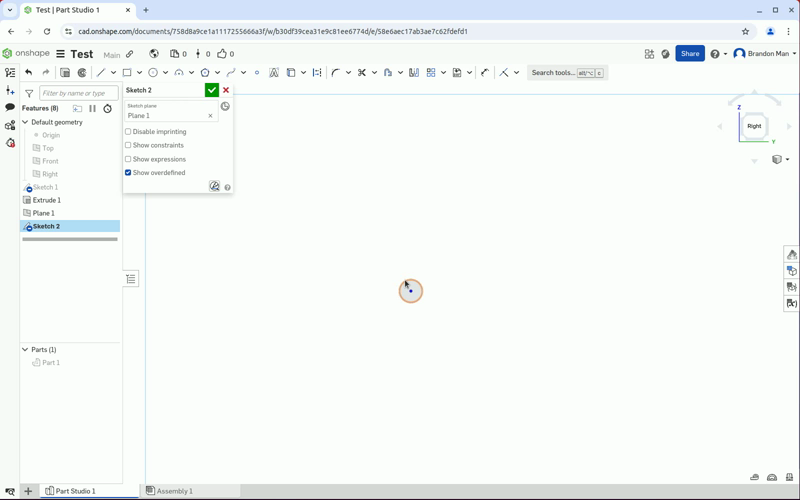
click(405, 279)
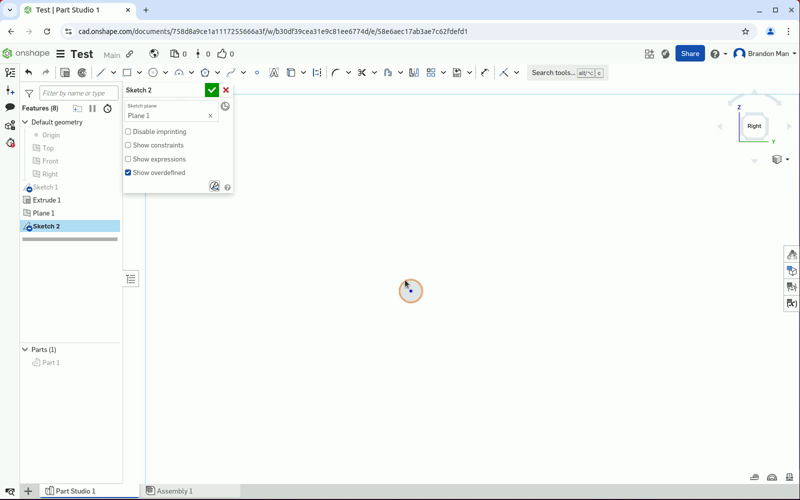
scroll(-6)
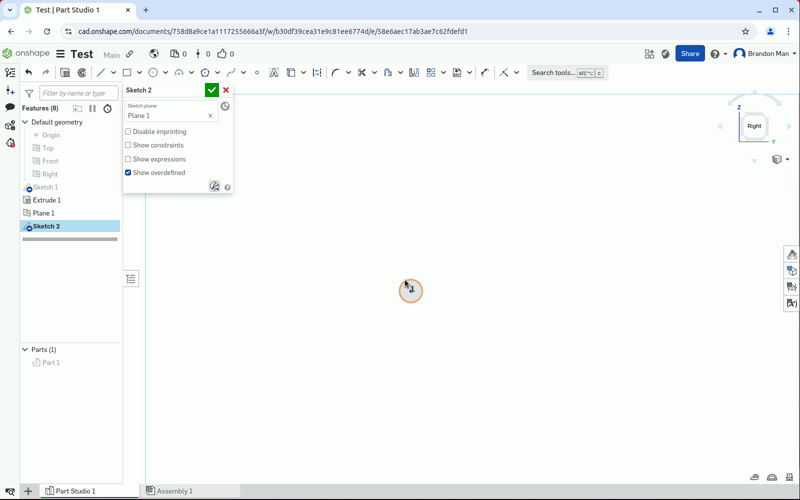
scroll(-6)
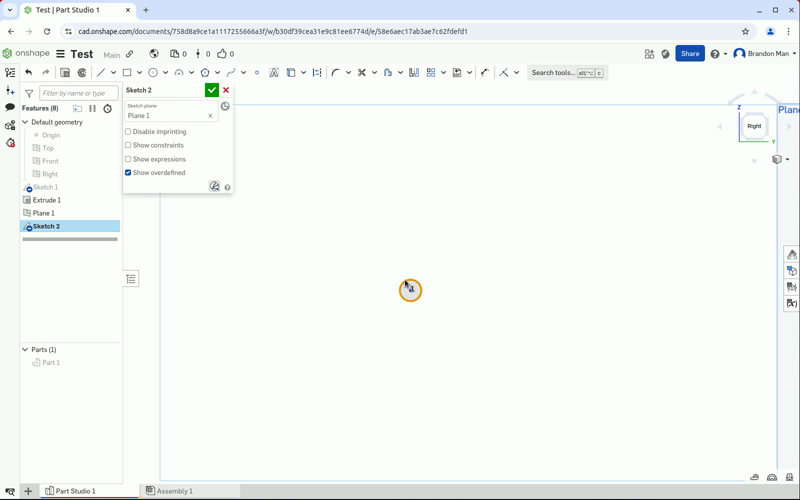
scroll(-6)
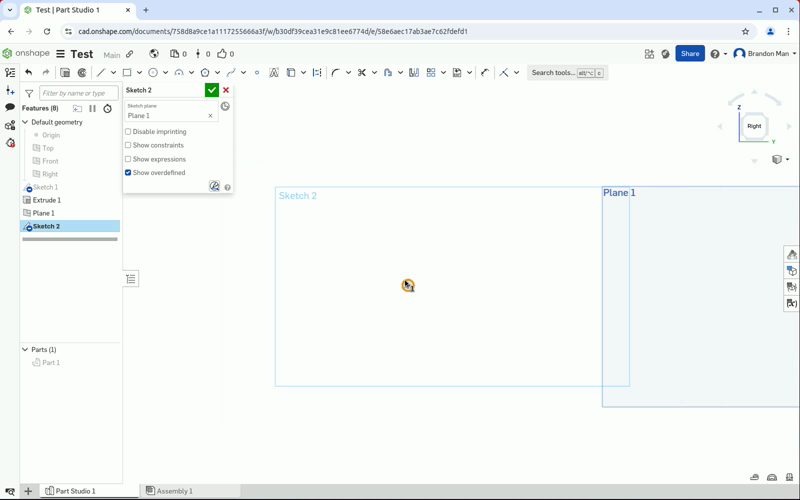
scroll(-6)
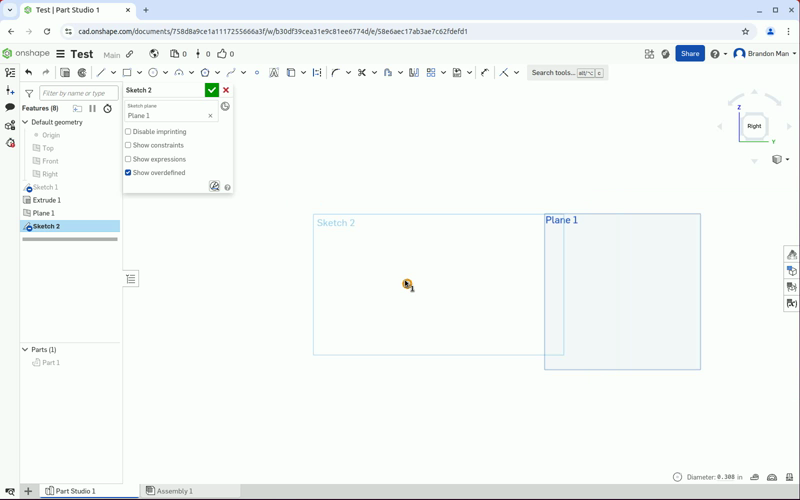
scroll(-6)
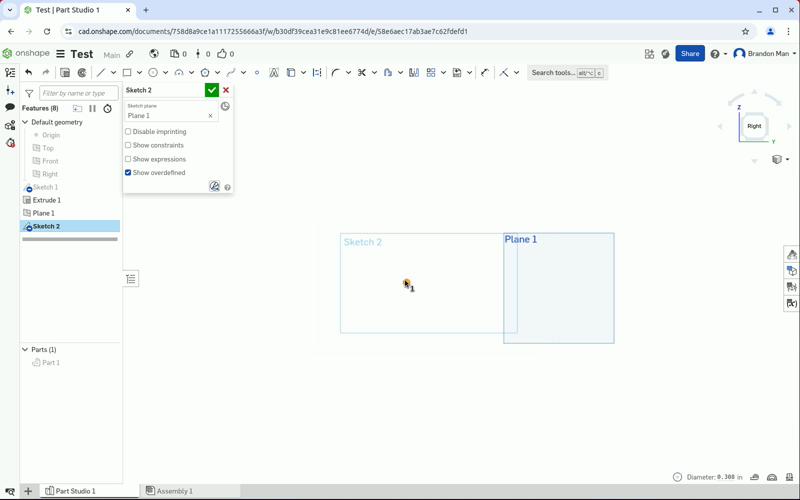
scroll(-6)
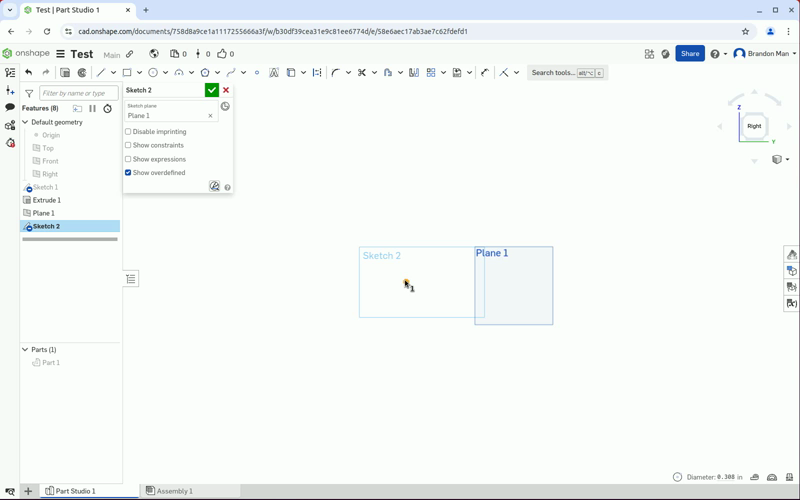
scroll(-6)
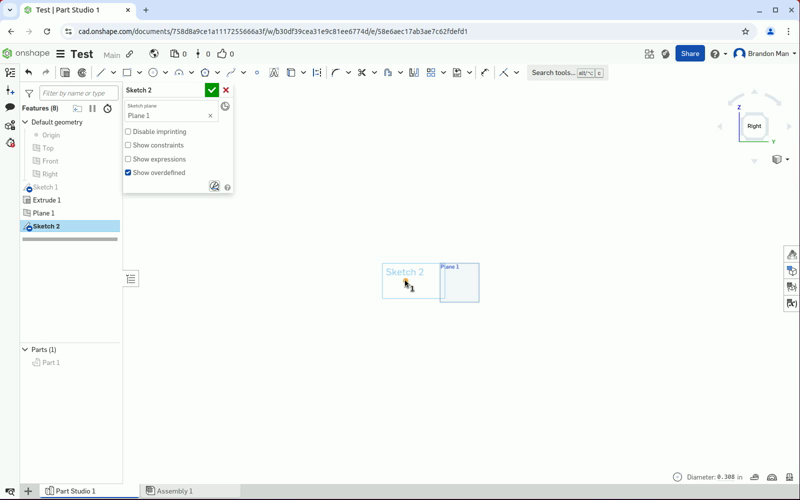
mouse_move(73, 352)
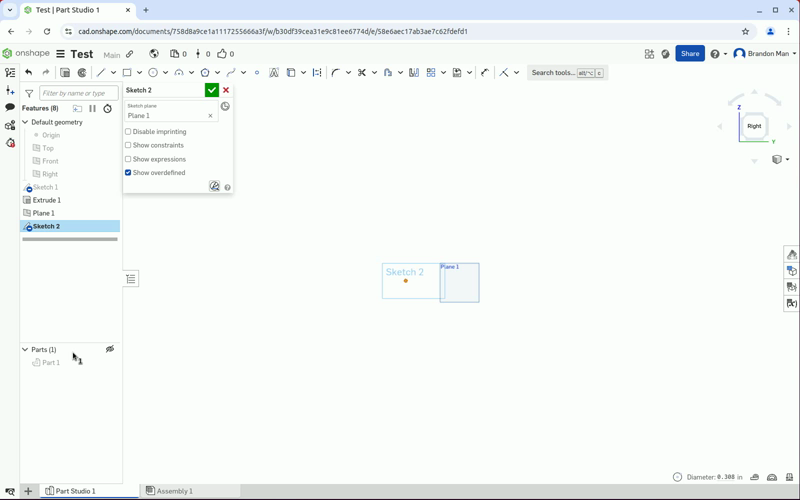
key(shift+y)
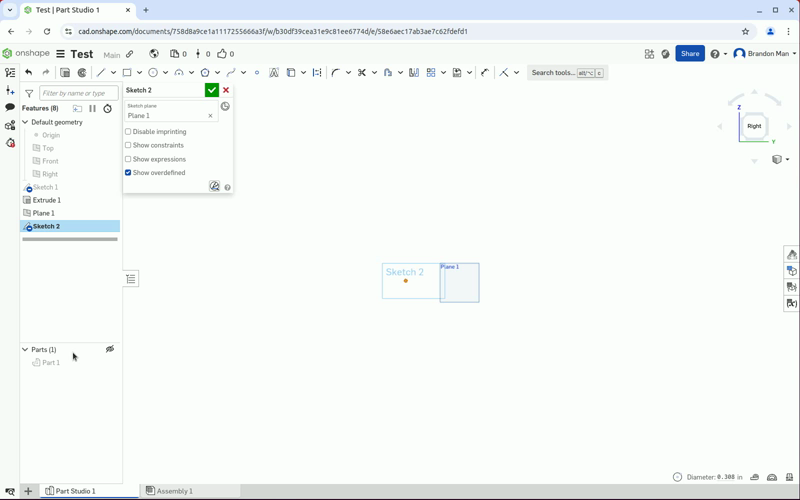
key(shift+e)
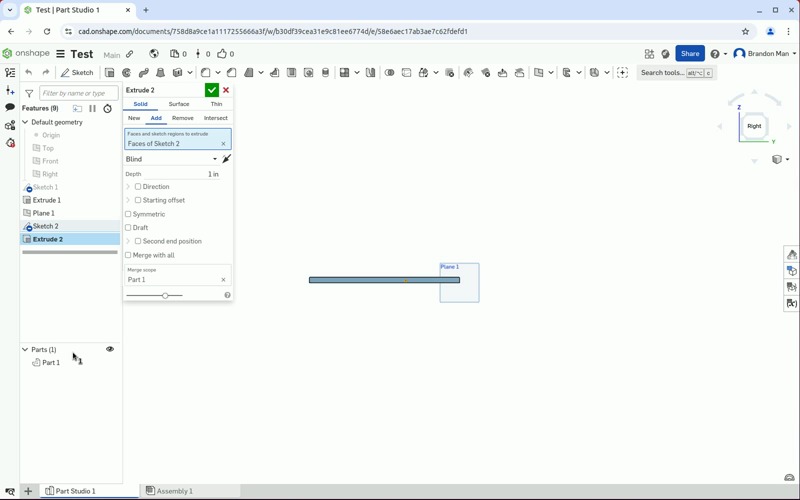
mouse_move(143, 106)
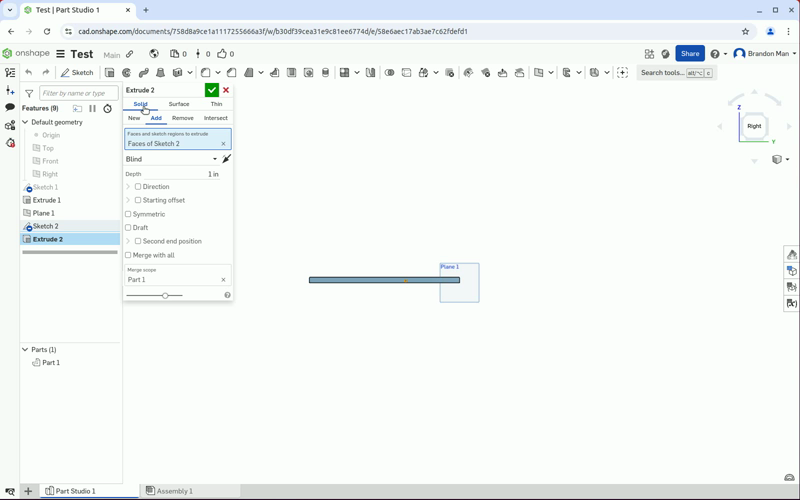
click(143, 106)
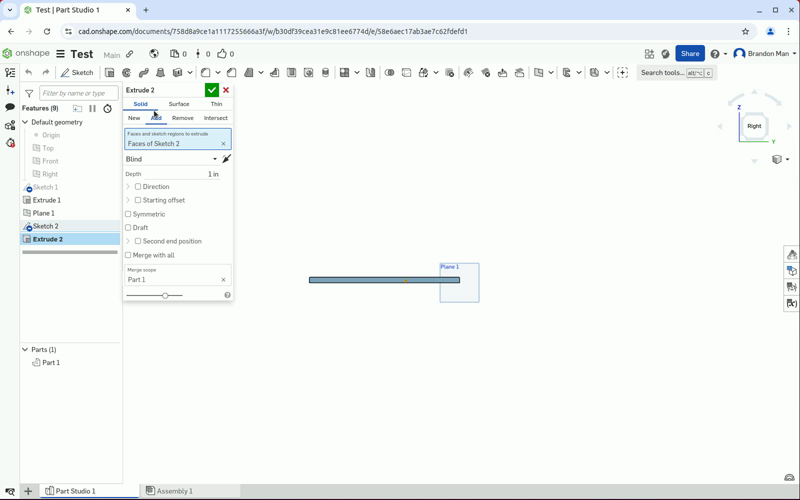
mouse_move(186, 120)
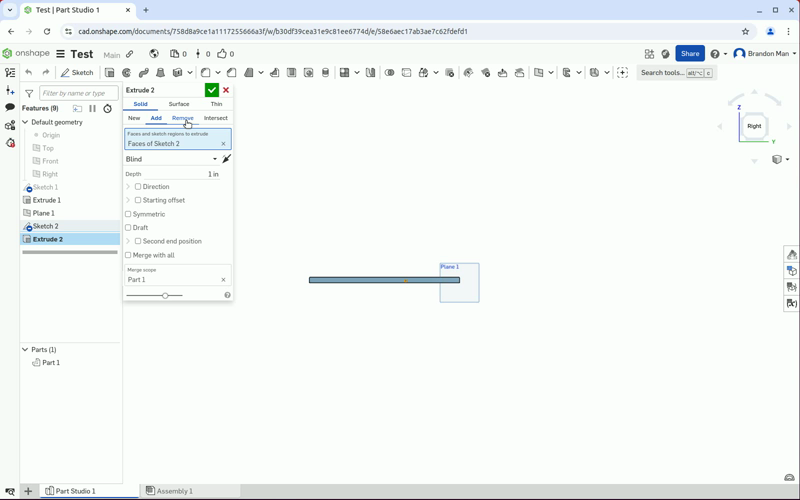
click(186, 120)
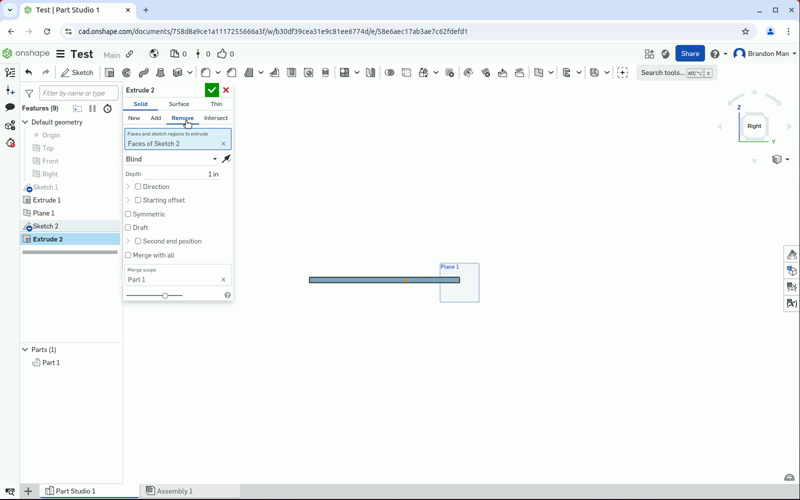
key(tab, 4)
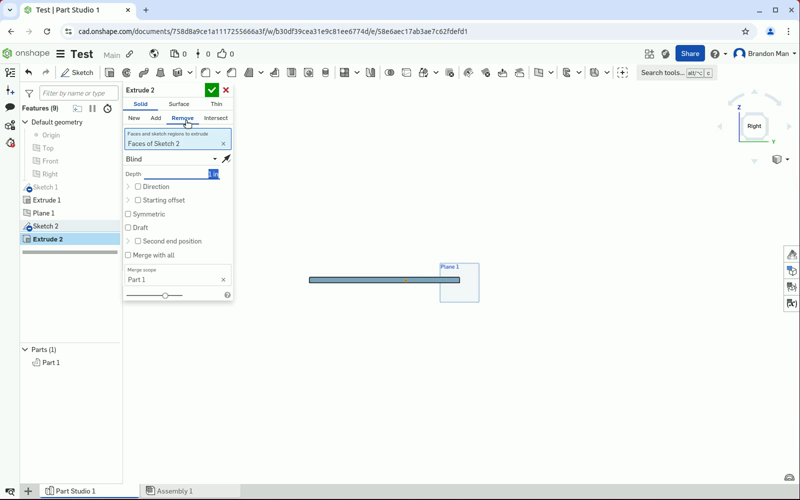
text(1.204)
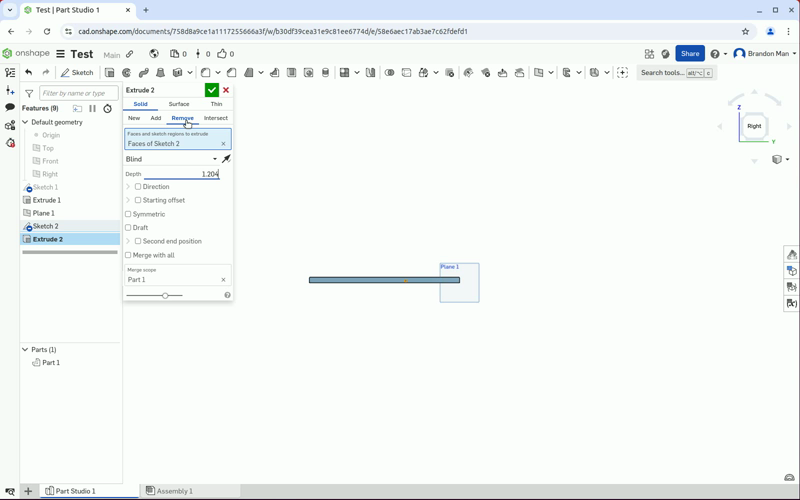
key(tab, 6)
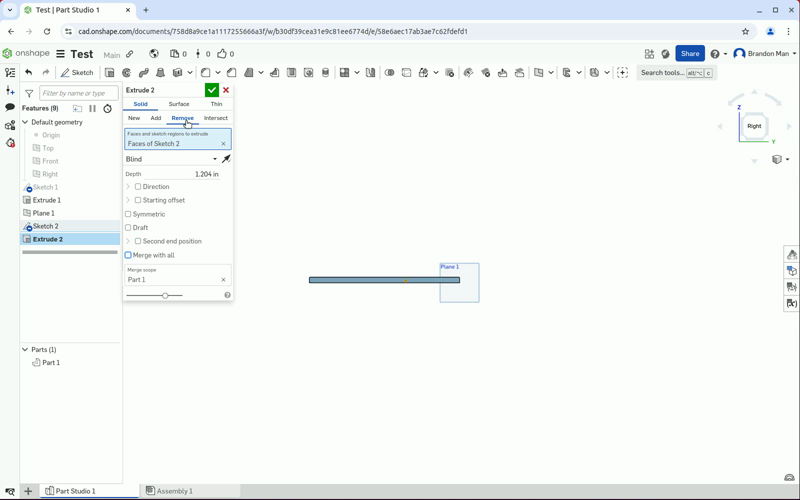
key(space)
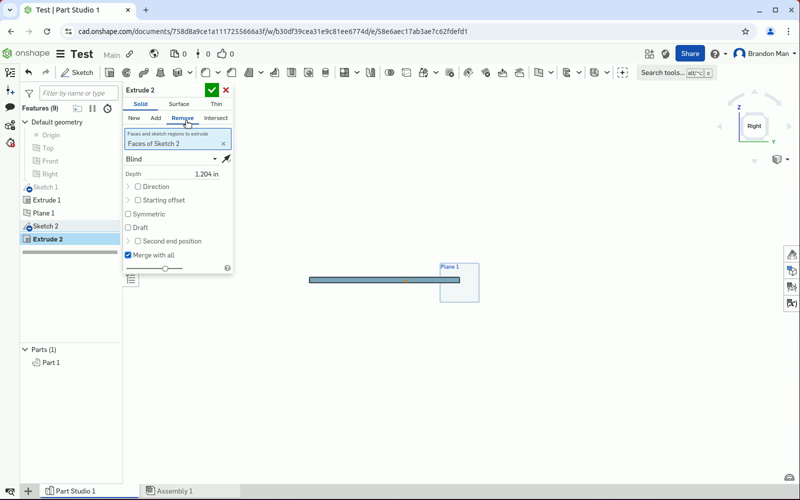
key(enter)
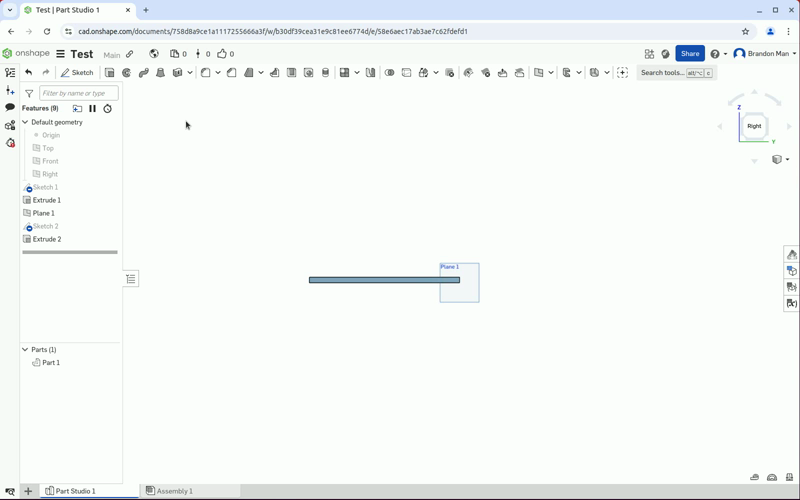
key(shift+h)
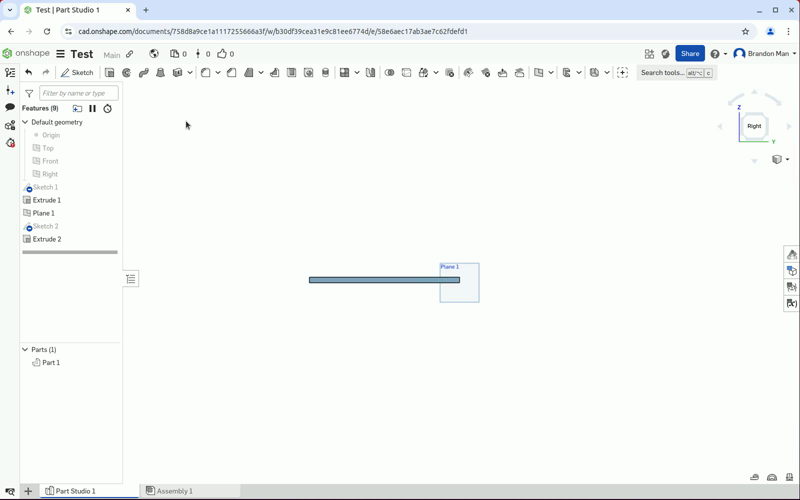
key(shift+h)
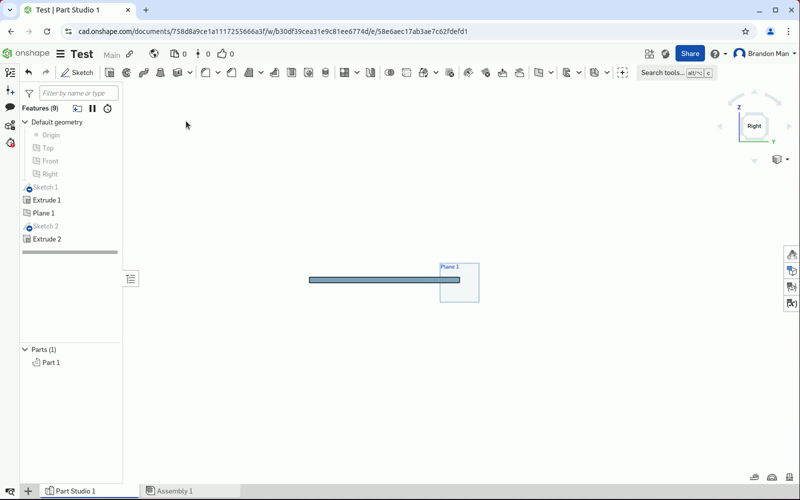
mouse_move(73, 189)
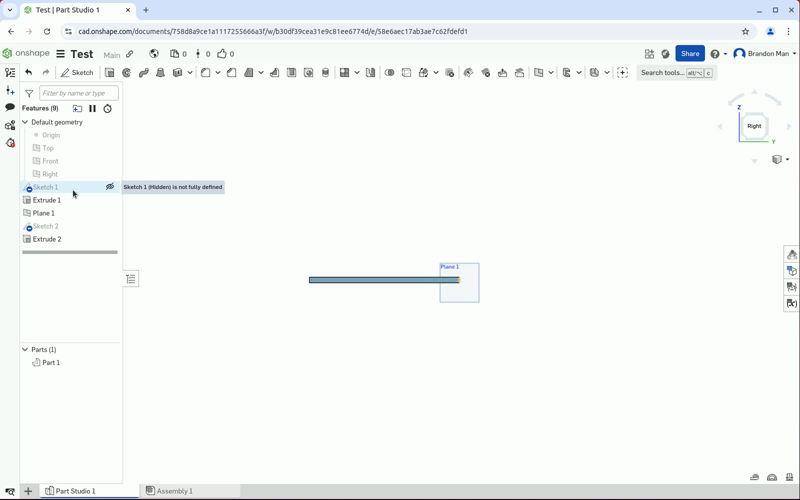
click(73, 189)
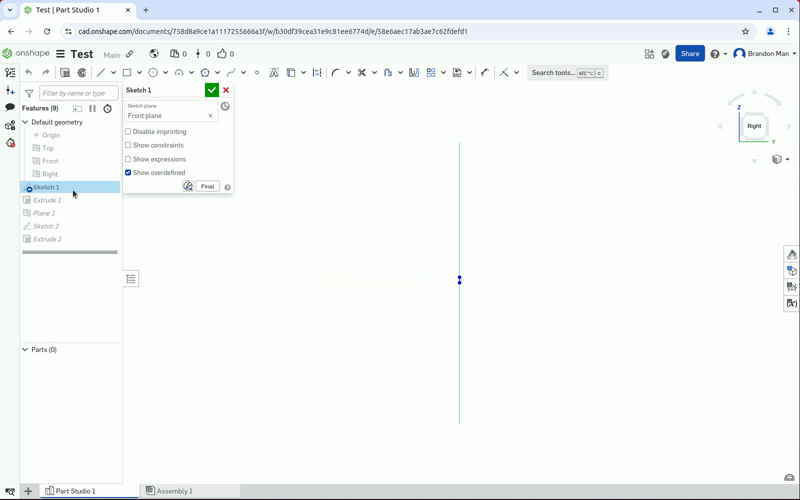
mouse_move(229, 92)
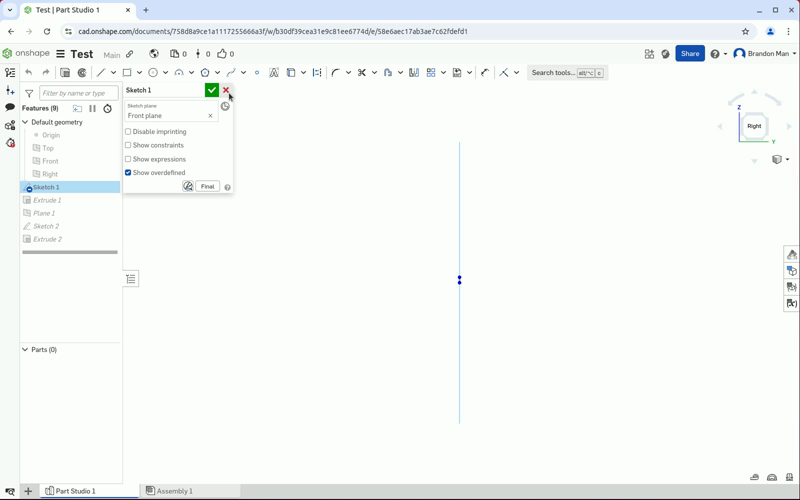
click(229, 92)
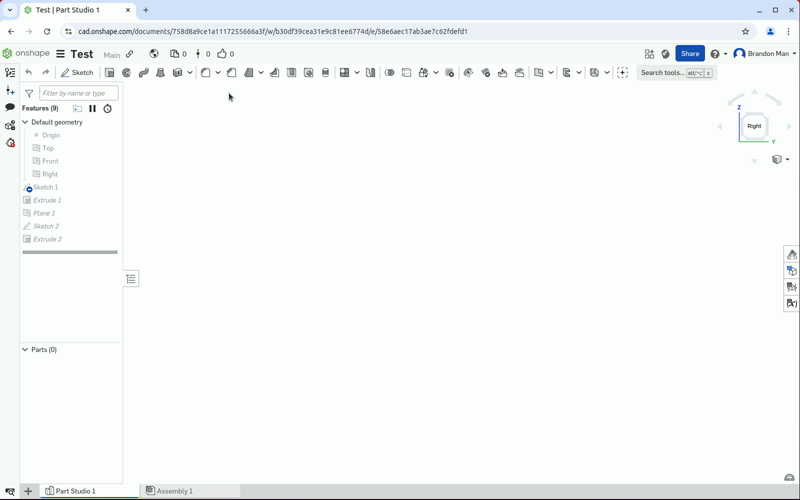
key(shift+s)
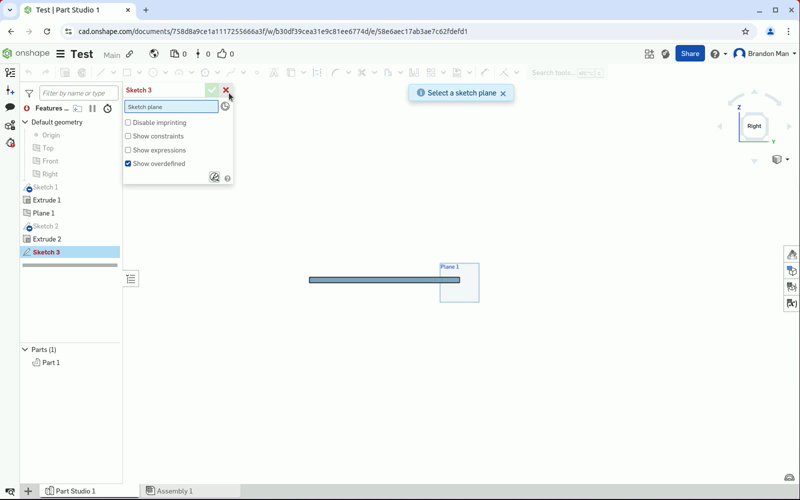
mouse_move(73, 215)
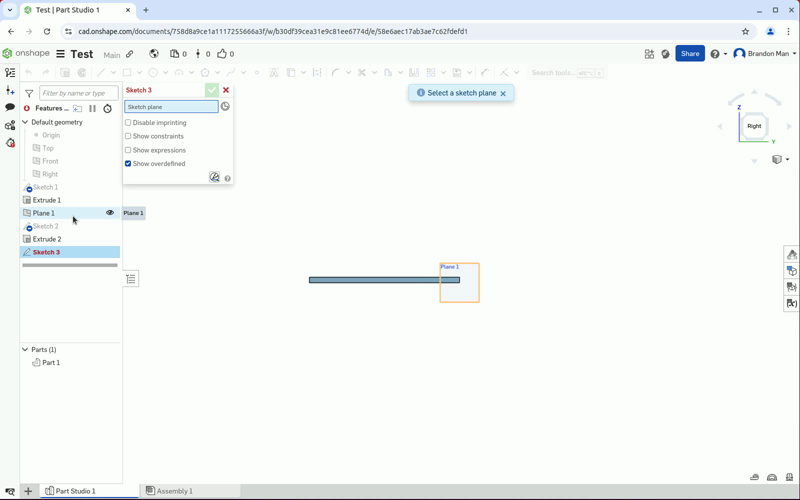
click(73, 215)
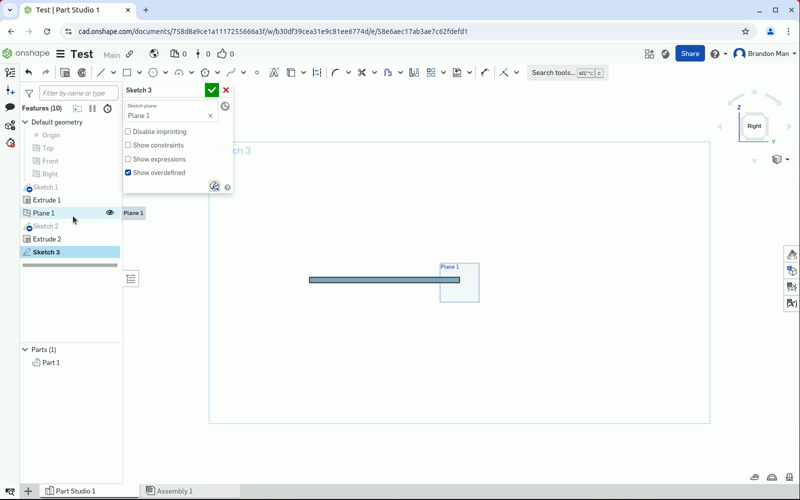
mouse_move(73, 352)
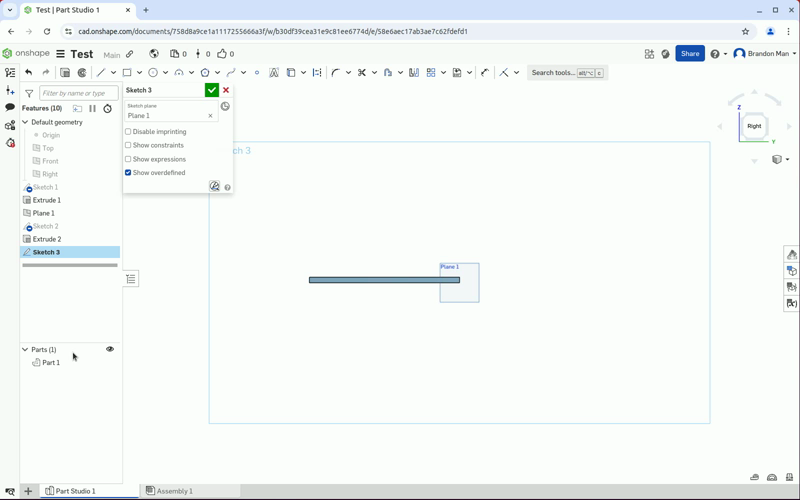
key(y)
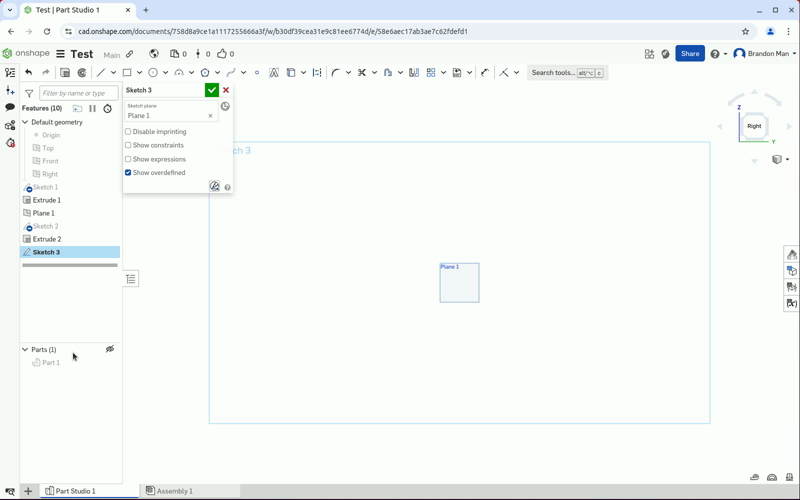
key(c)
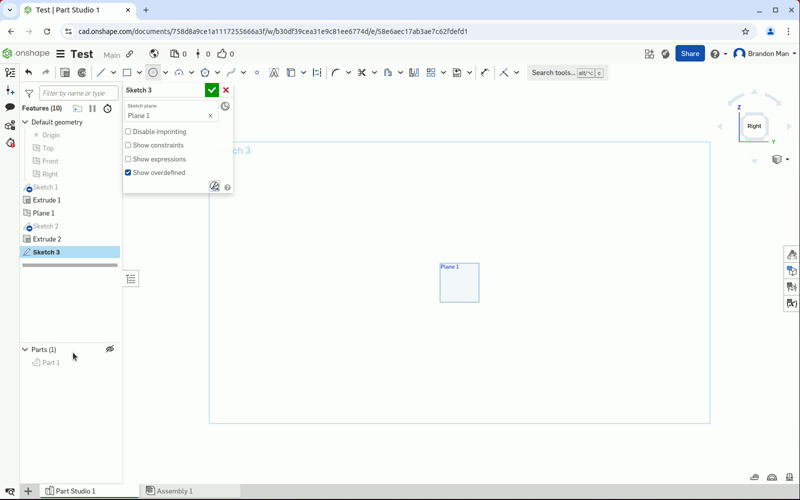
key_down(shift)
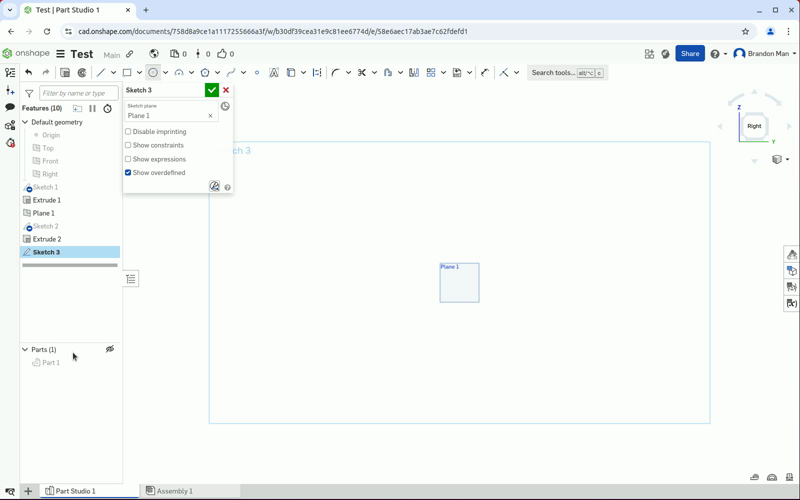
mouse_move(444, 280)
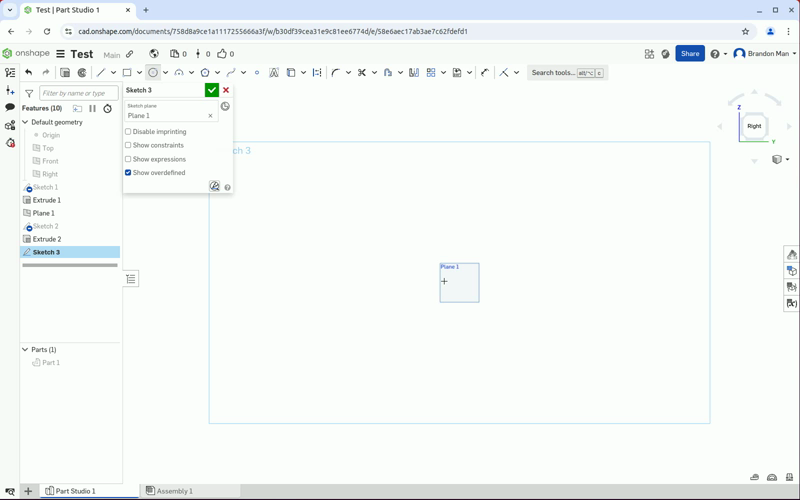
click(444, 280)
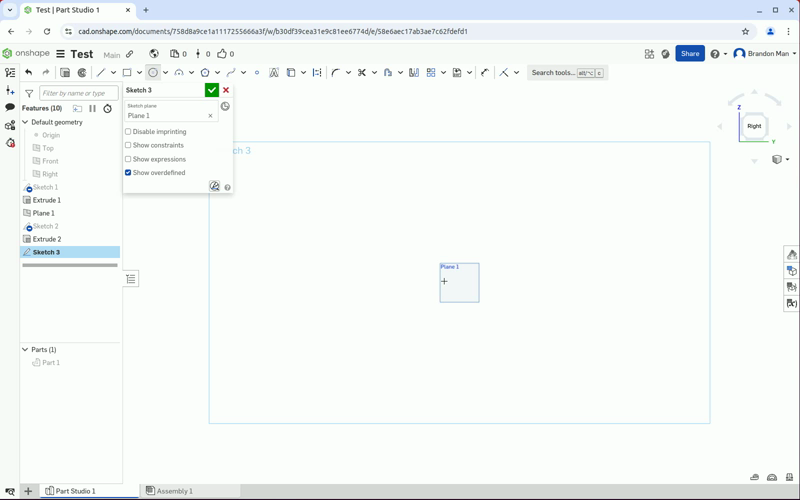
key_up(shift)
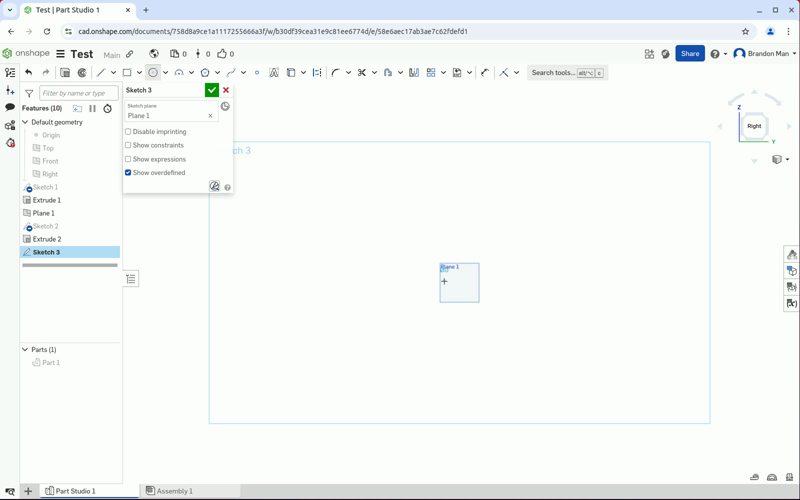
mouse_move(445, 280)
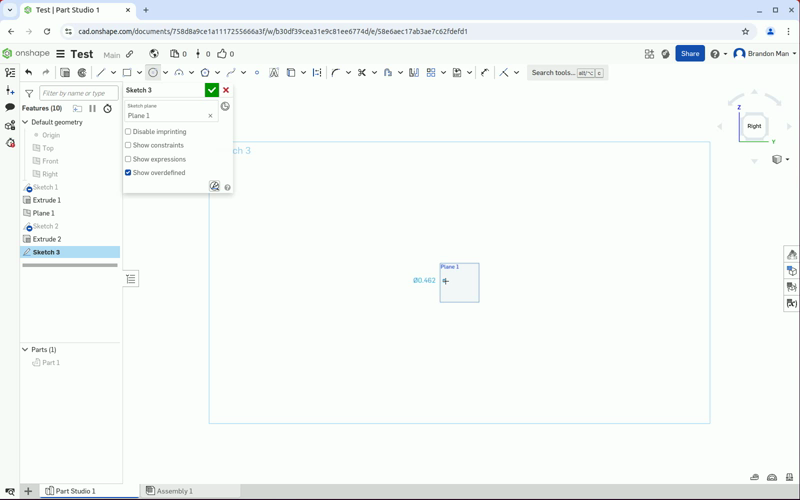
scroll(6)
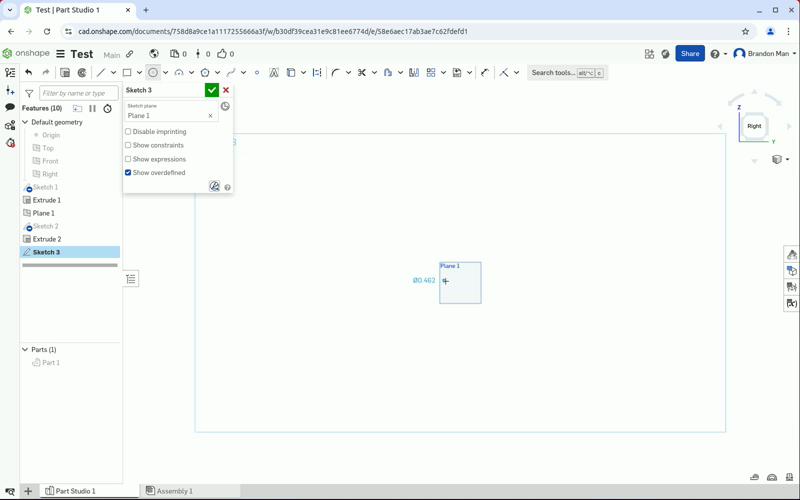
scroll(6)
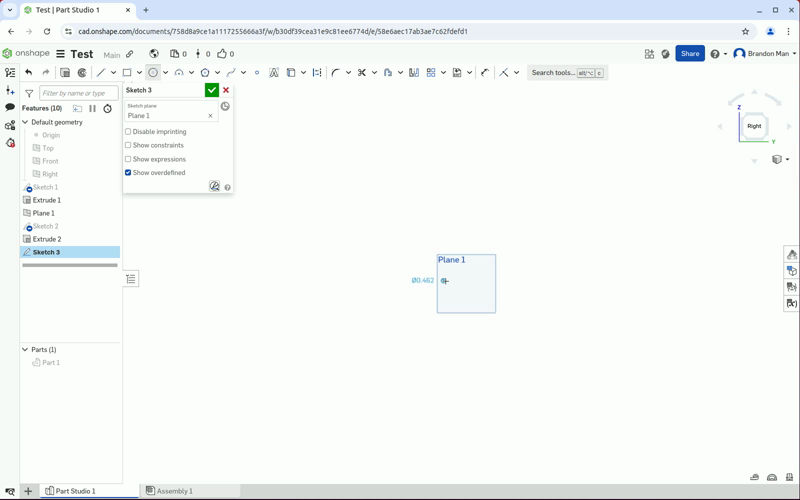
scroll(6)
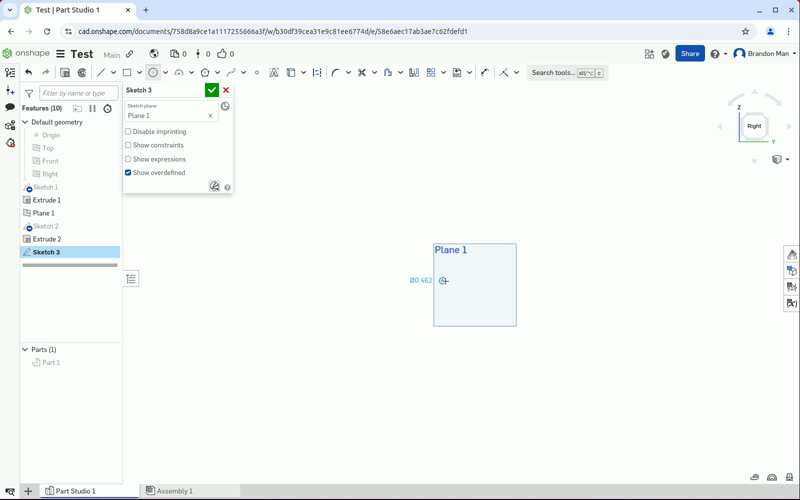
scroll(6)
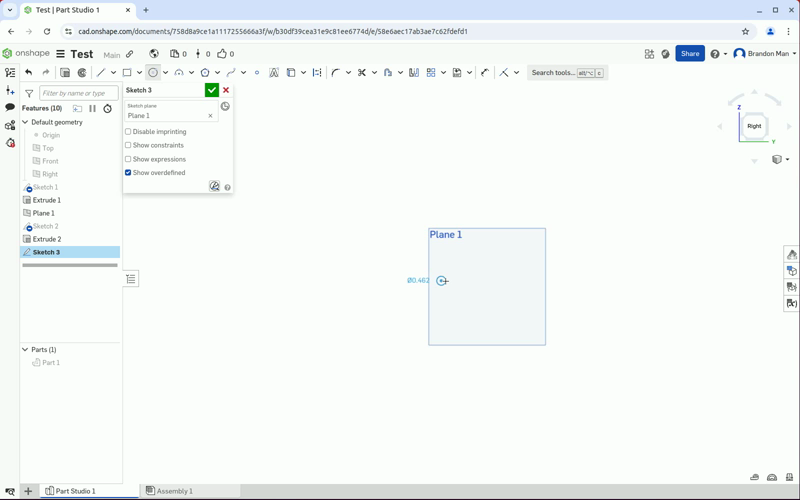
scroll(6)
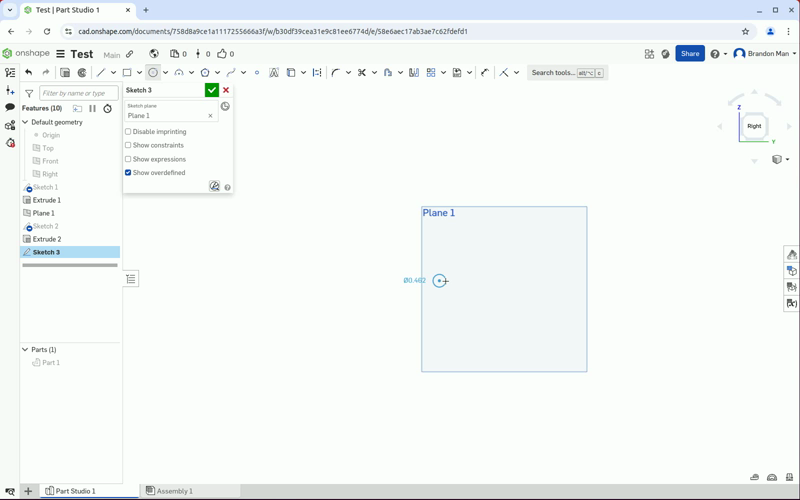
scroll(6)
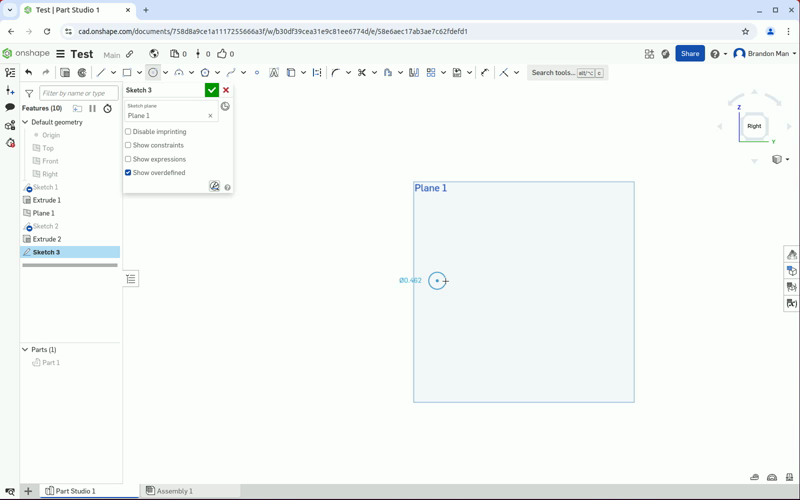
scroll(6)
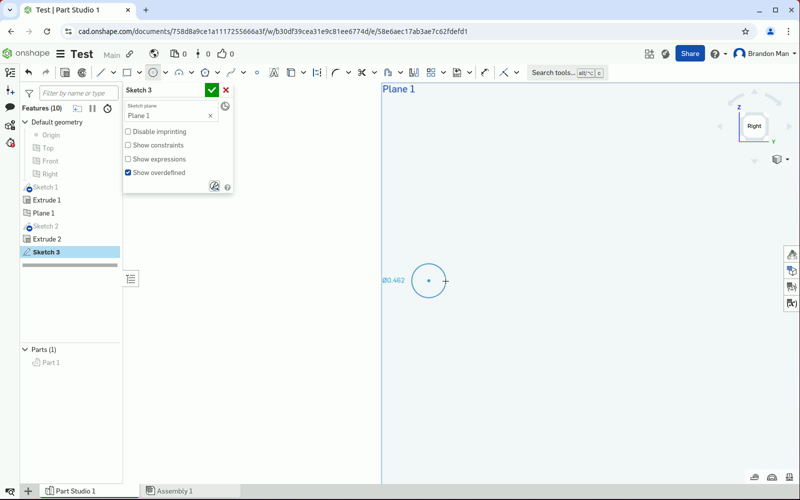
click(445, 280)
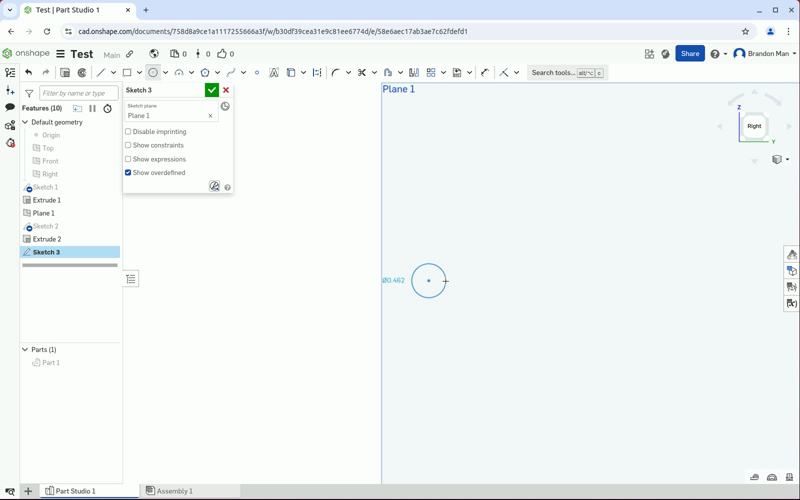
scroll(-6)
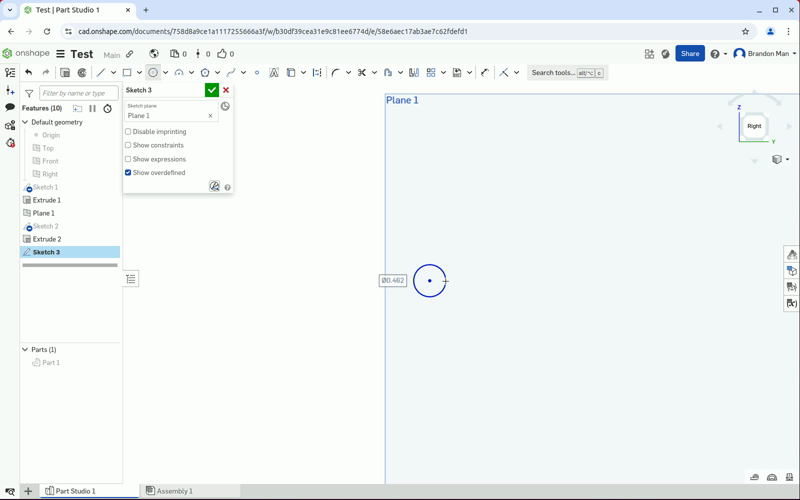
scroll(-6)
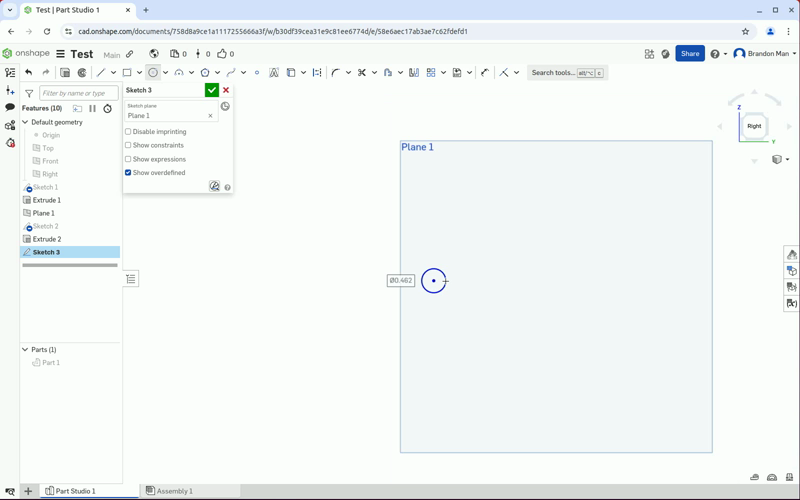
scroll(-6)
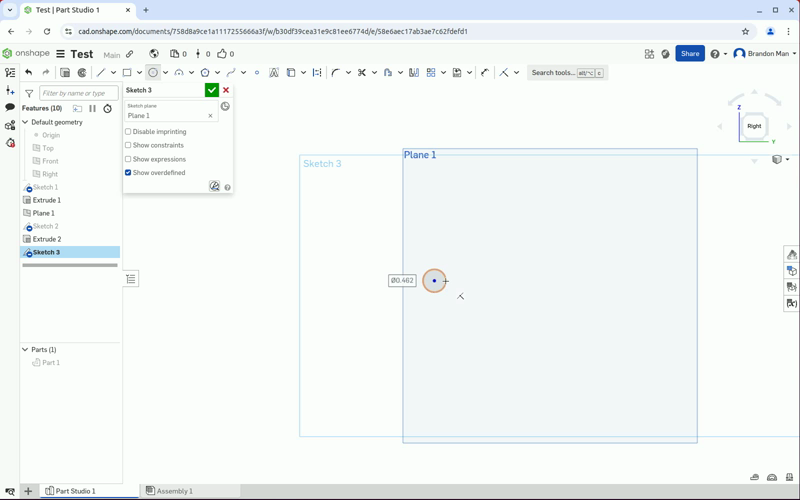
scroll(-6)
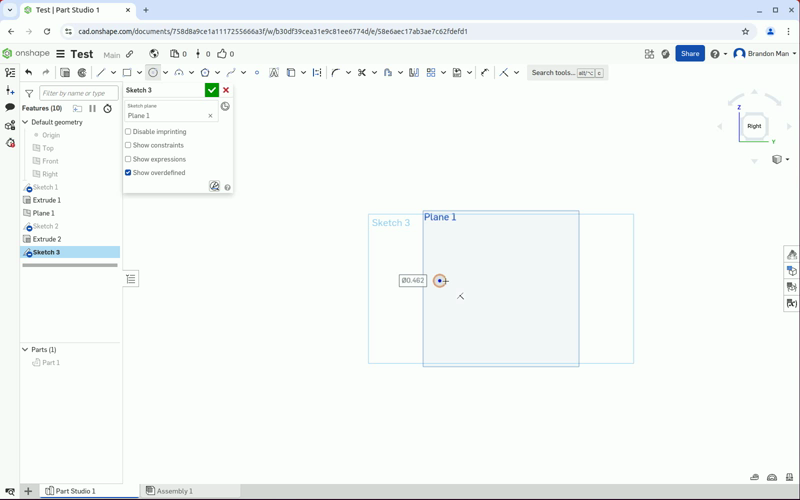
scroll(-6)
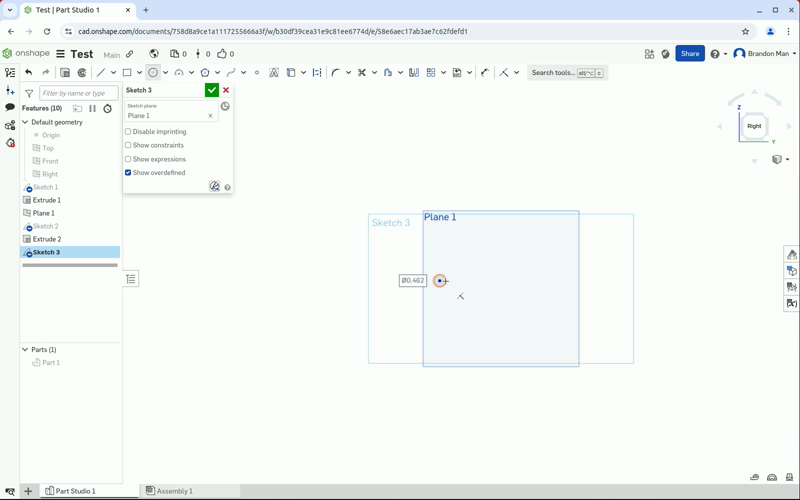
scroll(-6)
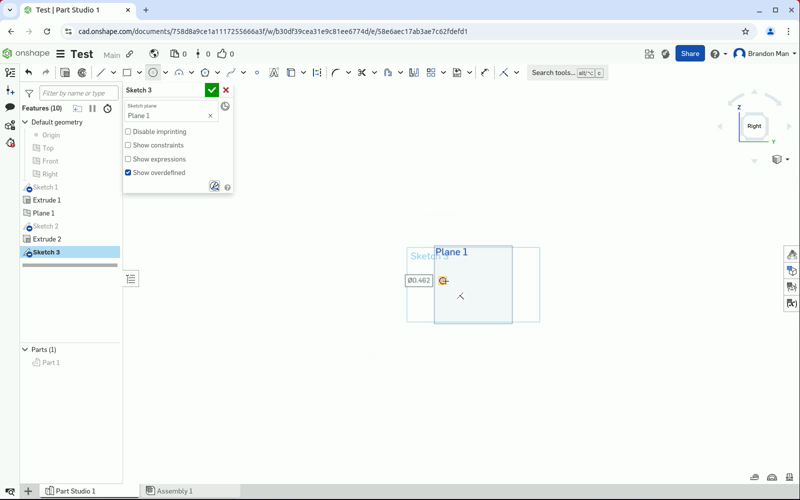
scroll(-6)
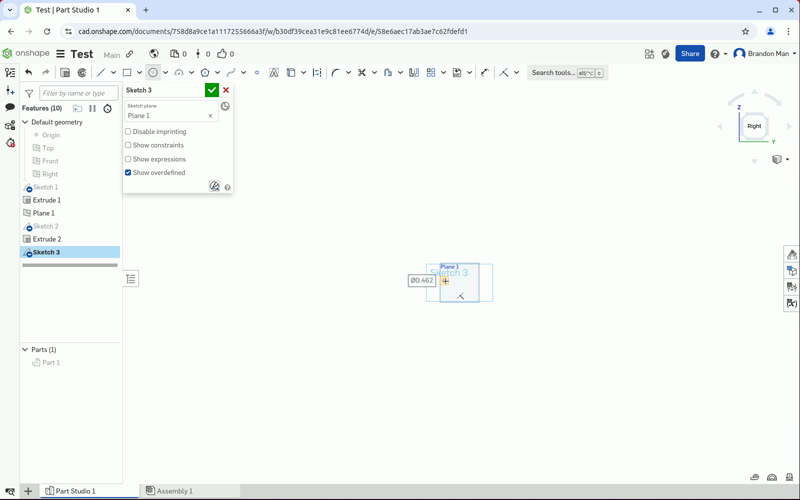
key(esc)
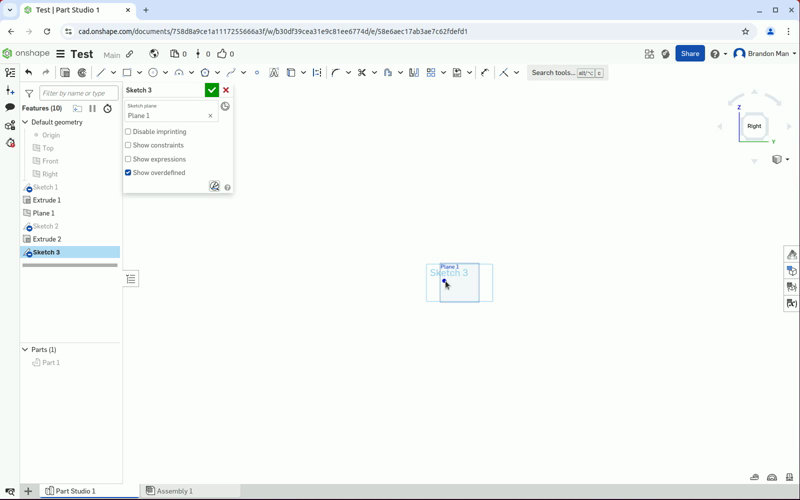
mouse_move(444, 279)
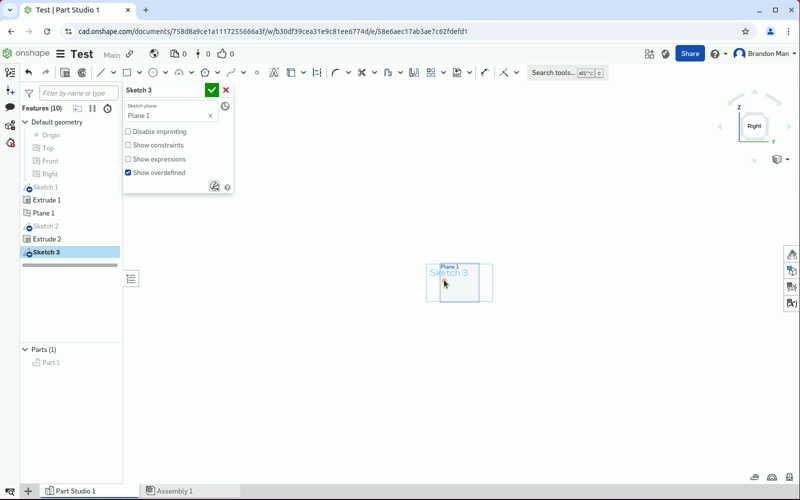
scroll(6)
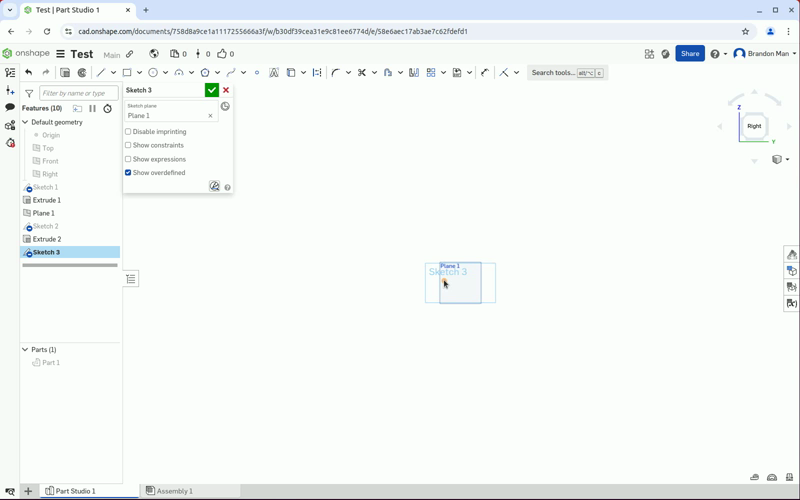
scroll(6)
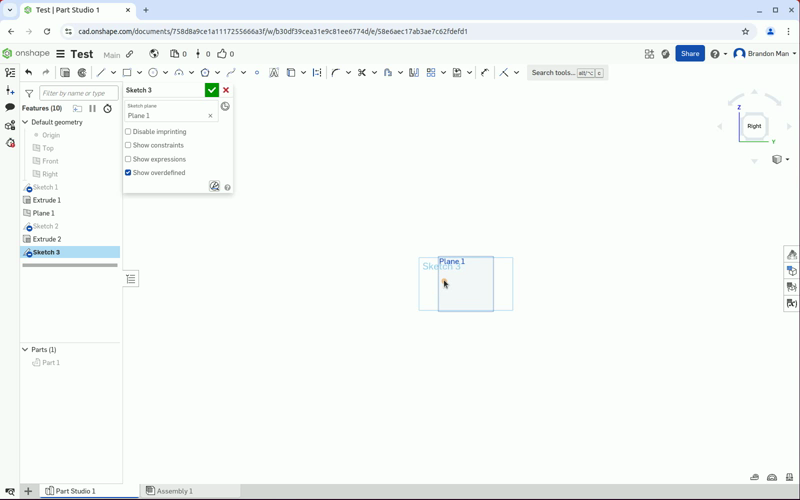
scroll(6)
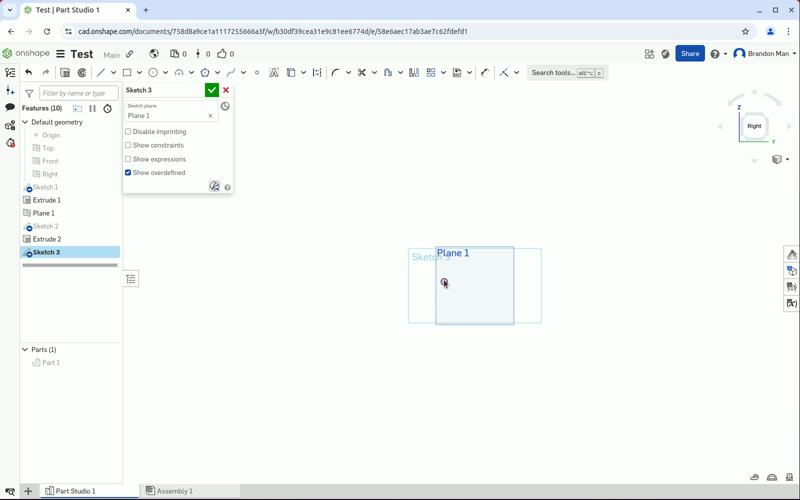
scroll(6)
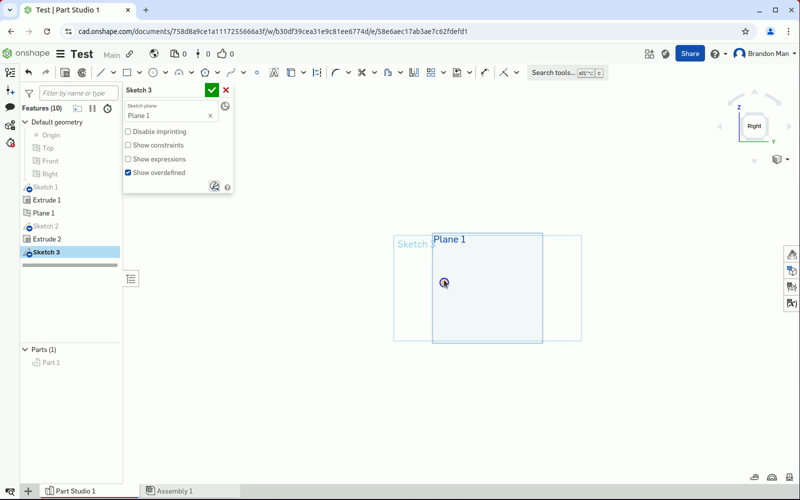
scroll(6)
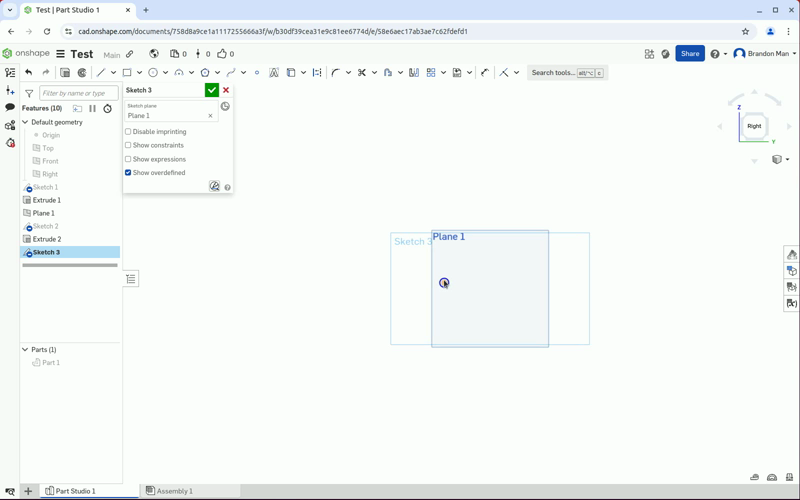
scroll(6)
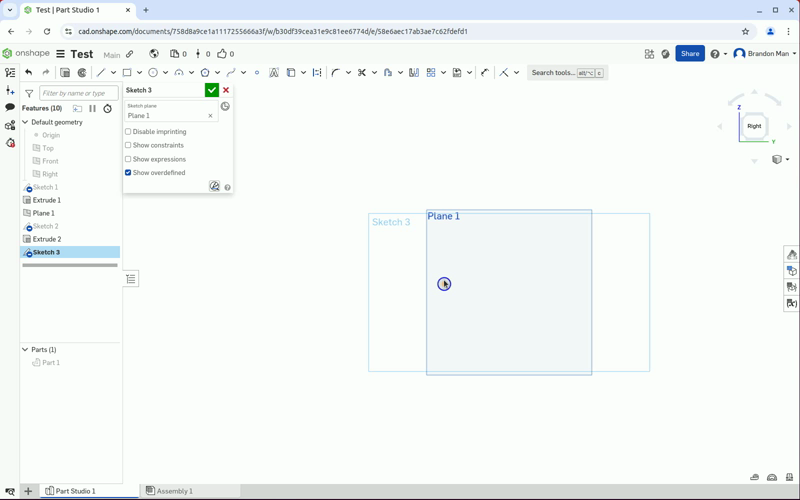
scroll(6)
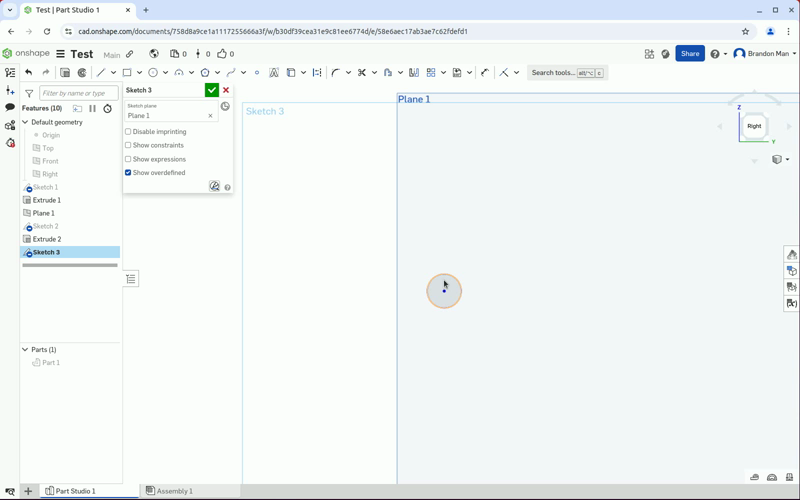
click(444, 279)
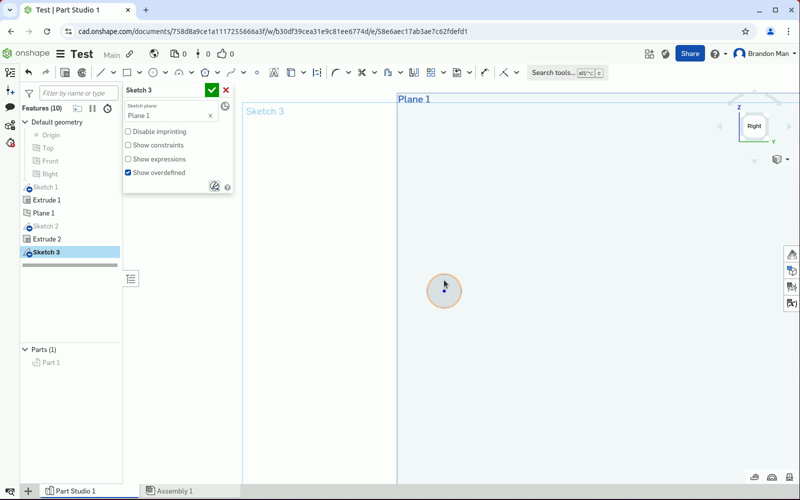
scroll(-6)
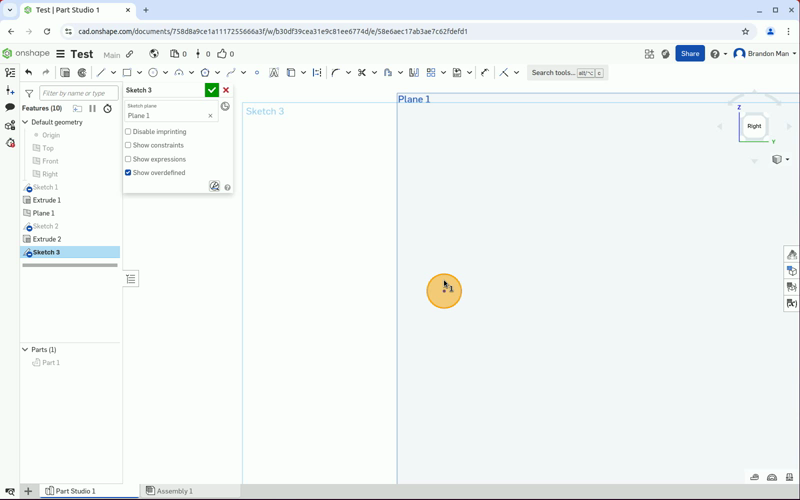
scroll(-6)
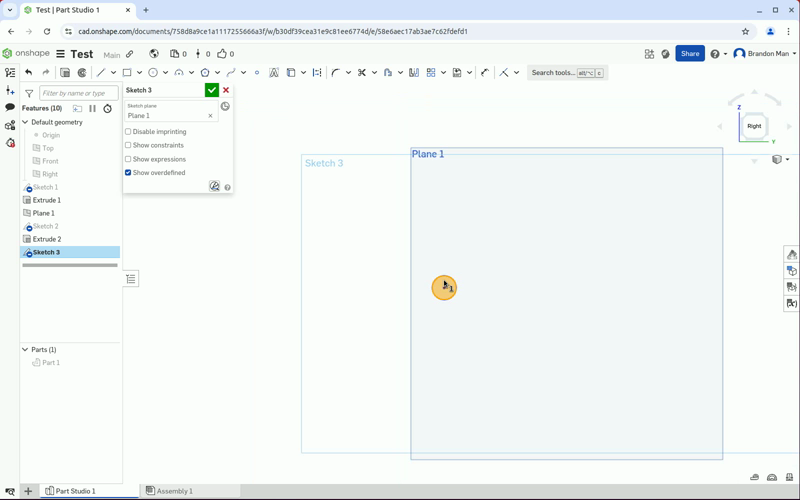
scroll(-6)
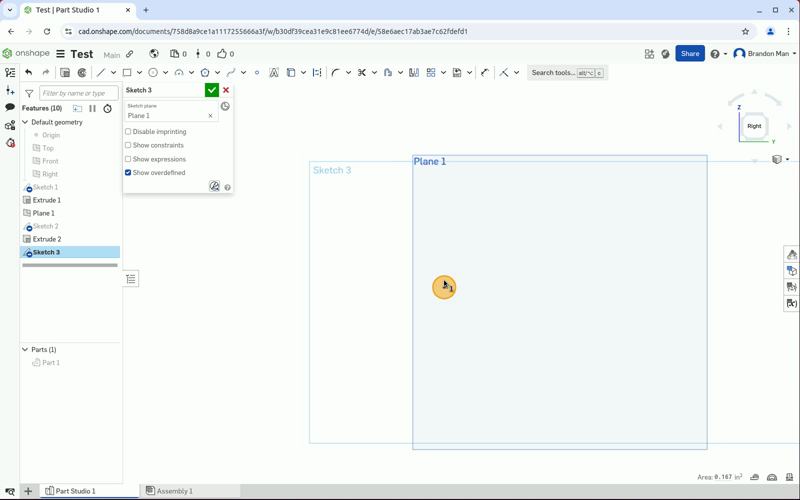
scroll(-6)
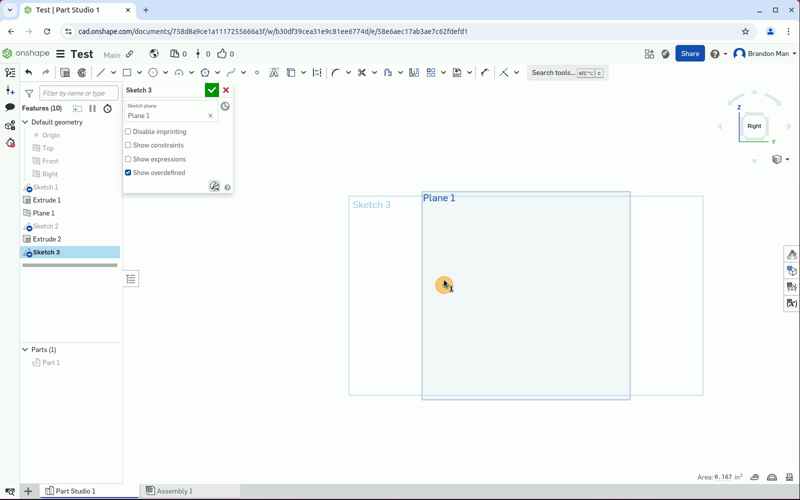
scroll(-6)
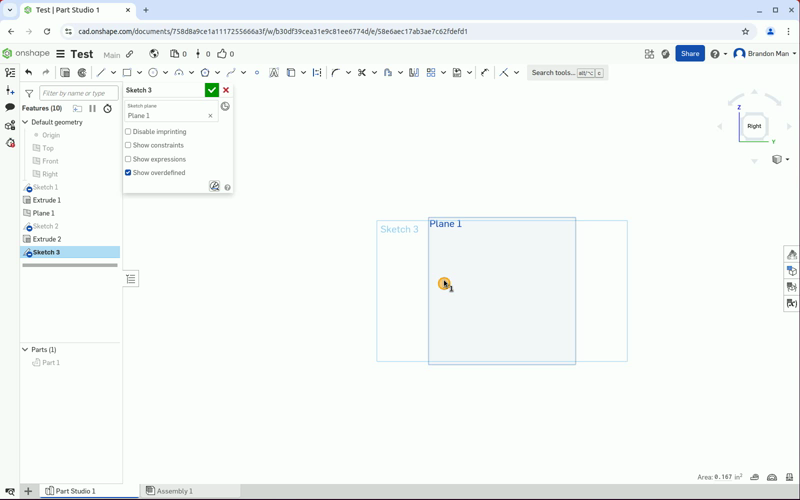
scroll(-6)
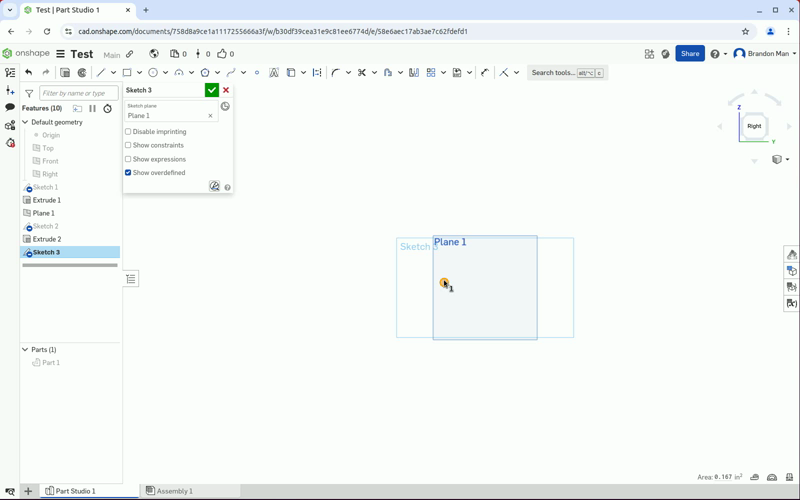
scroll(-6)
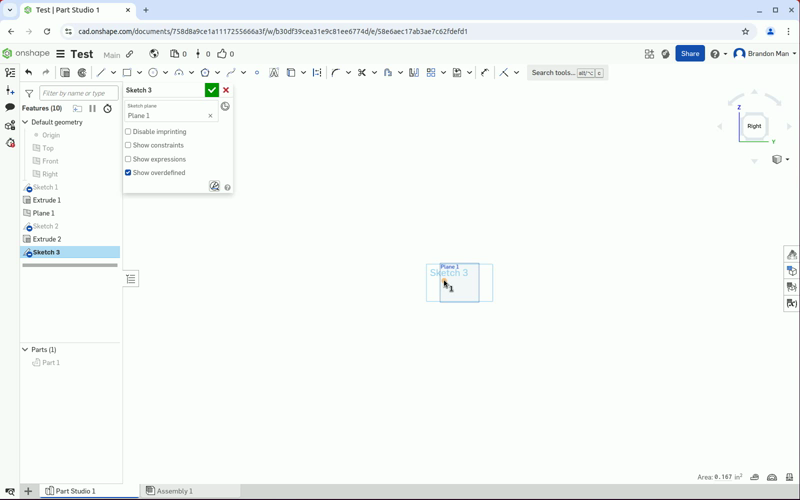
mouse_move(73, 352)
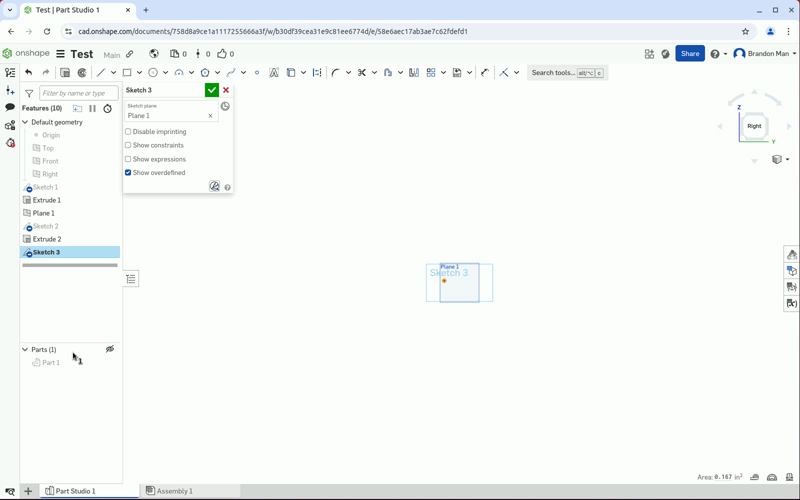
key(shift+y)
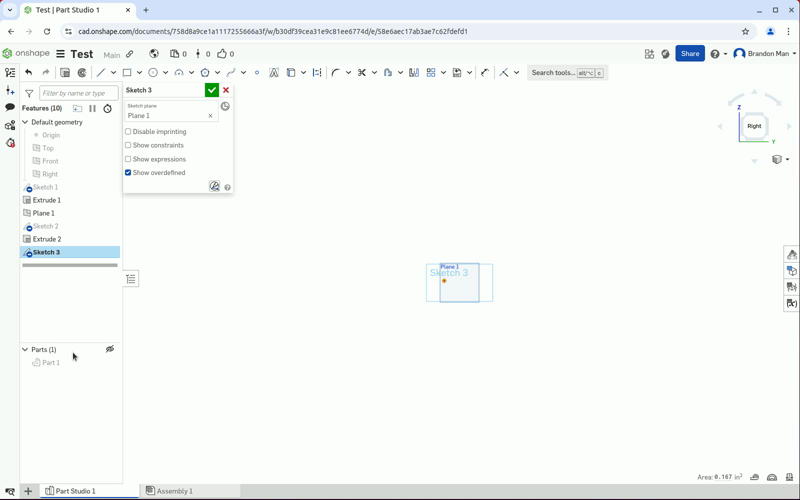
key(shift+e)
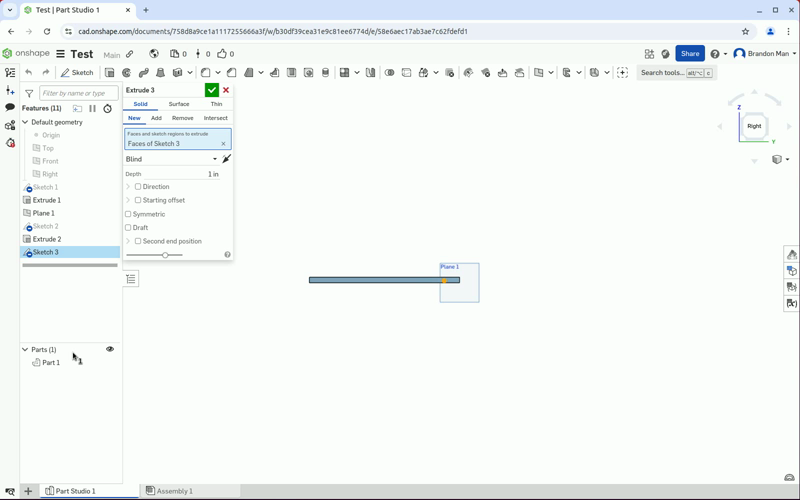
mouse_move(143, 106)
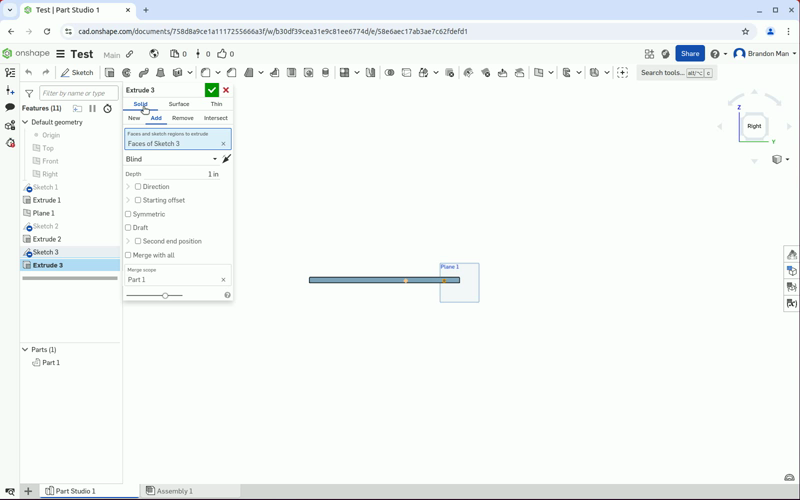
click(143, 106)
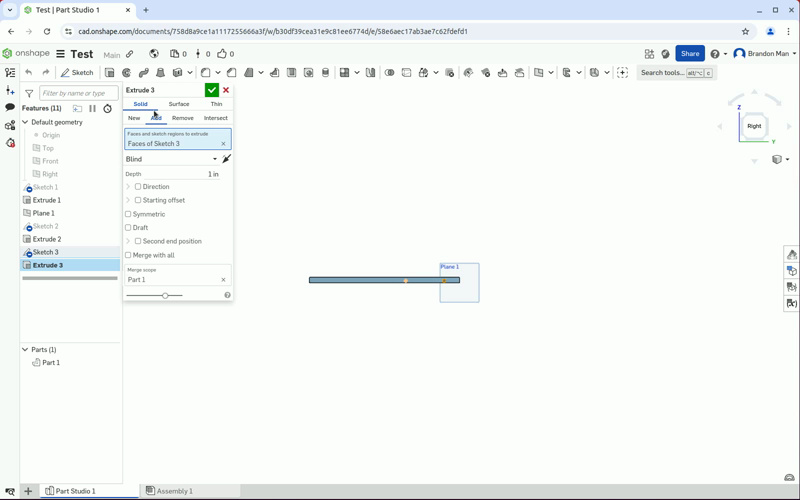
mouse_move(186, 120)
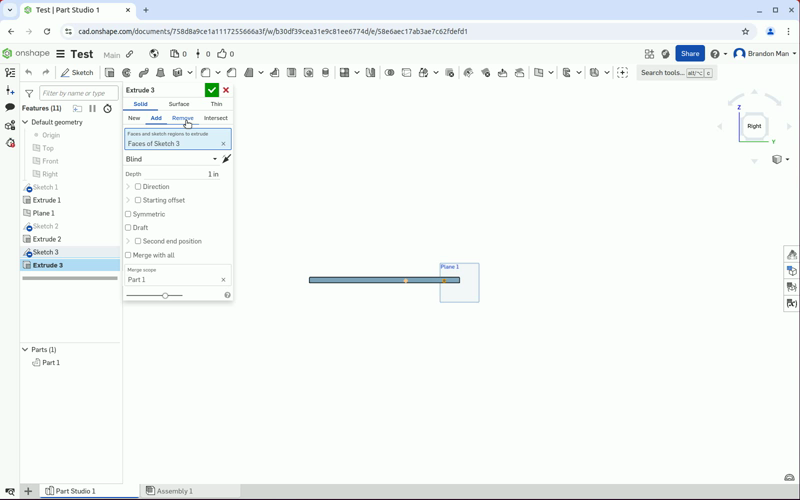
click(186, 120)
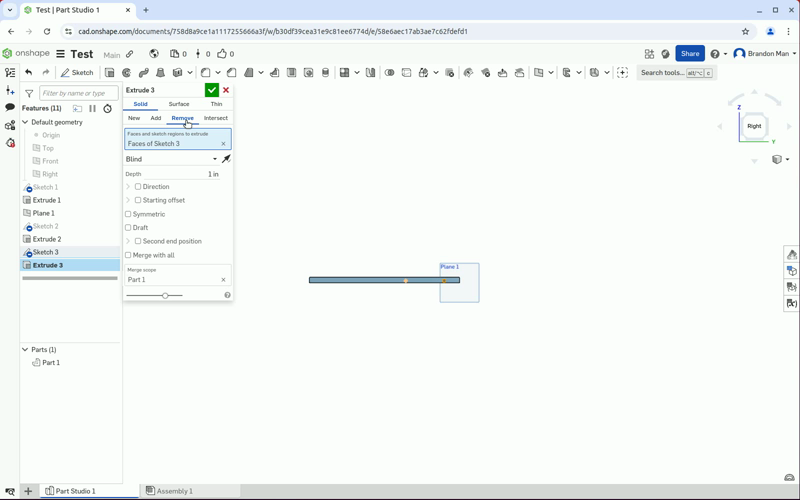
key(tab, 4)
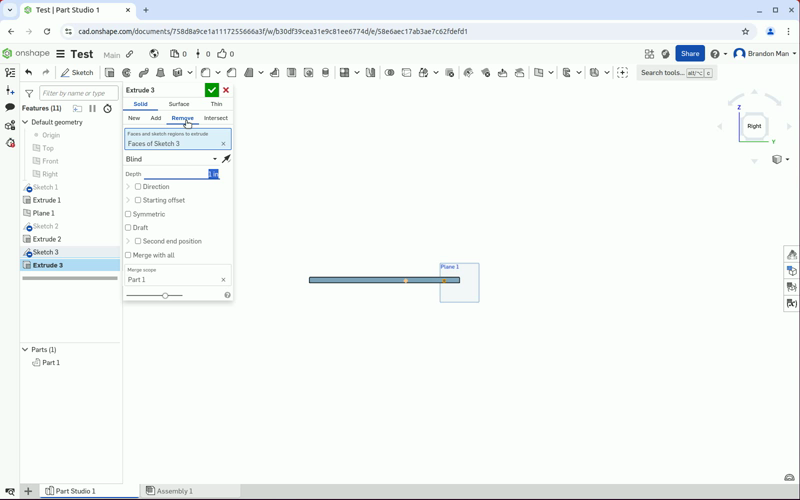
text(1.204)
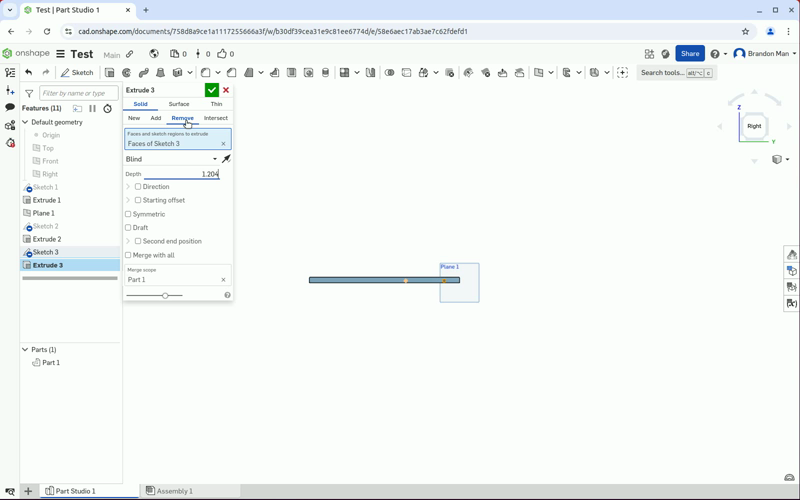
key(tab, 6)
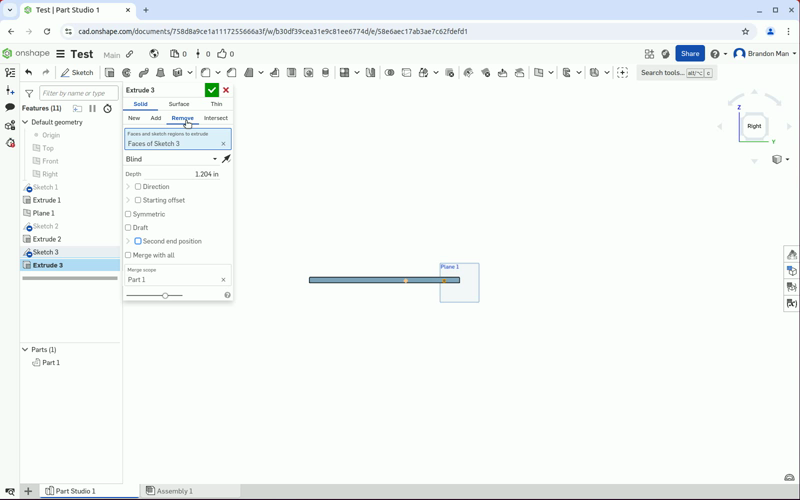
key(space)
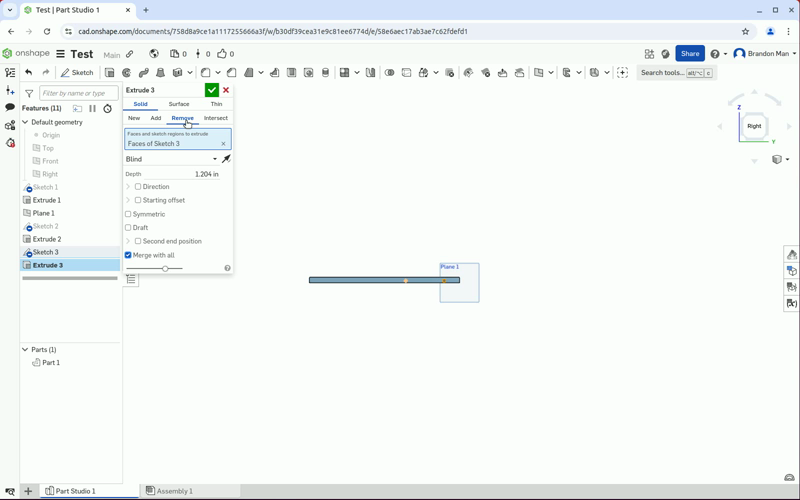
key(enter)
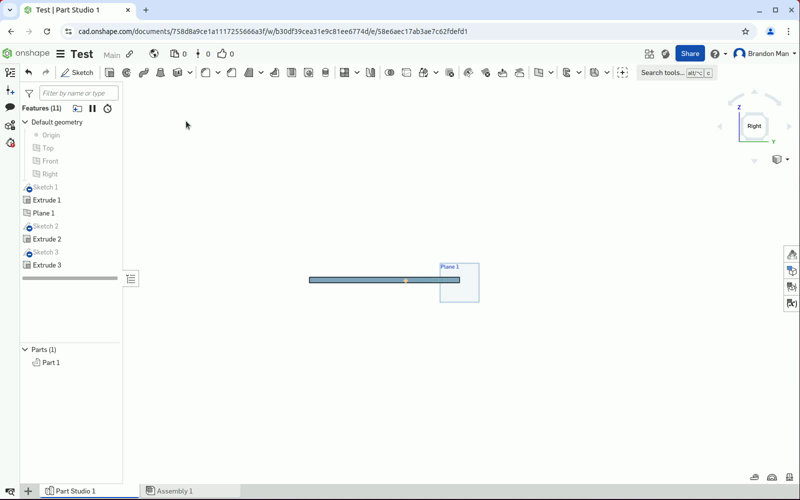
key(shift+h)
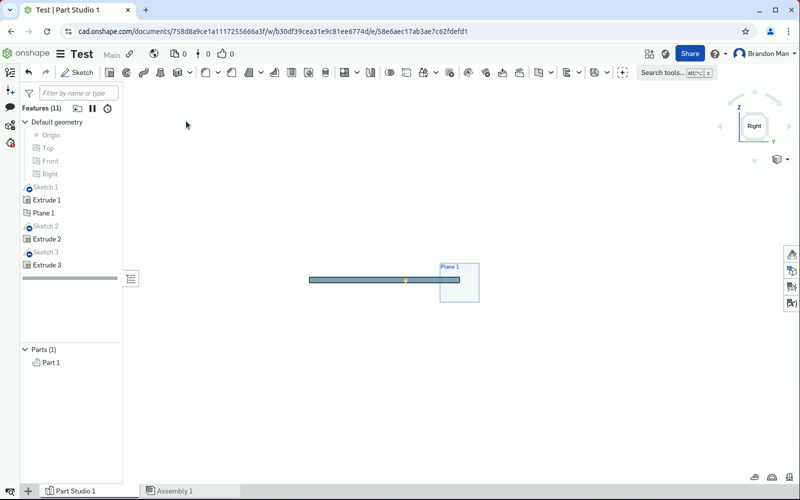
key(shift+h)
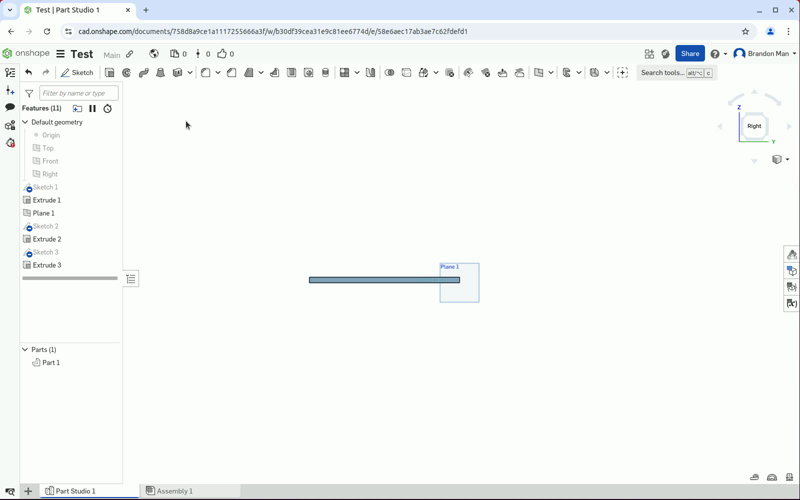
mouse_move(73, 189)
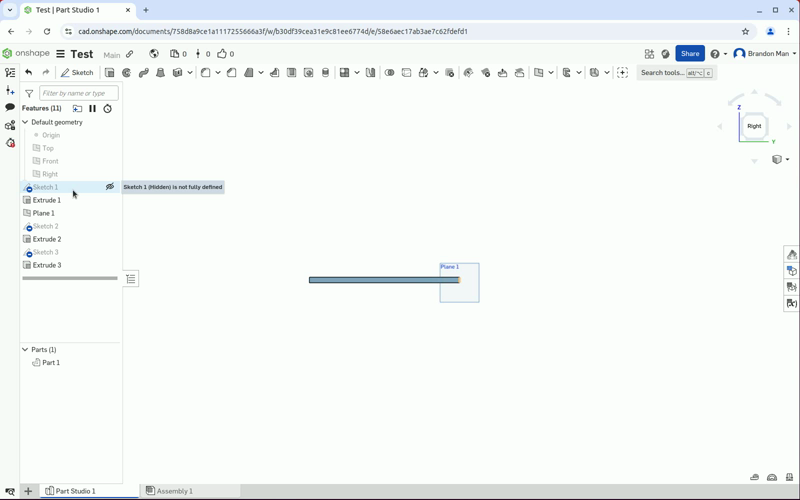
click(73, 189)
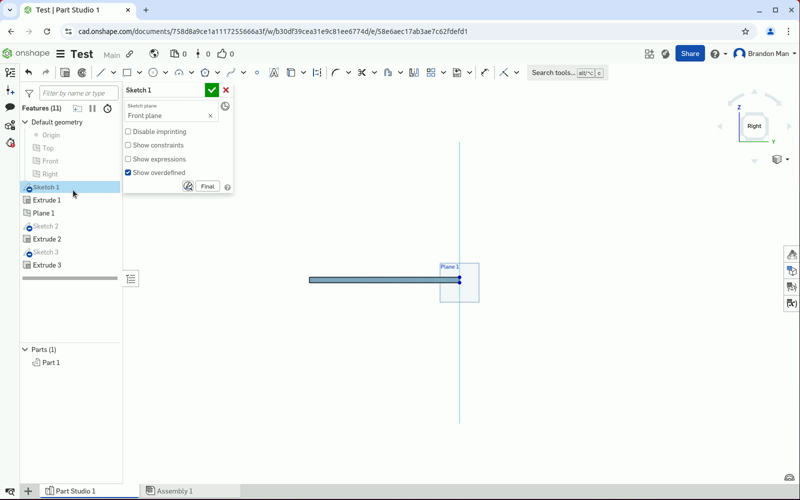
mouse_move(229, 92)
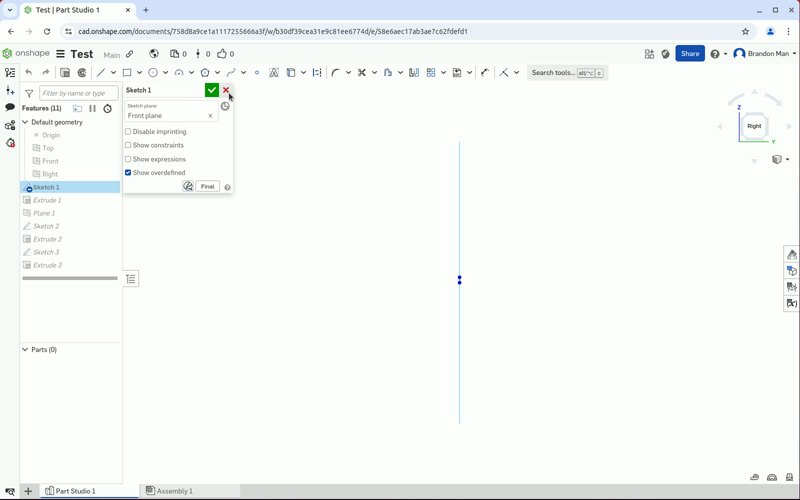
click(229, 92)
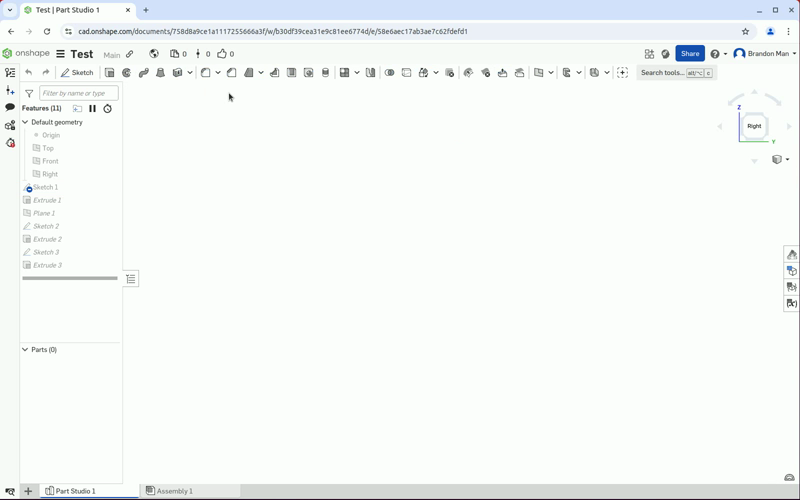
key(shift+s)
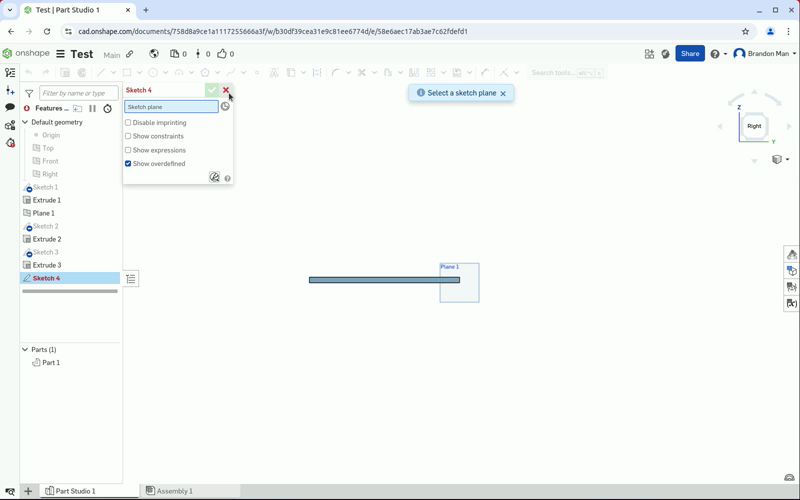
mouse_move(73, 215)
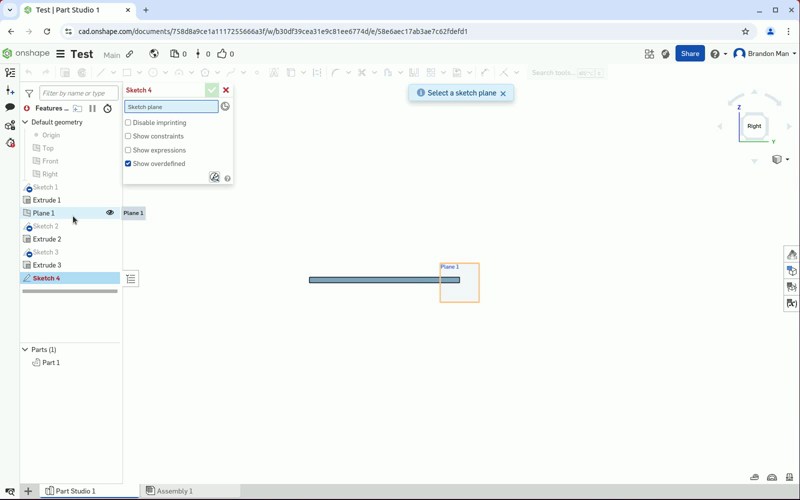
click(73, 215)
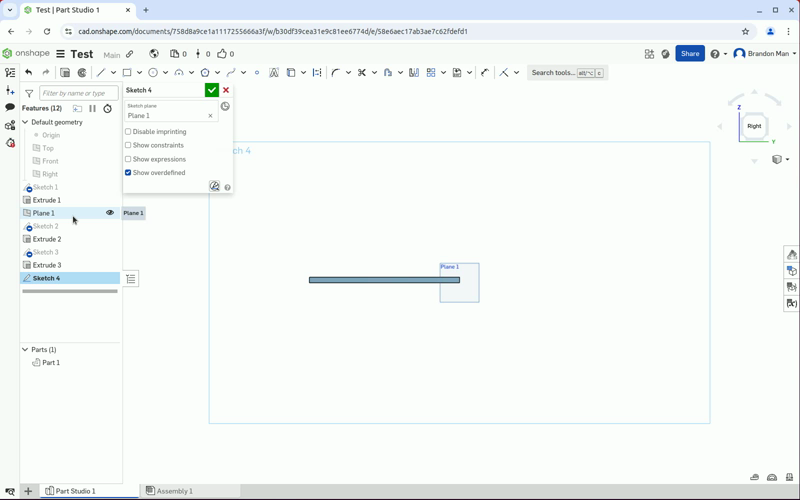
mouse_move(73, 352)
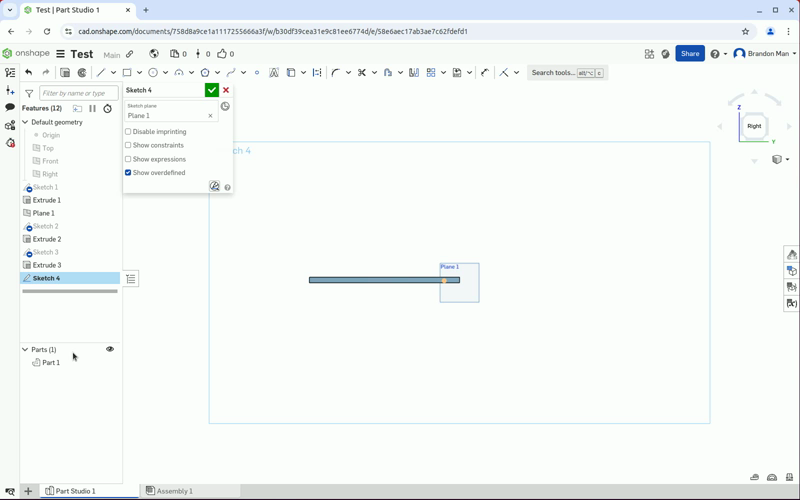
key(y)
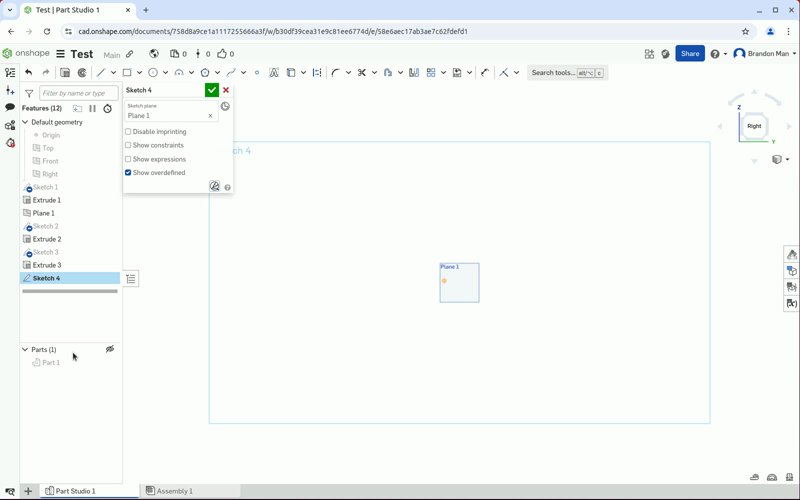
key(c)
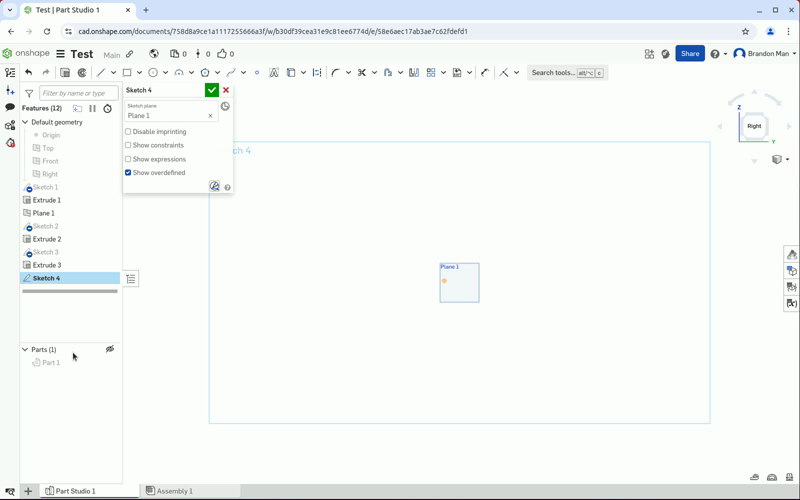
key_down(shift)
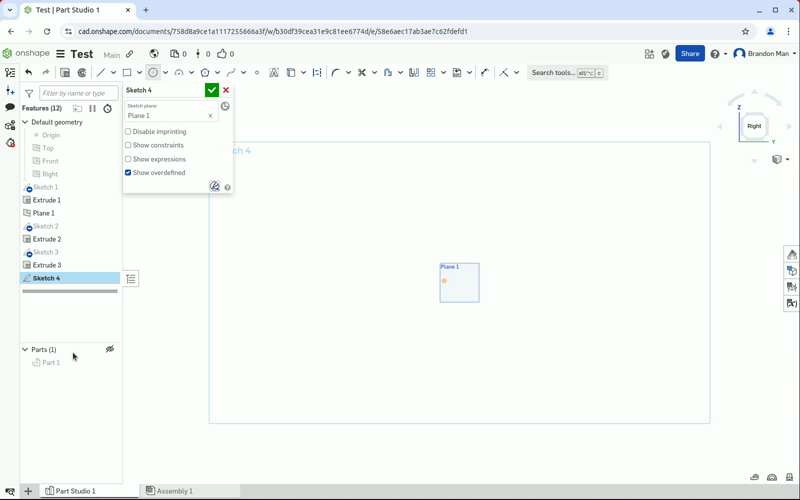
mouse_move(365, 280)
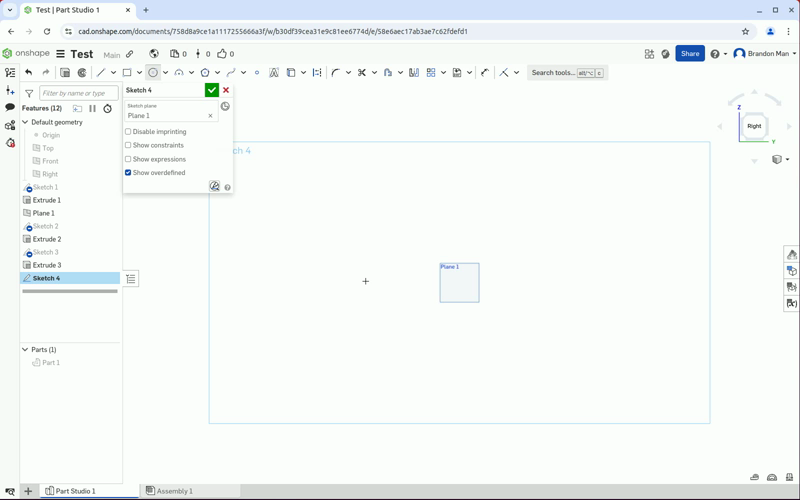
click(365, 280)
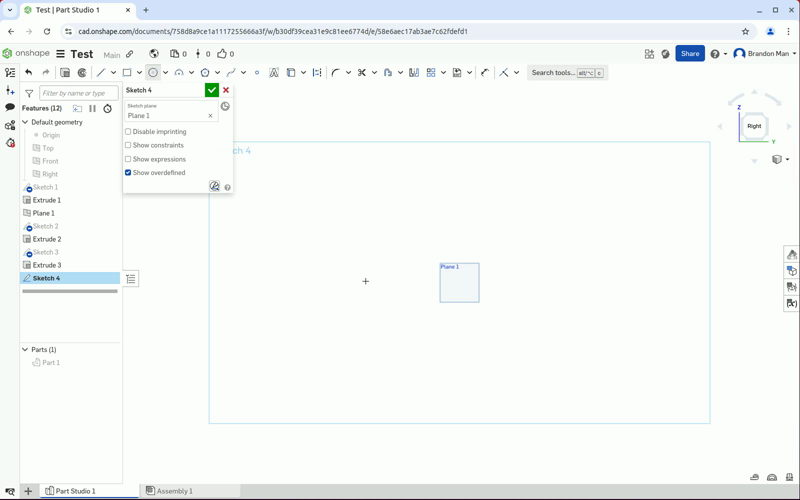
key_up(shift)
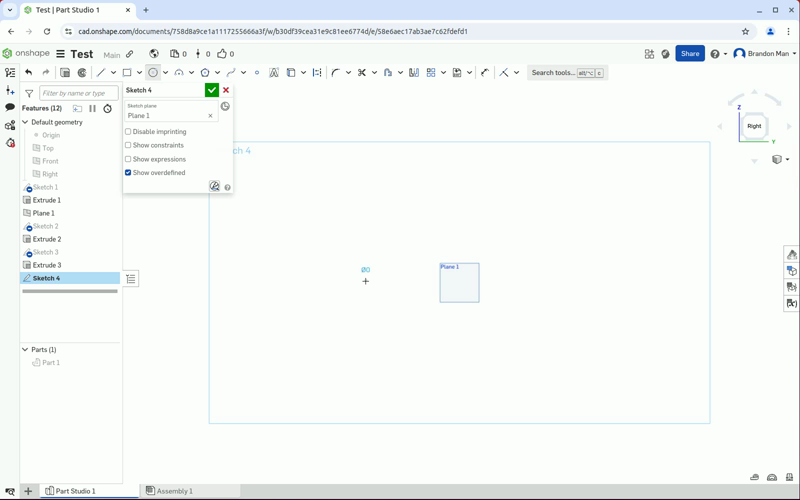
mouse_move(366, 280)
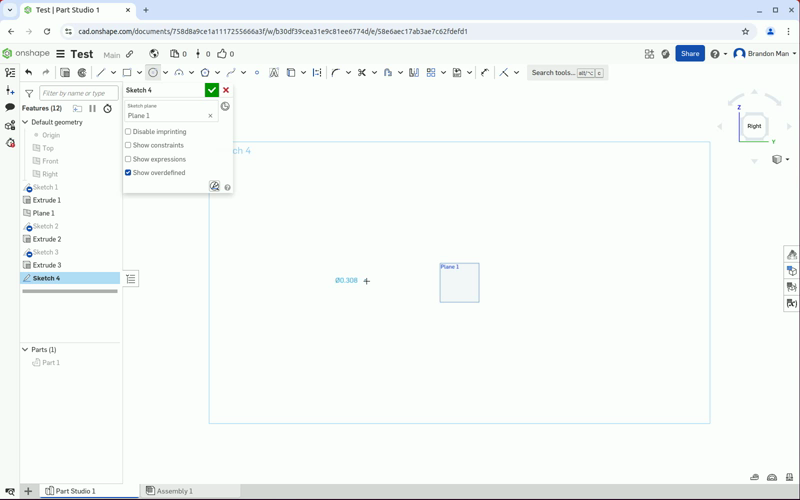
scroll(6)
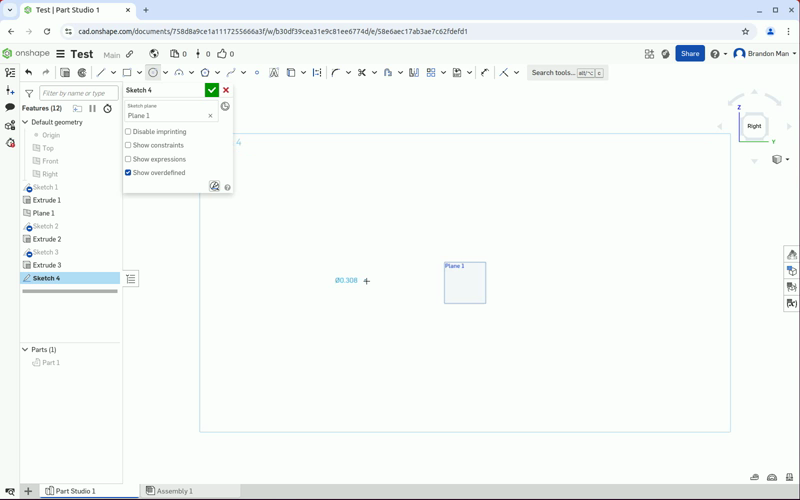
scroll(6)
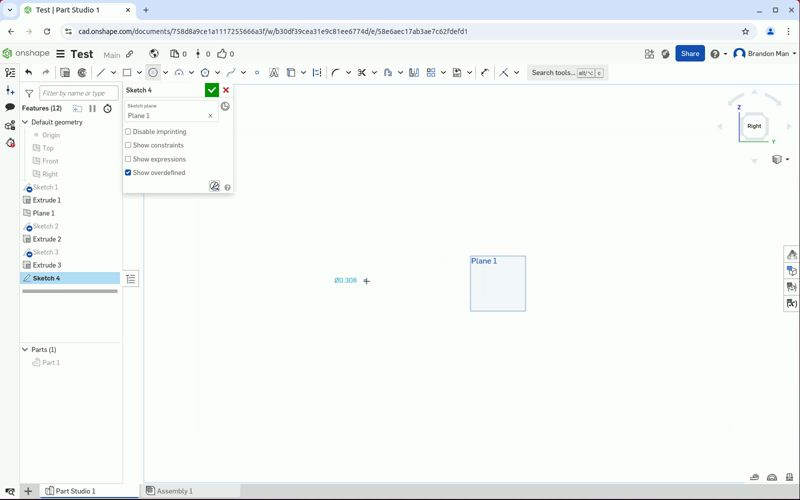
scroll(6)
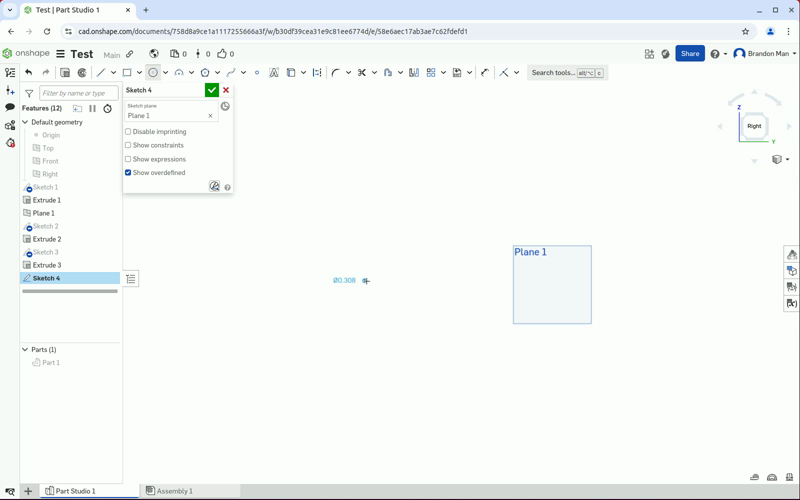
scroll(6)
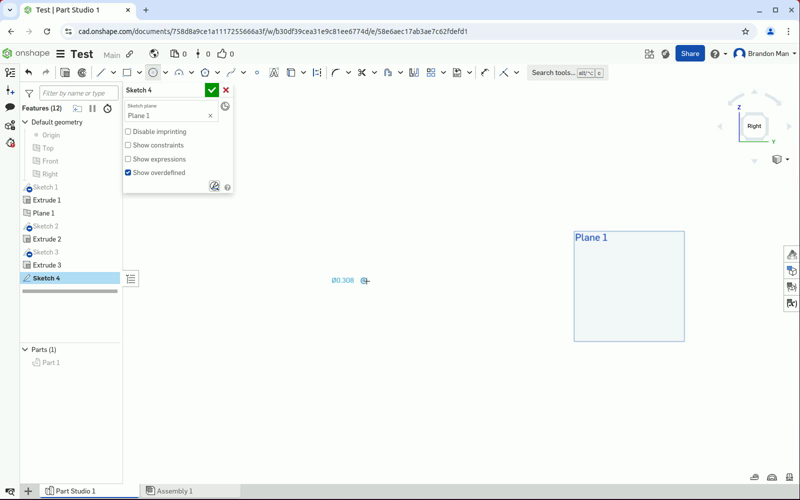
scroll(6)
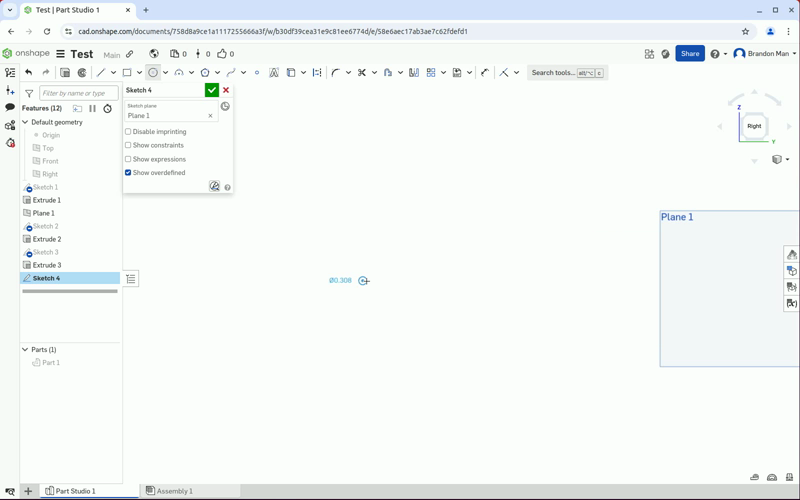
scroll(6)
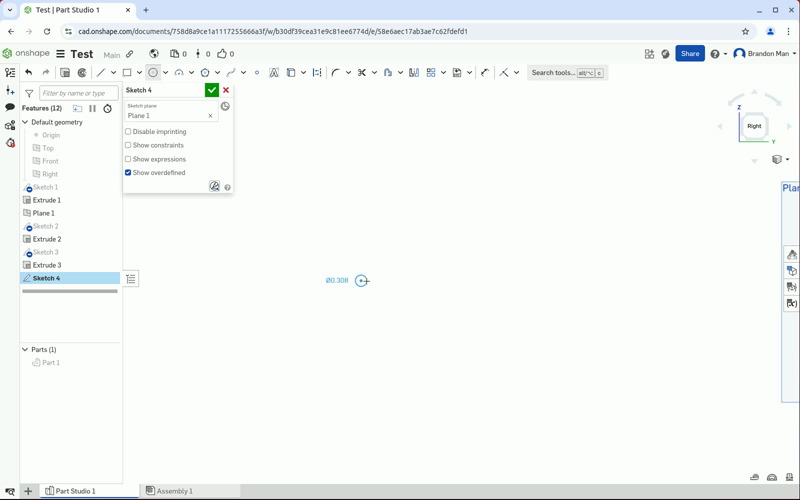
scroll(6)
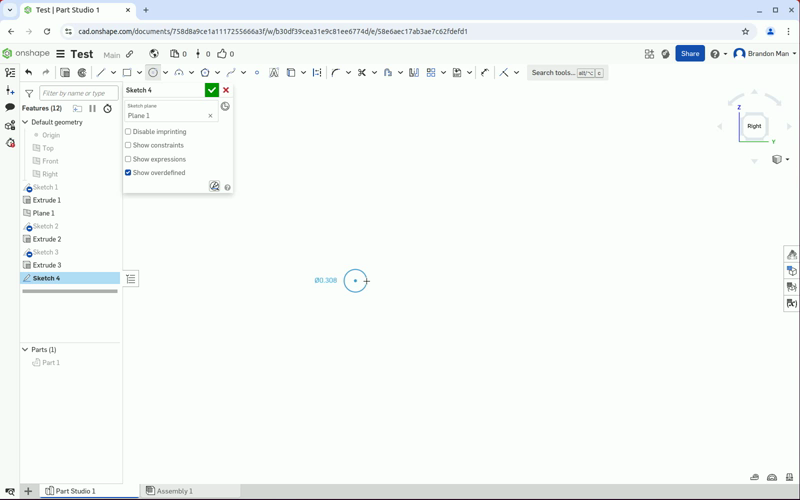
click(366, 280)
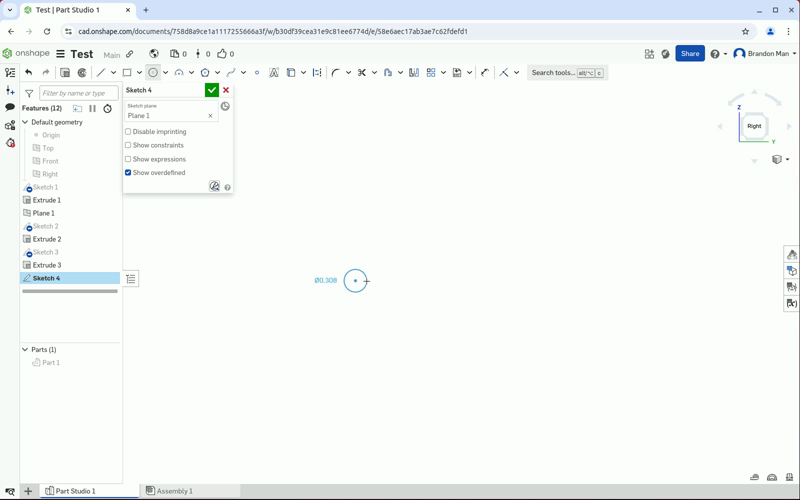
scroll(-6)
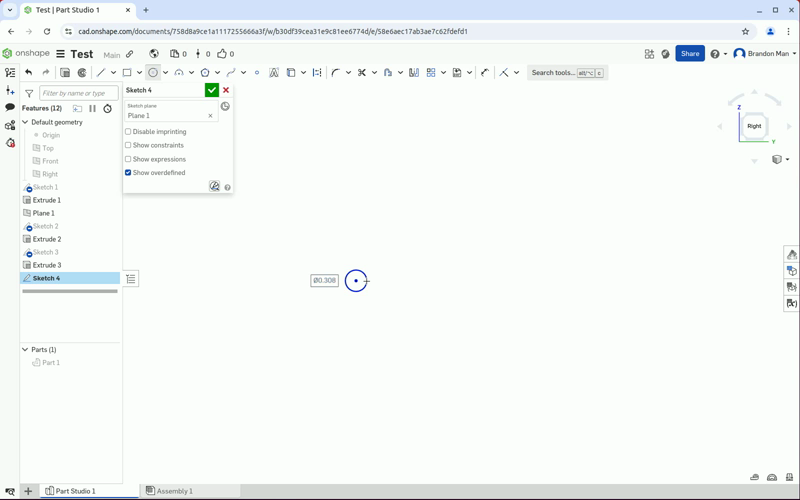
scroll(-6)
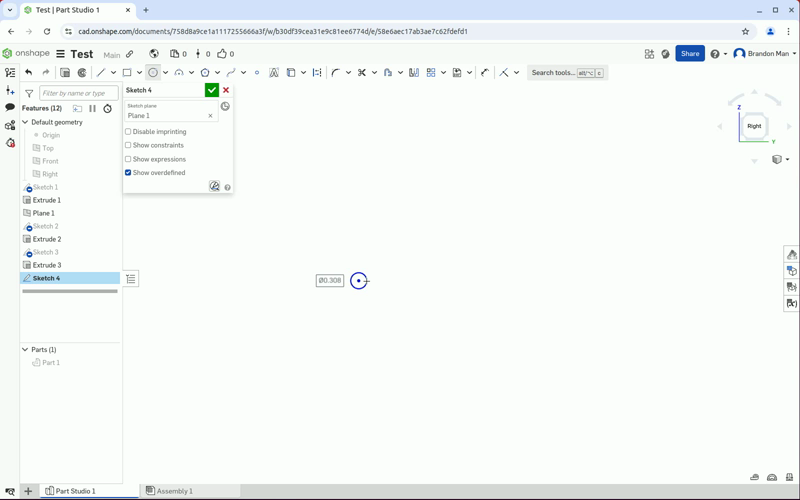
scroll(-6)
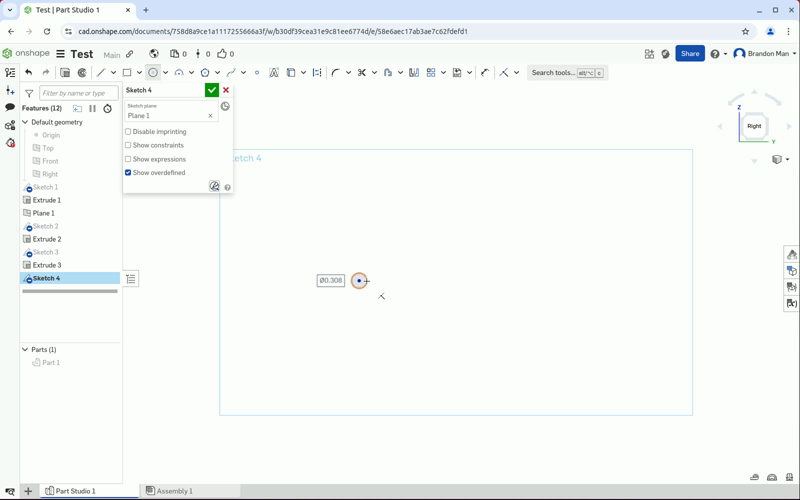
scroll(-6)
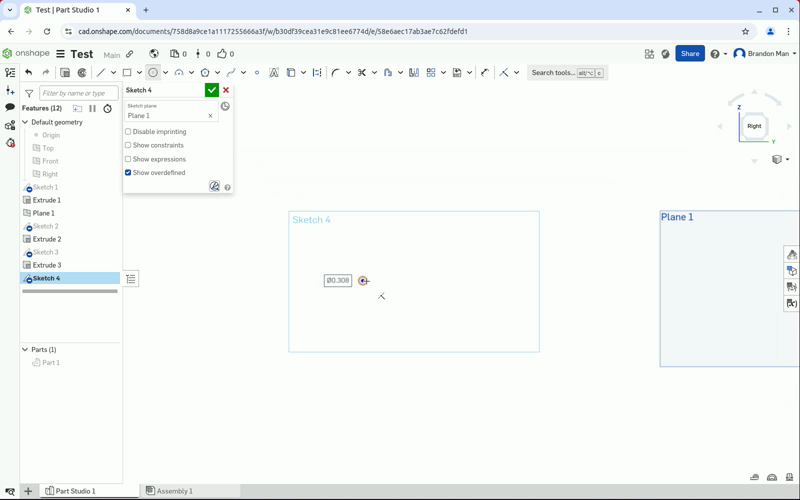
scroll(-6)
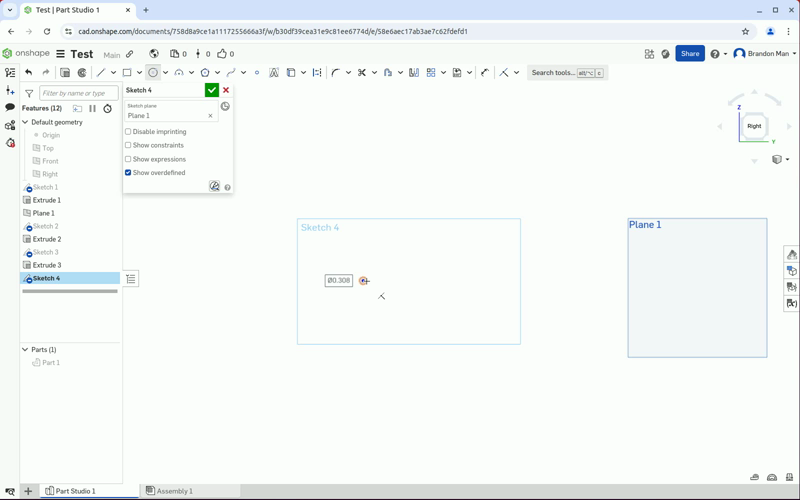
scroll(-6)
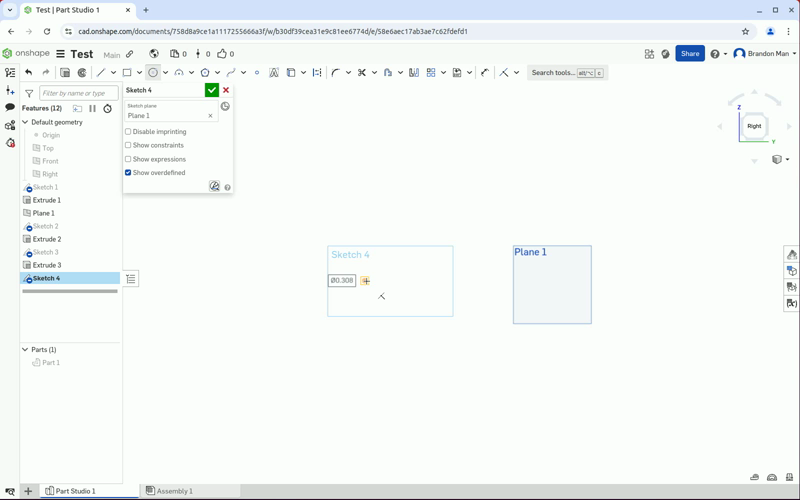
scroll(-6)
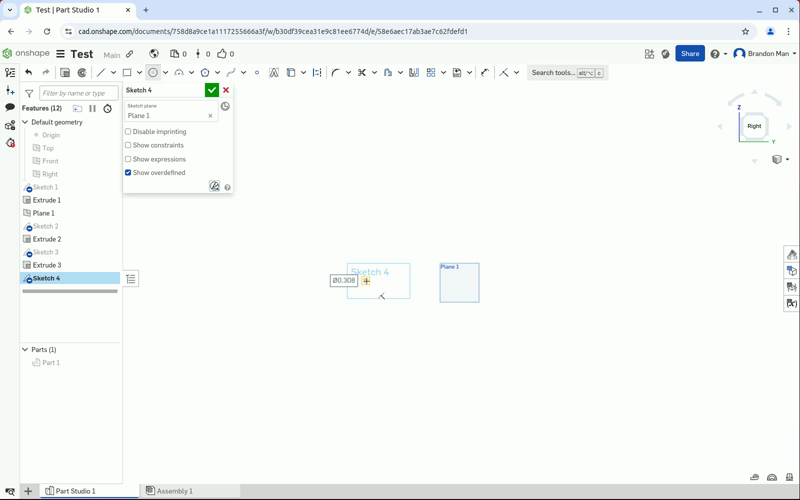
key(esc)
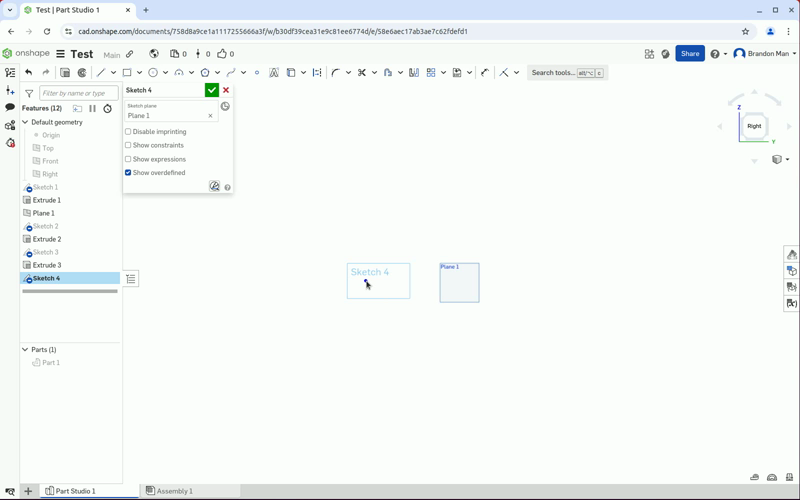
mouse_move(365, 281)
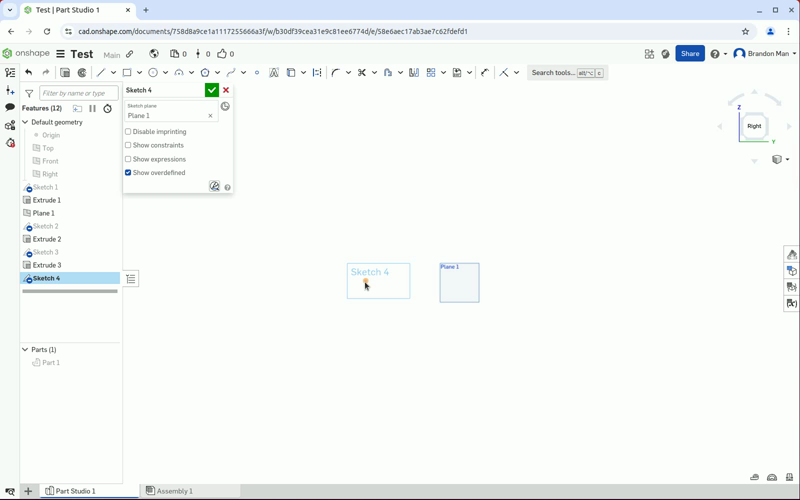
scroll(6)
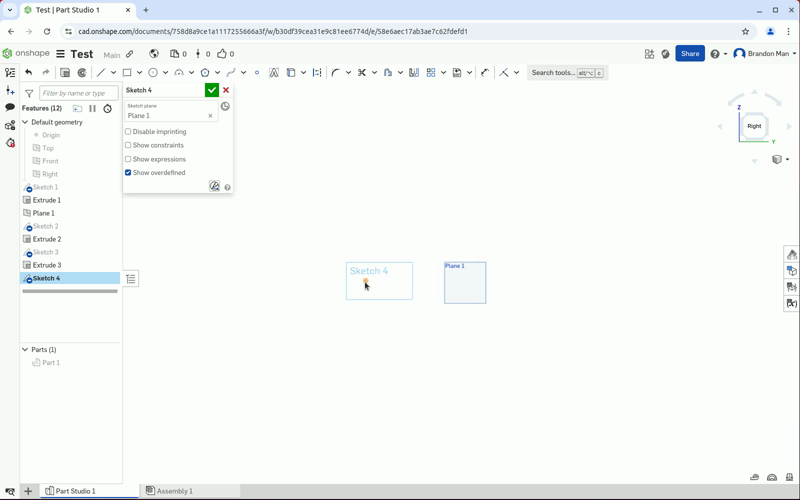
scroll(6)
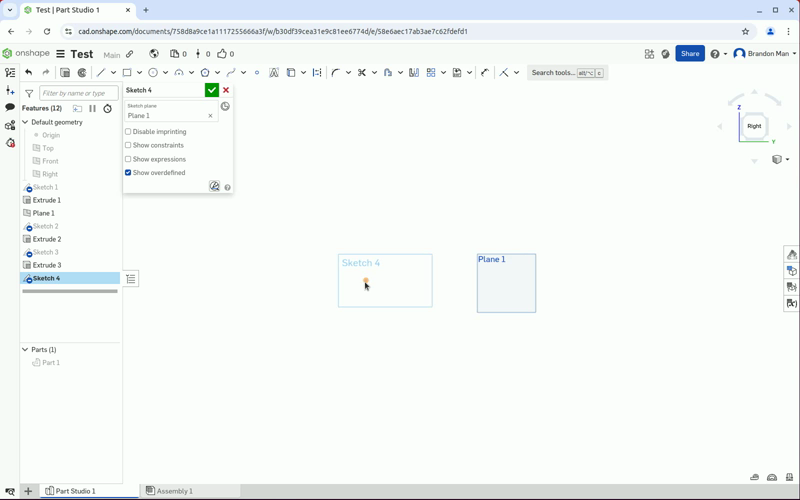
scroll(6)
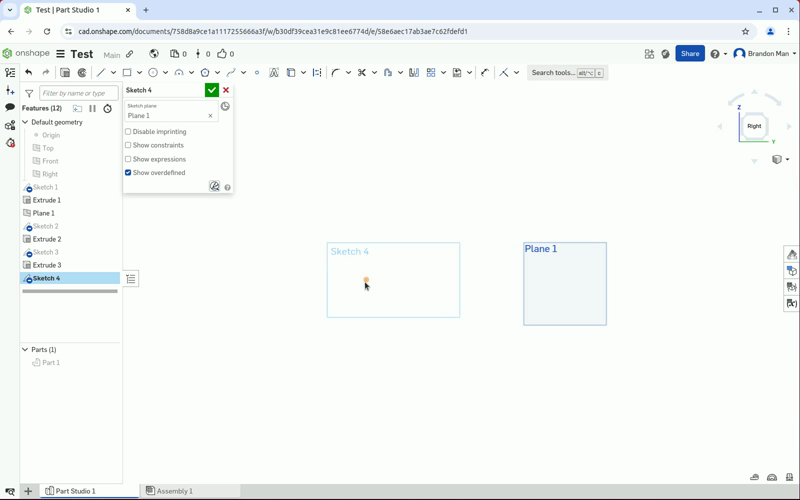
scroll(6)
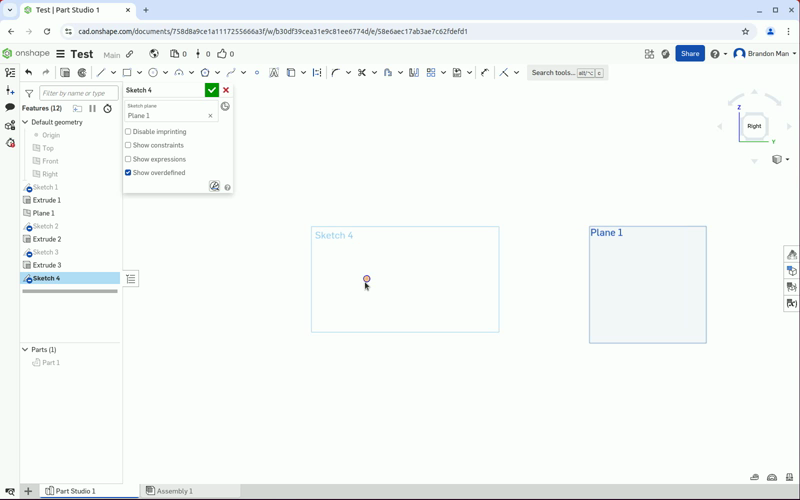
scroll(6)
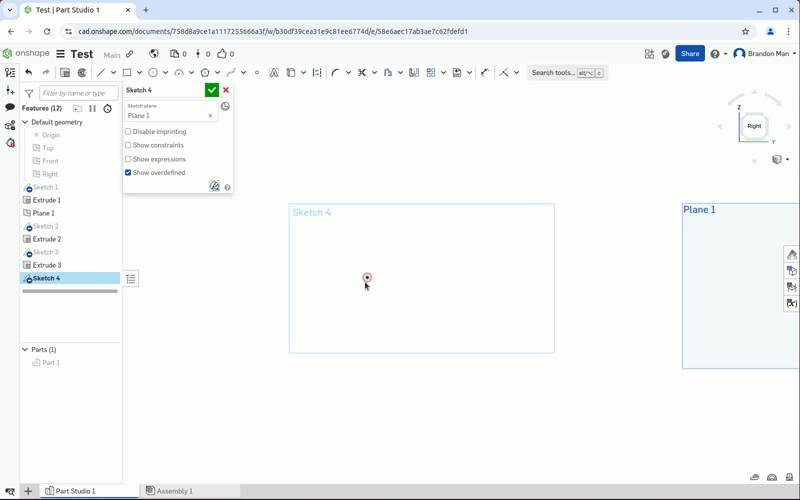
scroll(6)
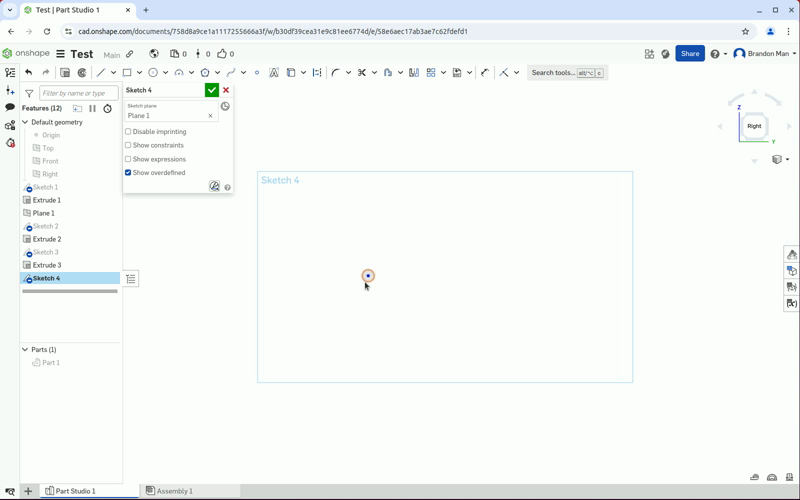
scroll(6)
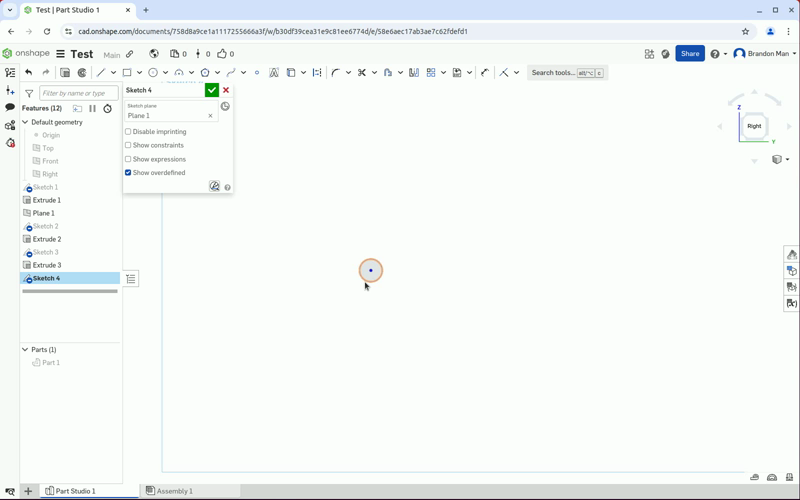
click(365, 281)
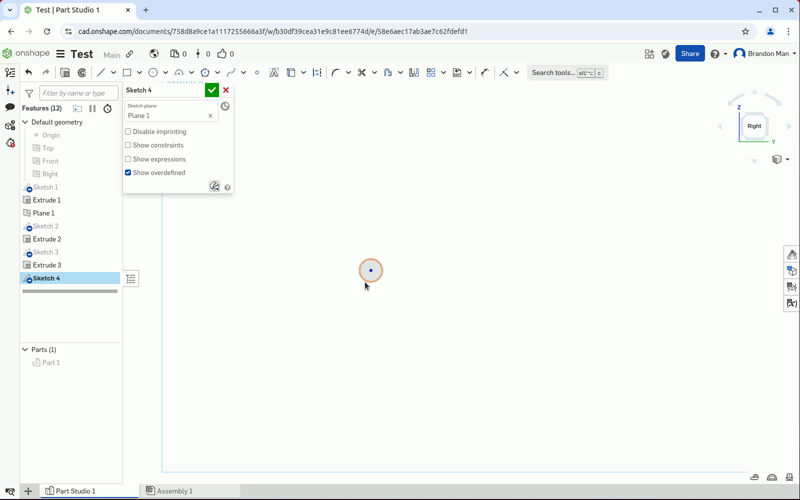
scroll(-6)
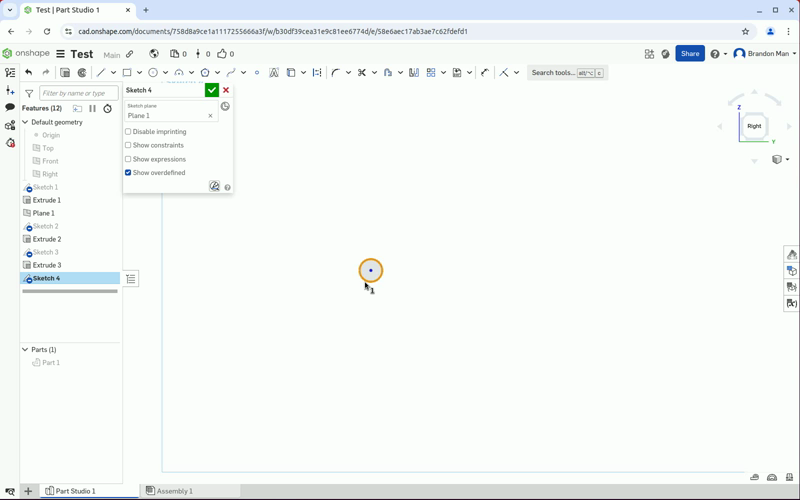
scroll(-6)
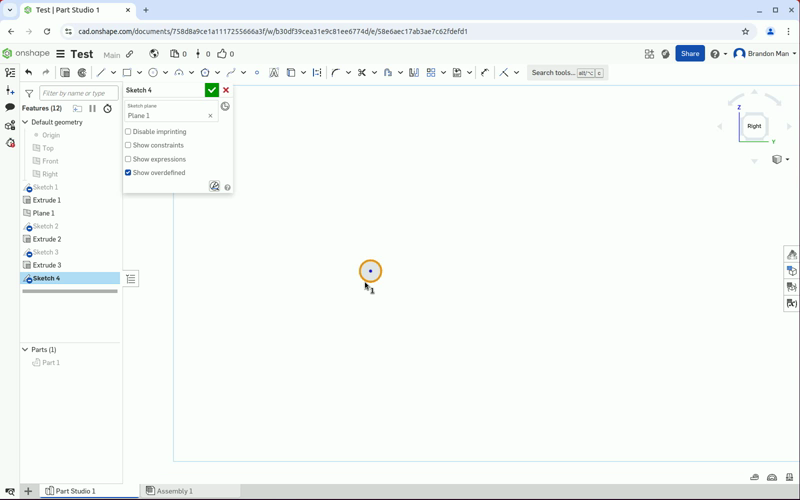
scroll(-6)
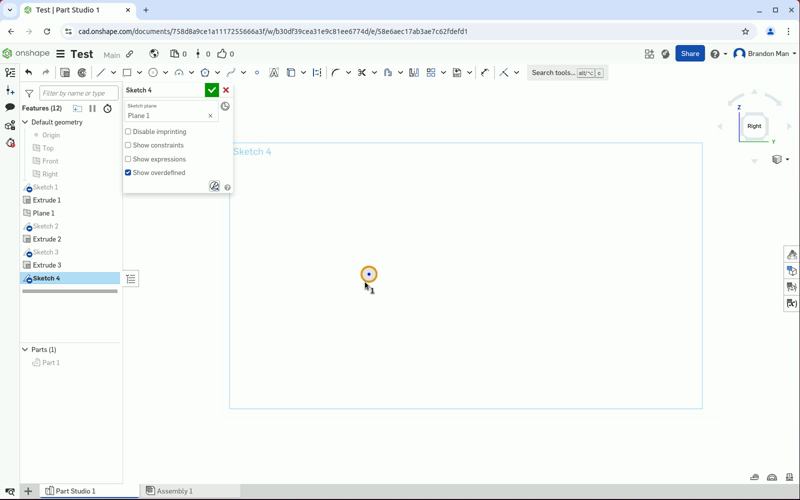
scroll(-6)
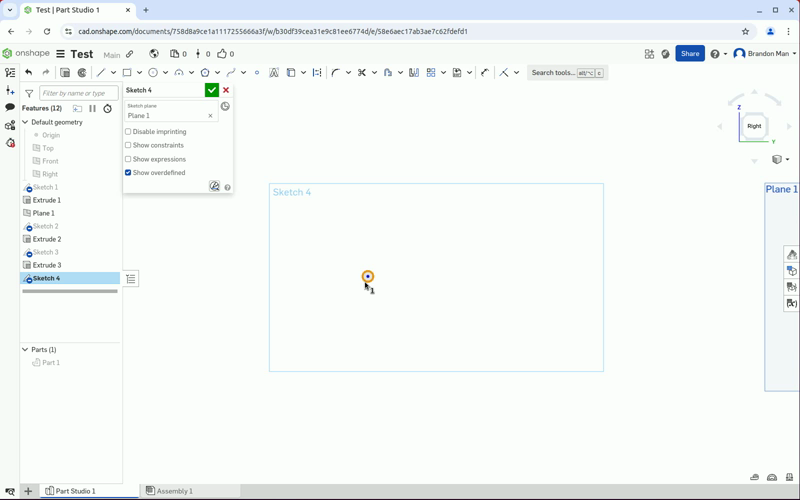
scroll(-6)
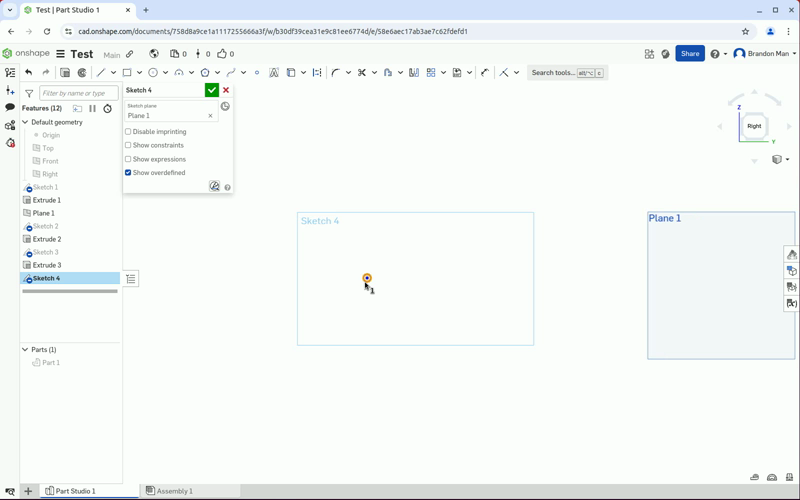
scroll(-6)
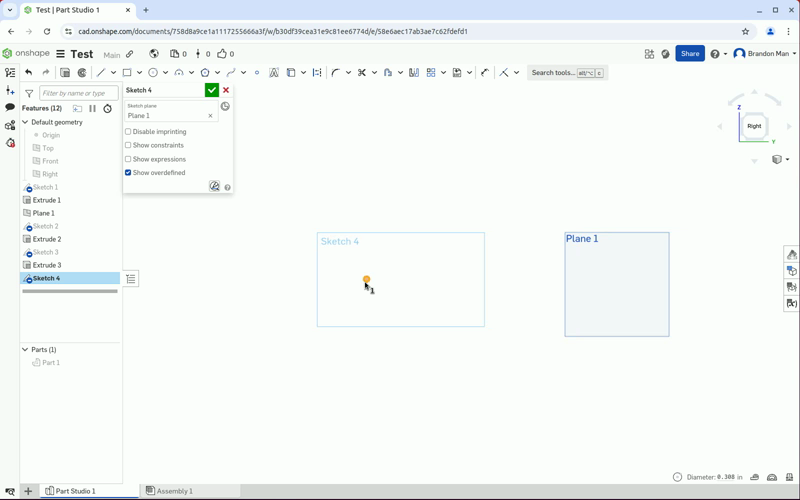
scroll(-6)
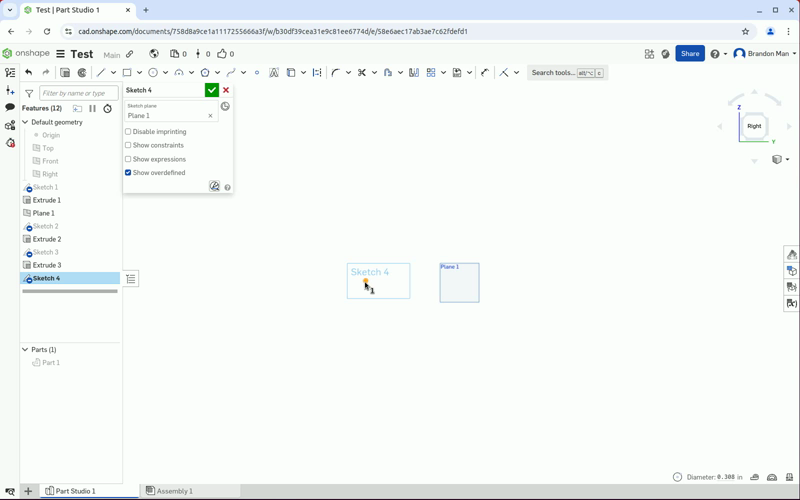
mouse_move(73, 352)
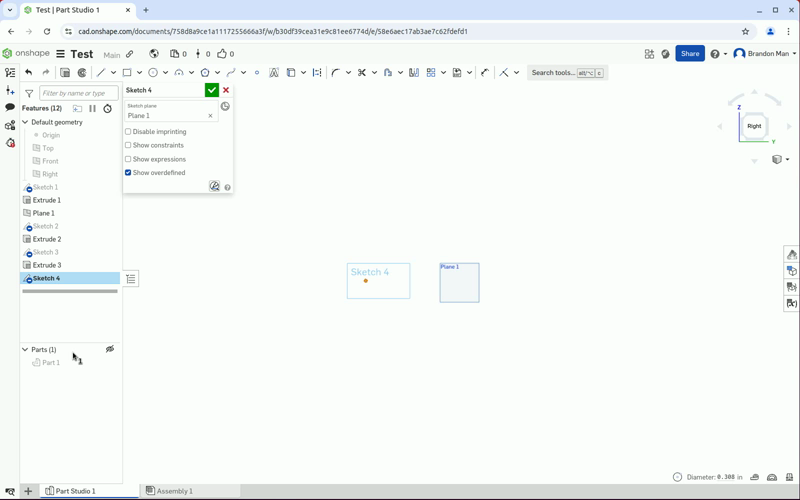
key(shift+y)
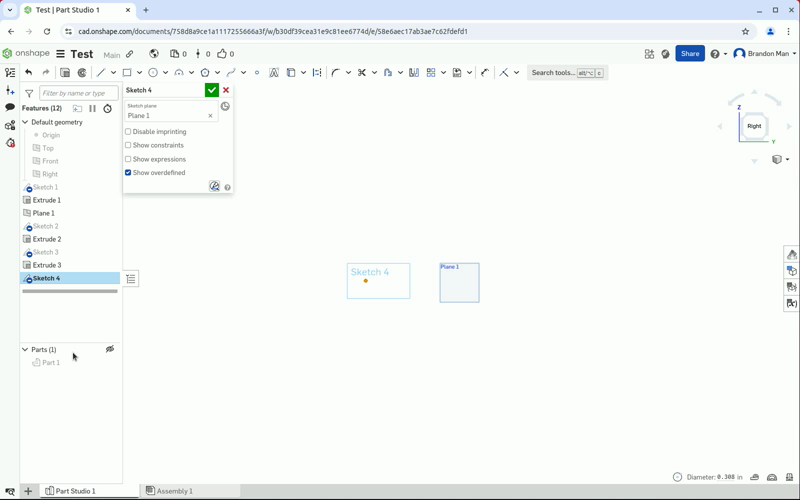
key(shift+e)
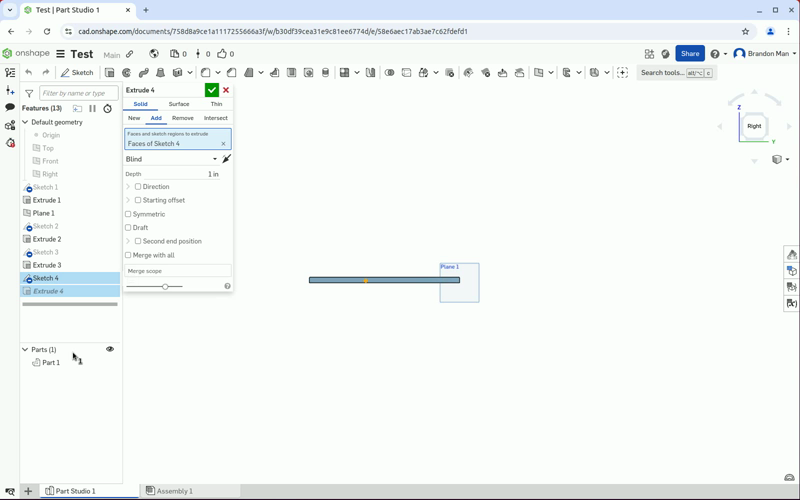
mouse_move(143, 106)
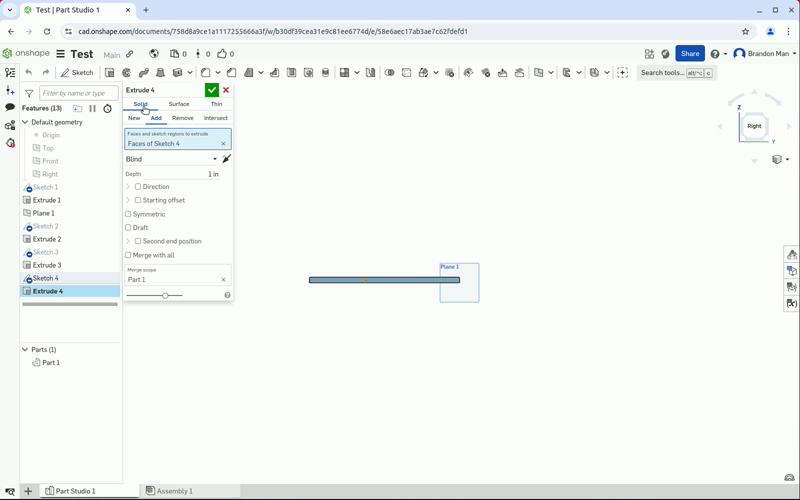
click(143, 106)
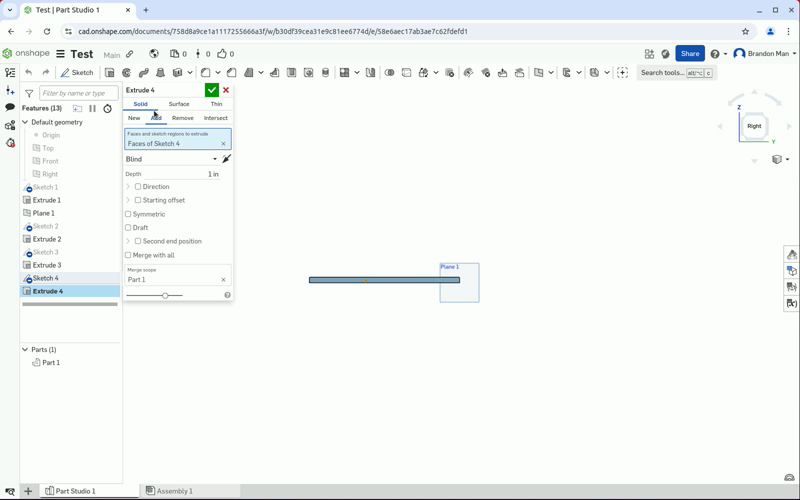
mouse_move(186, 120)
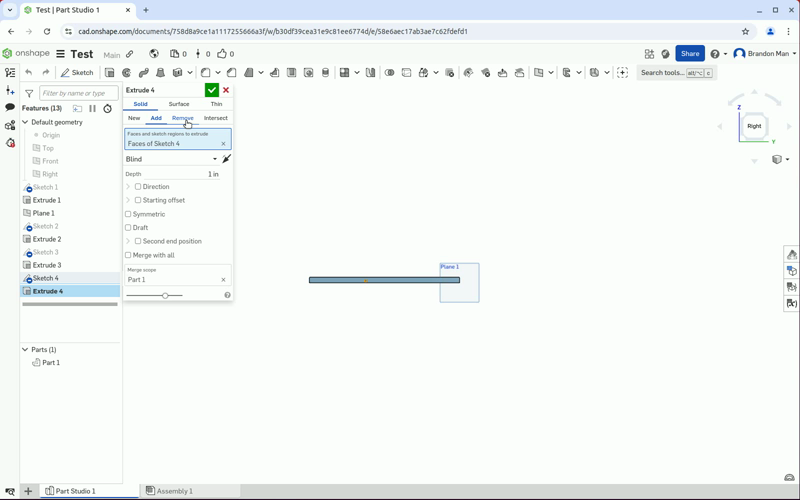
click(186, 120)
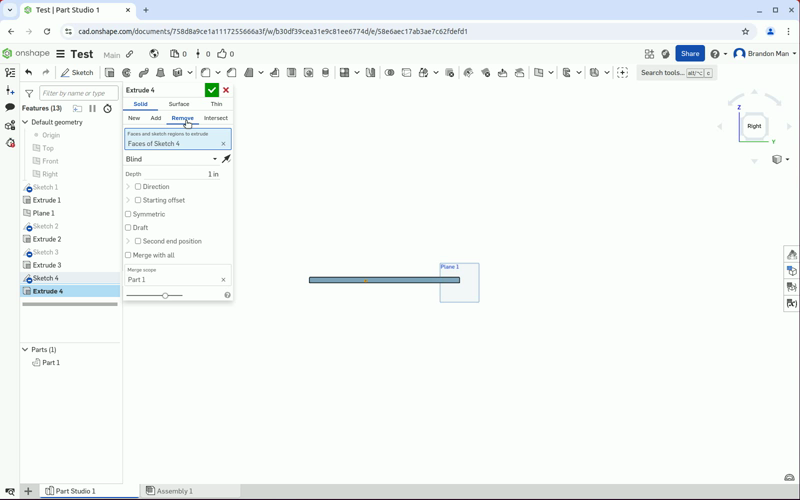
key(tab, 4)
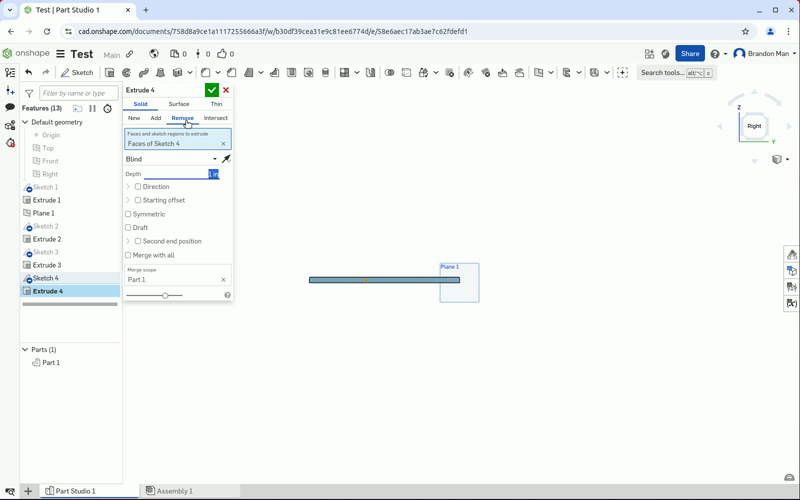
text(1.204)
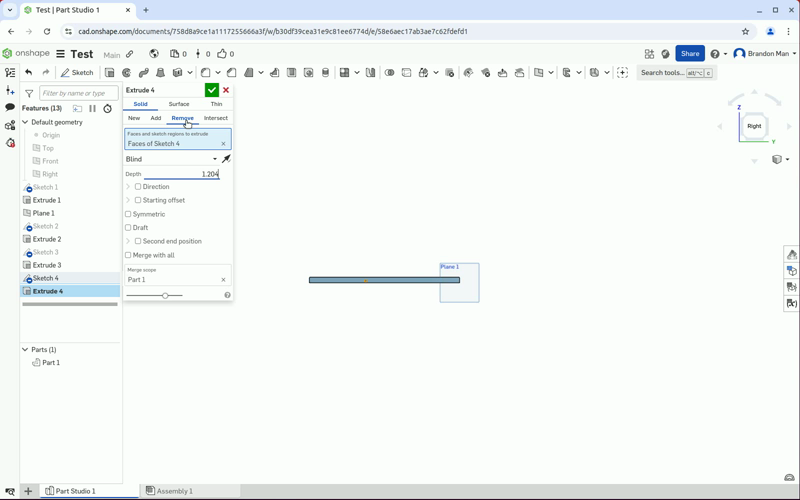
key(tab, 6)
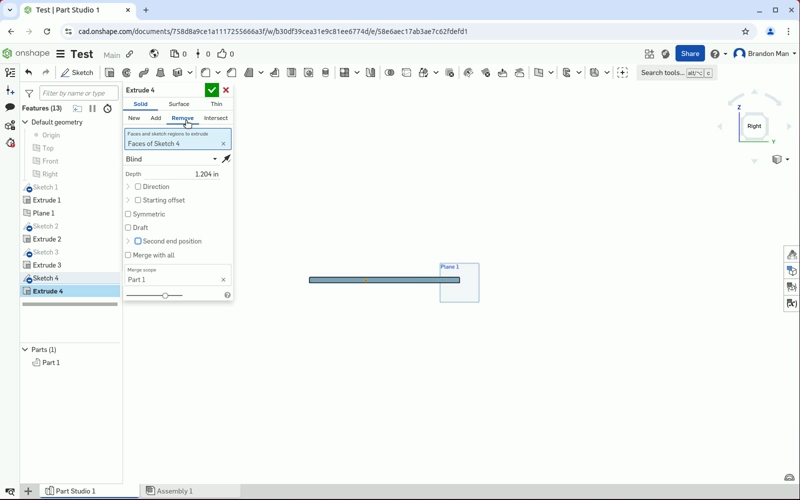
key(space)
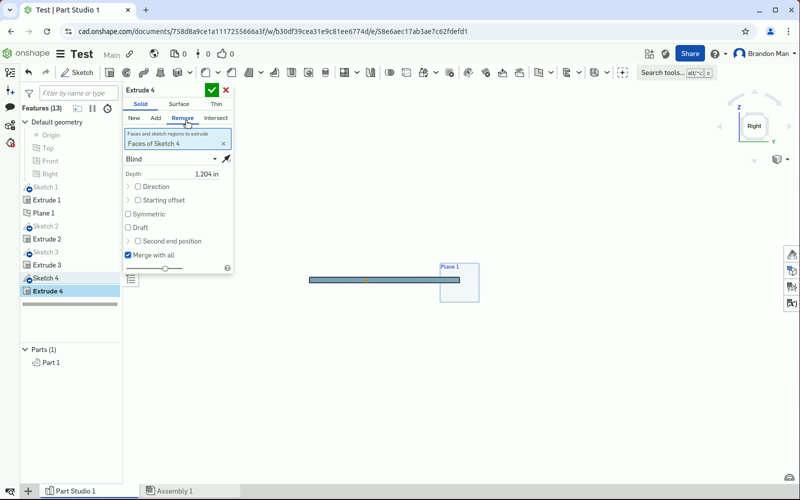
key(enter)
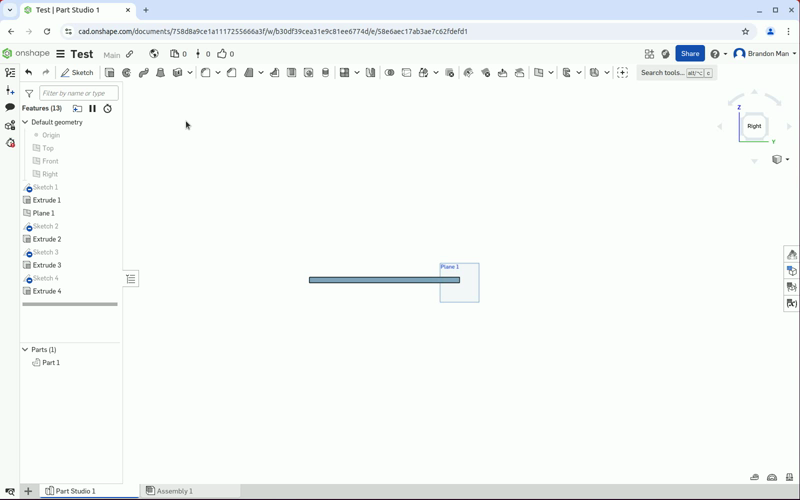
key(shift+h)
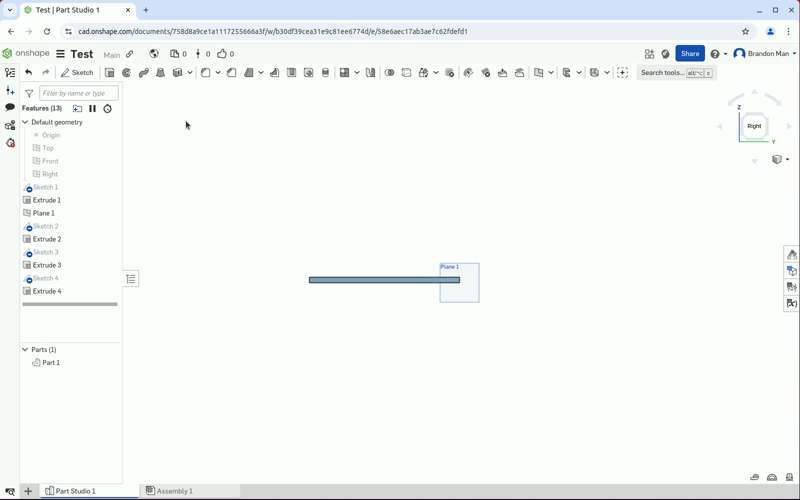
key(shift+h)
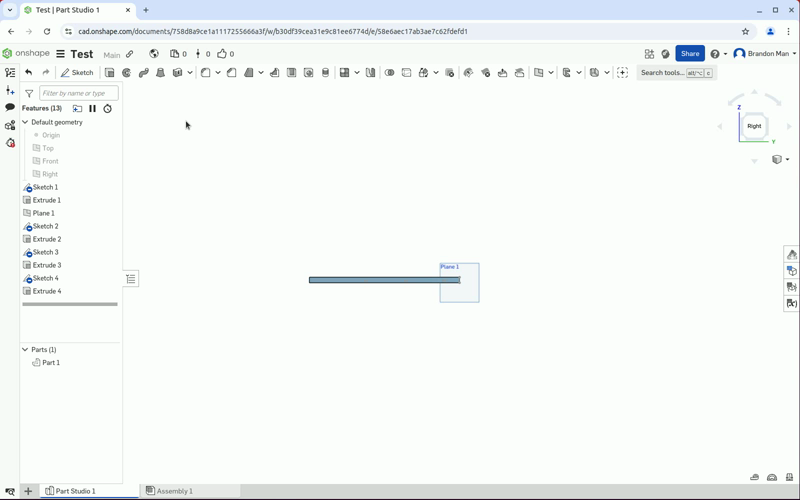
key(shift+7)
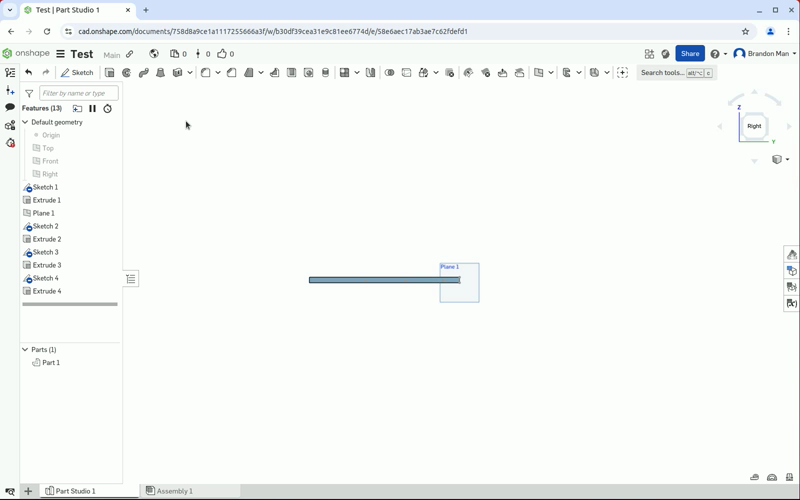
key(right, 2)
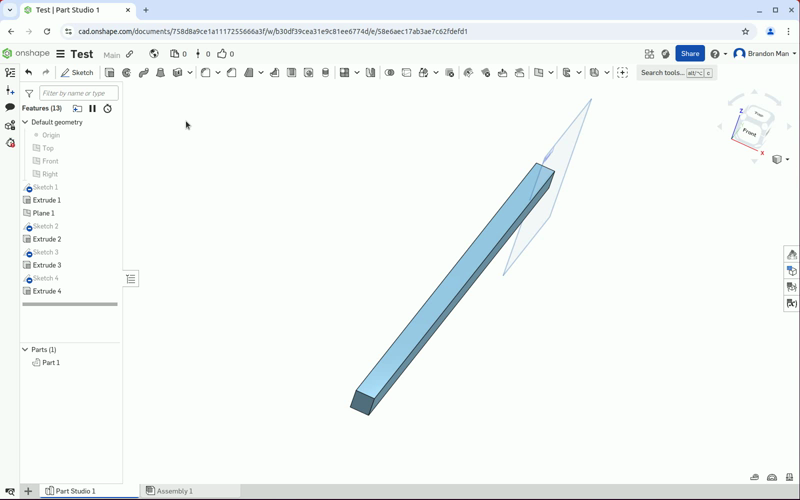
key(down, 2)
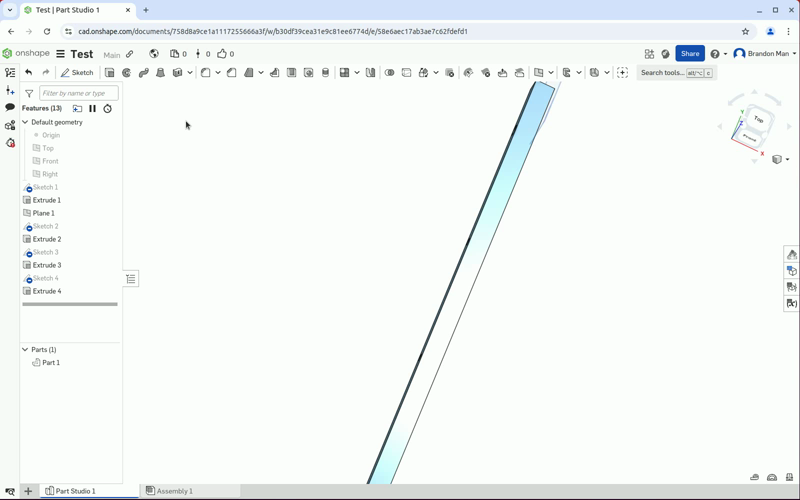
key(up, 2)
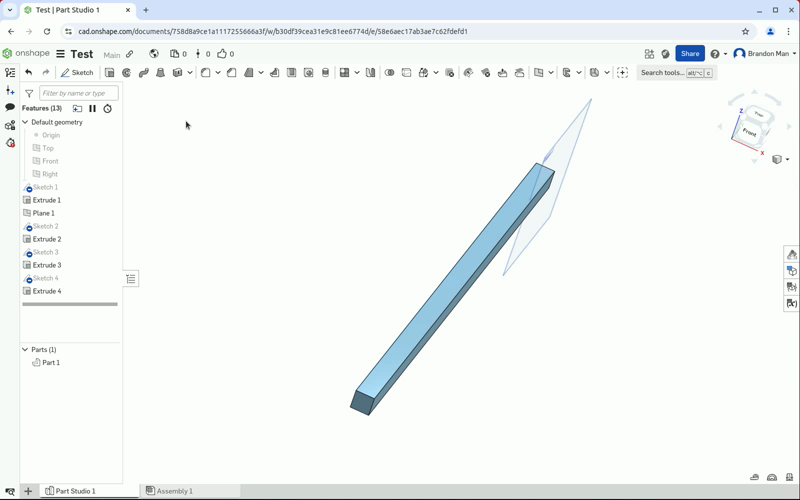
key(left, 2)
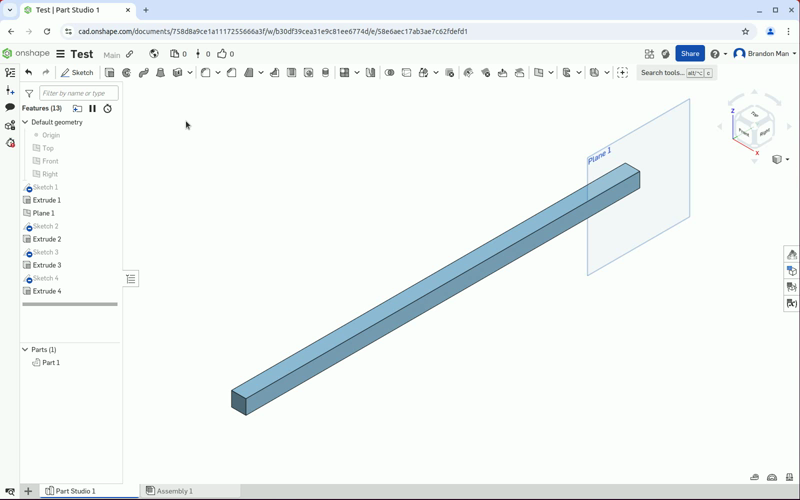
mouse_move(73, 189)
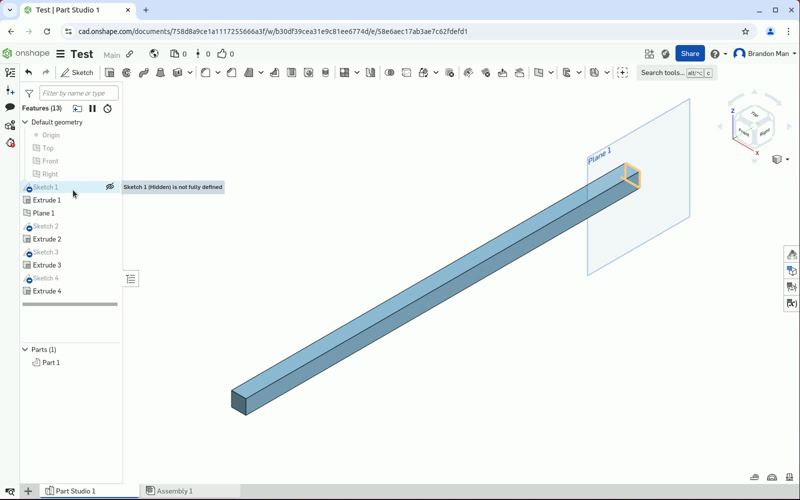
click(73, 189)